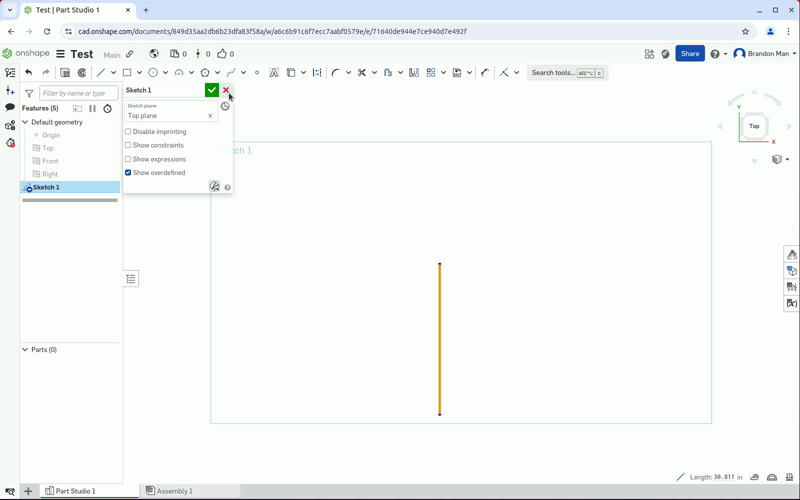
key(shift+h)
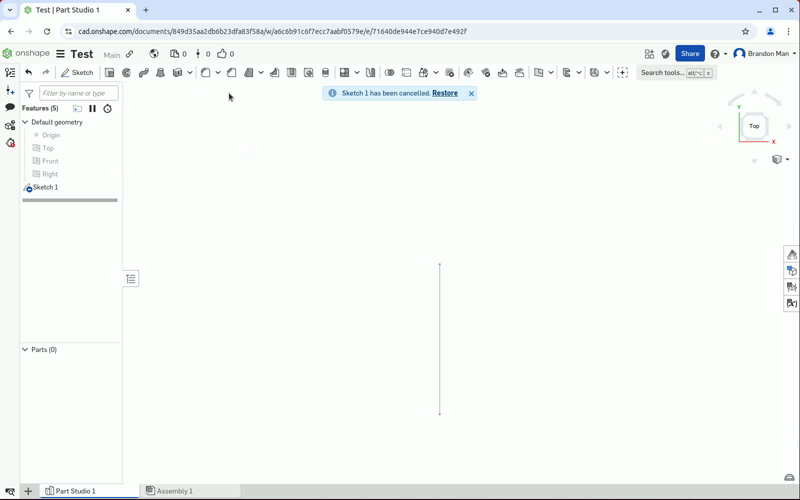
key(shift+s)
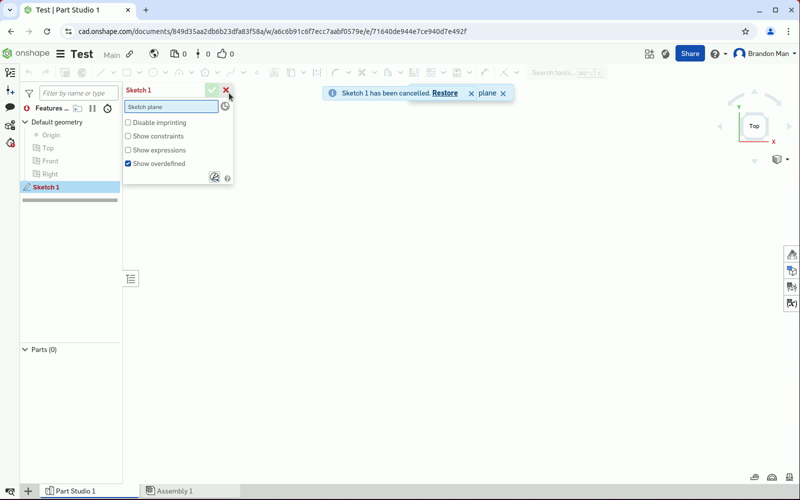
mouse_move(73, 150)
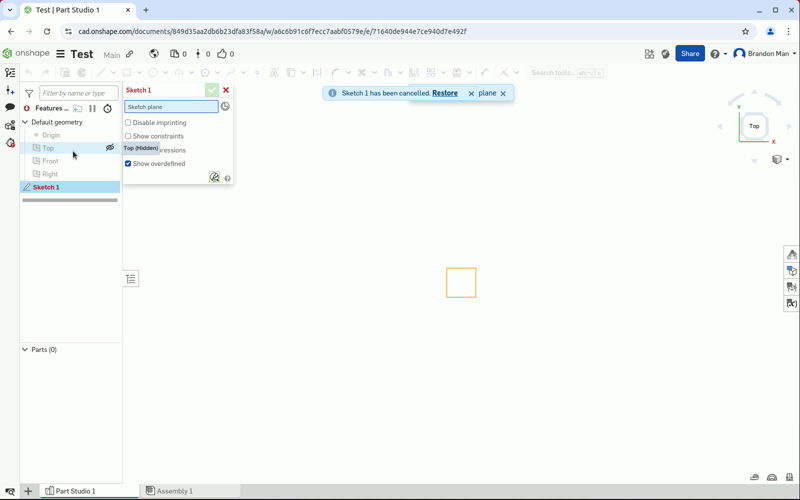
click(73, 150)
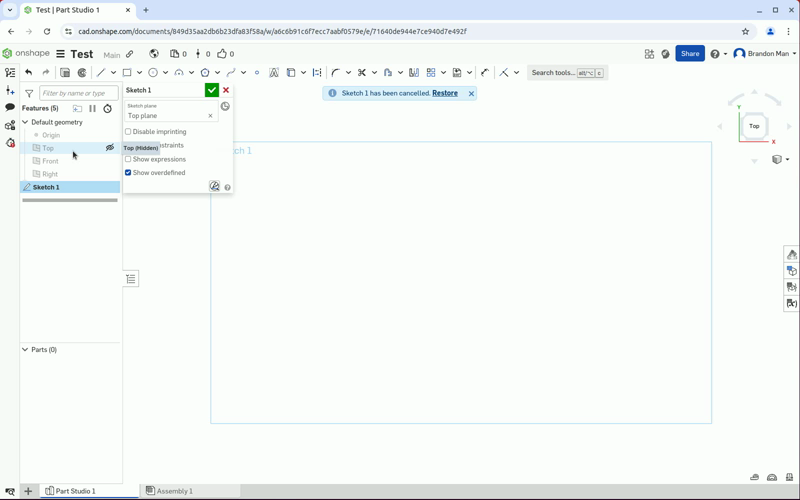
mouse_move(73, 352)
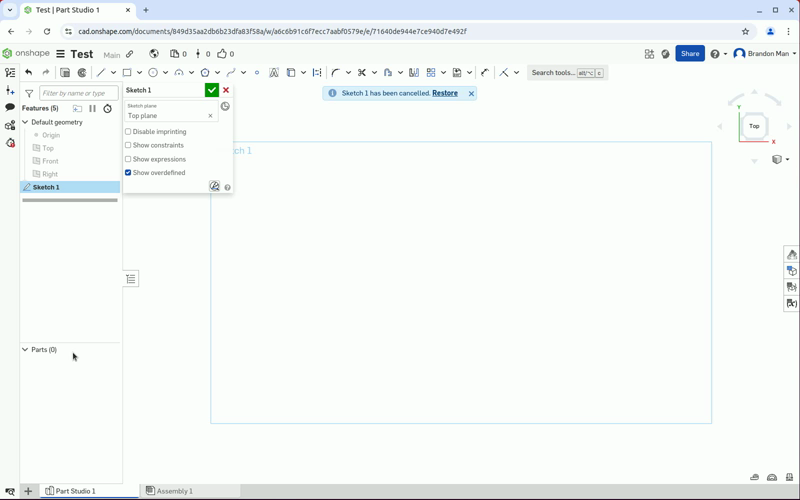
key(y)
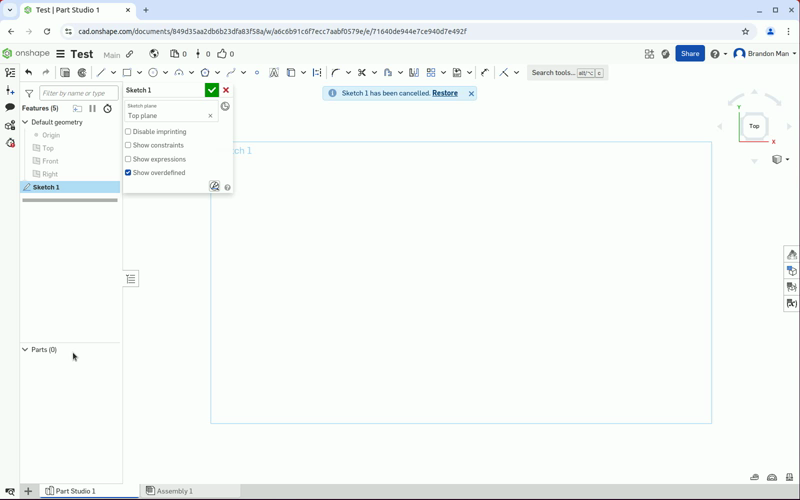
key(l)
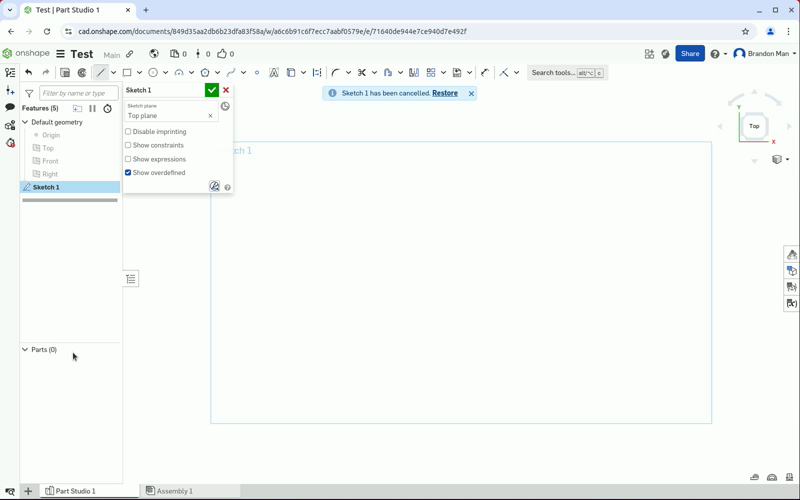
key_down(shift)
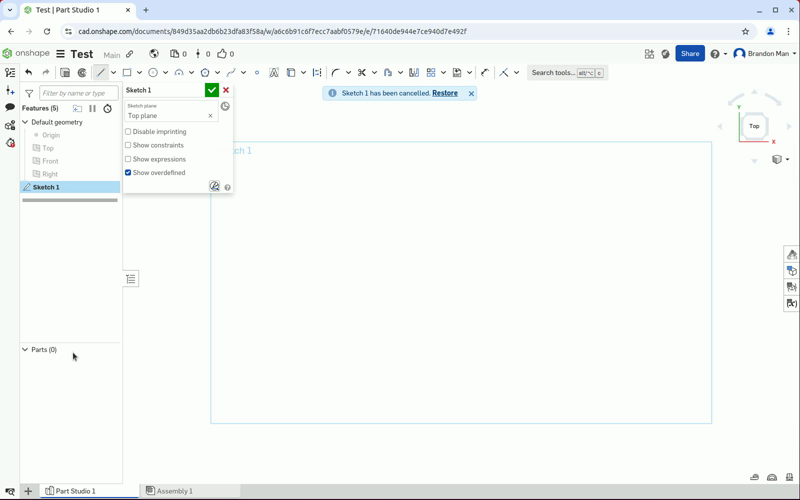
mouse_move(450, 293)
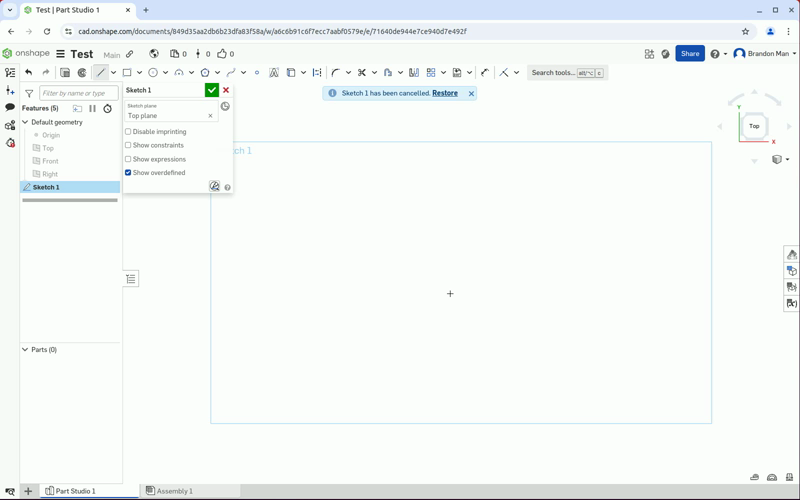
click(450, 293)
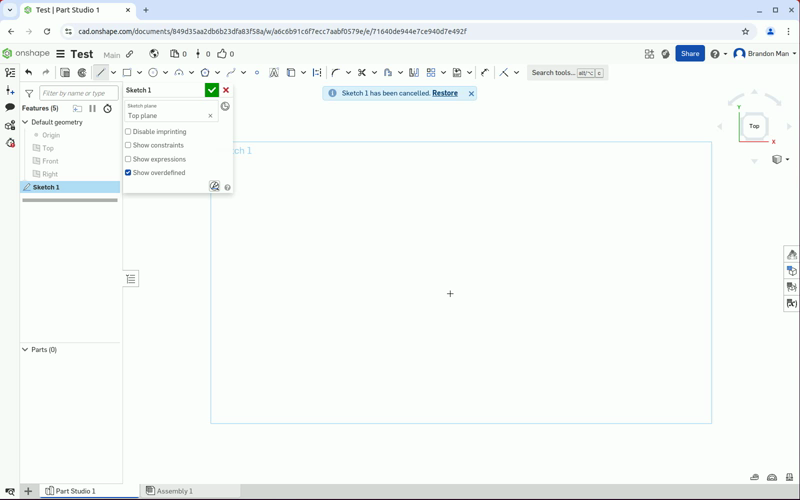
key_up(shift)
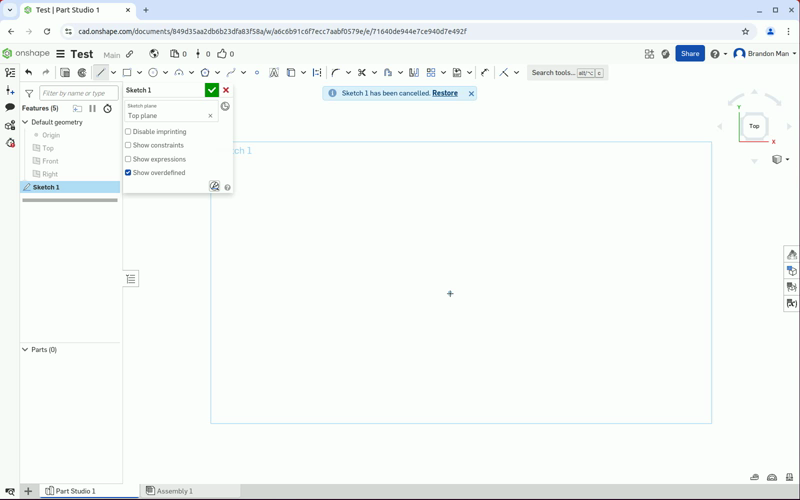
key_down(shift)
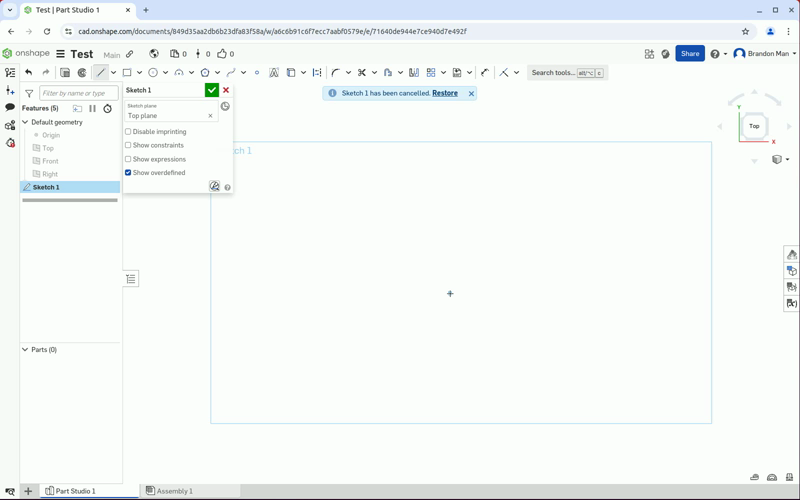
mouse_move(480, 293)
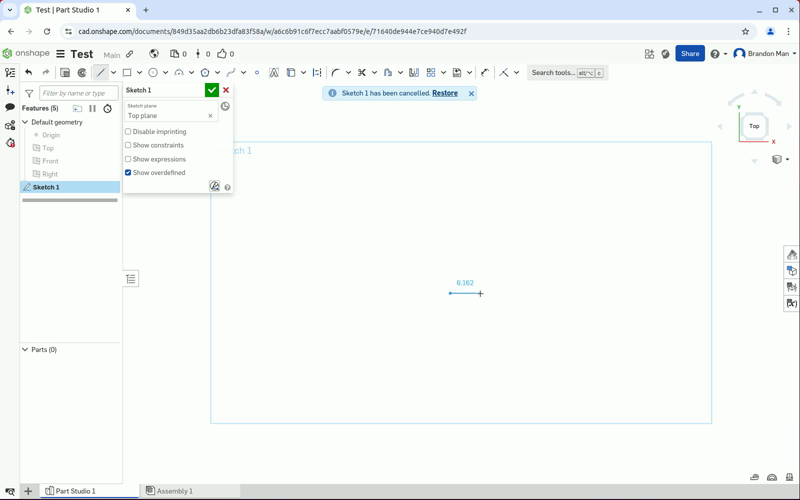
mouse_move(455, 293)
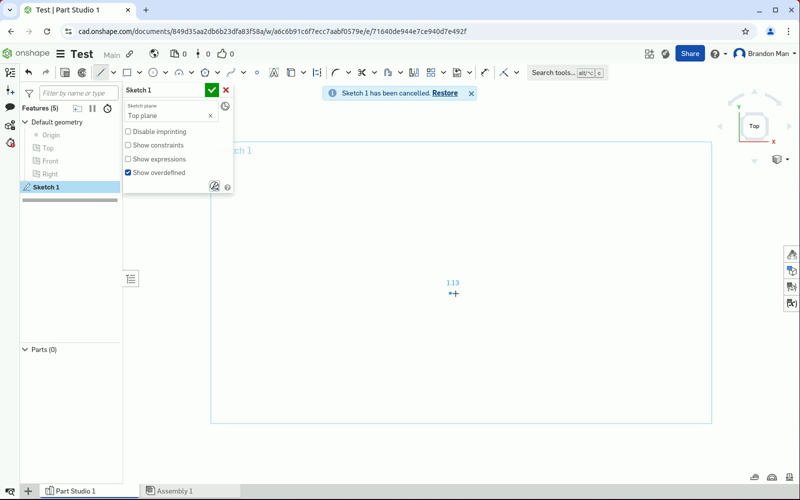
scroll(6)
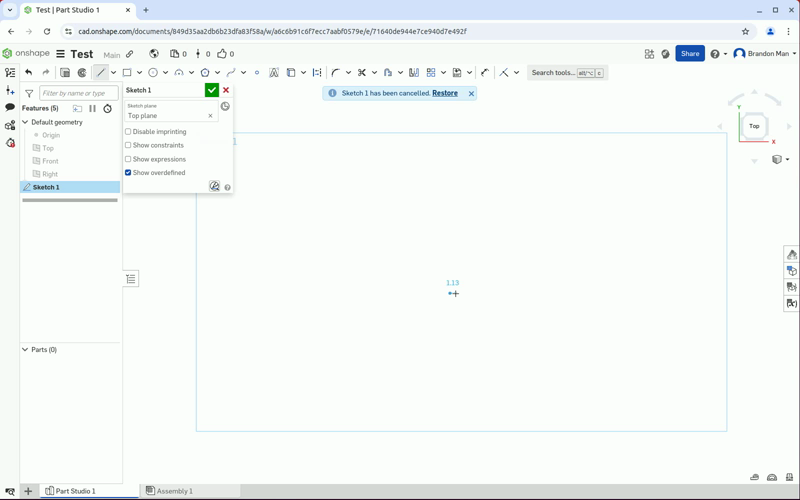
scroll(6)
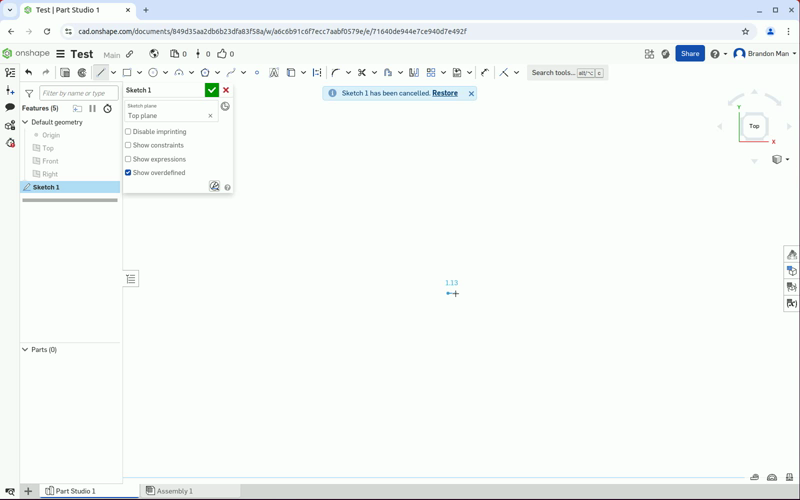
scroll(6)
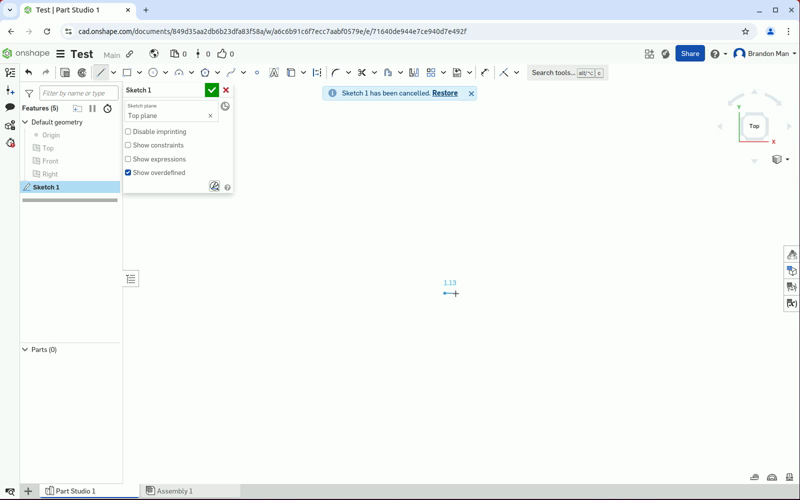
scroll(6)
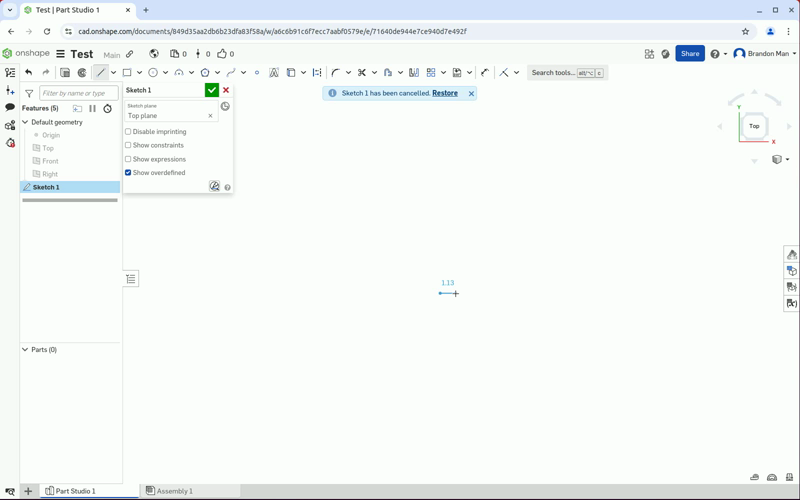
scroll(6)
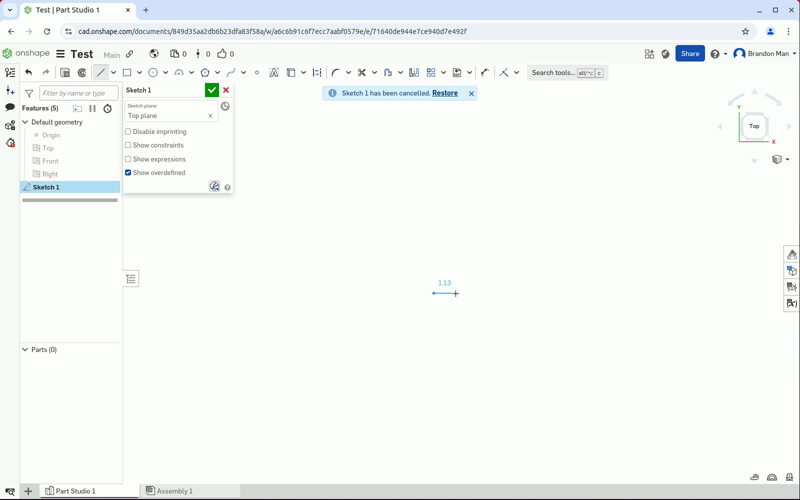
scroll(6)
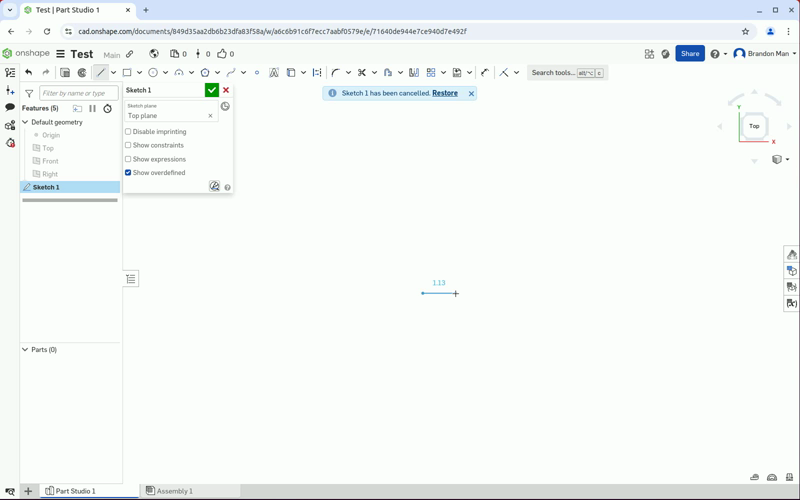
scroll(6)
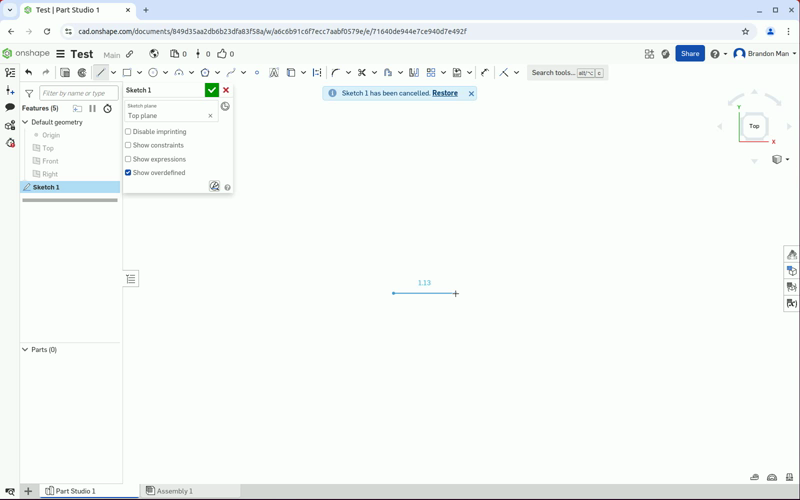
click(455, 293)
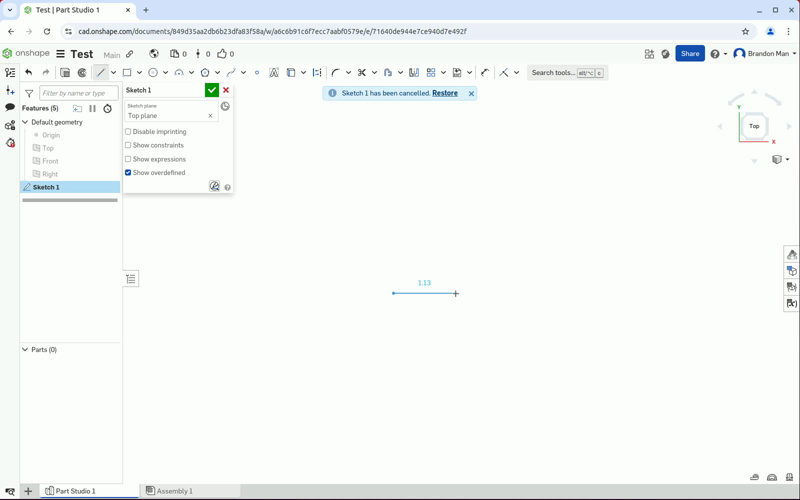
scroll(-6)
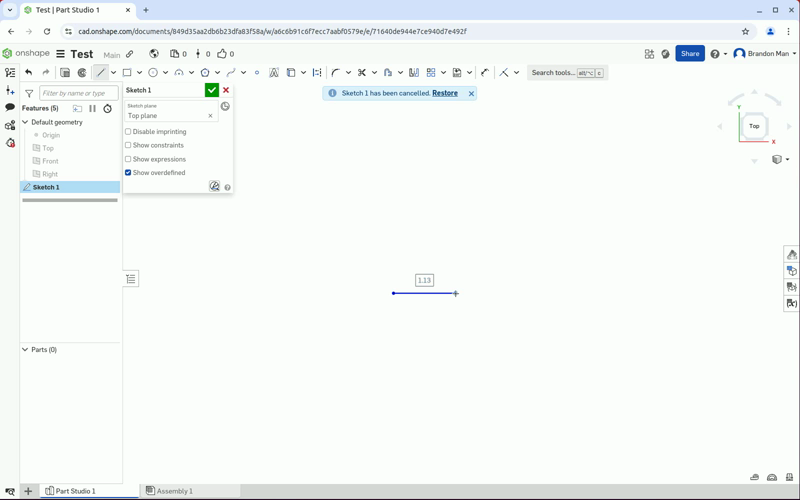
scroll(-6)
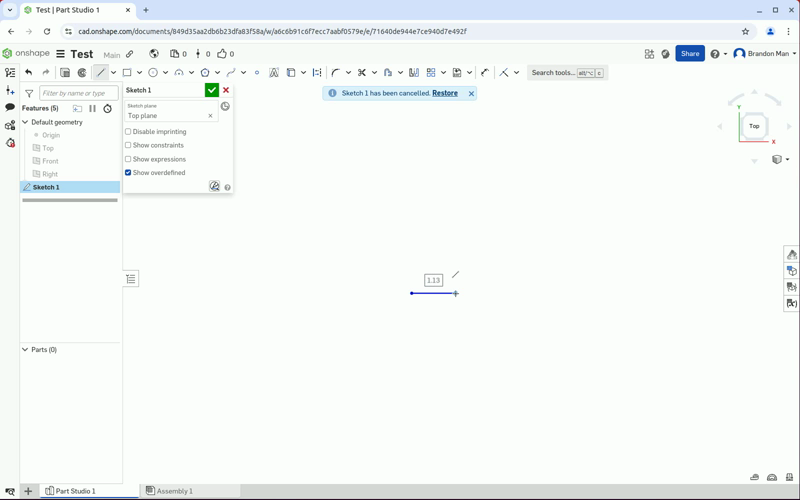
scroll(-6)
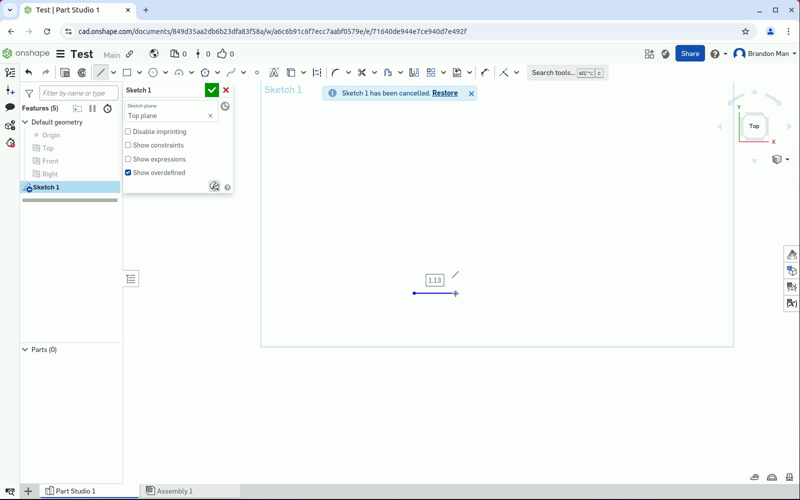
scroll(-6)
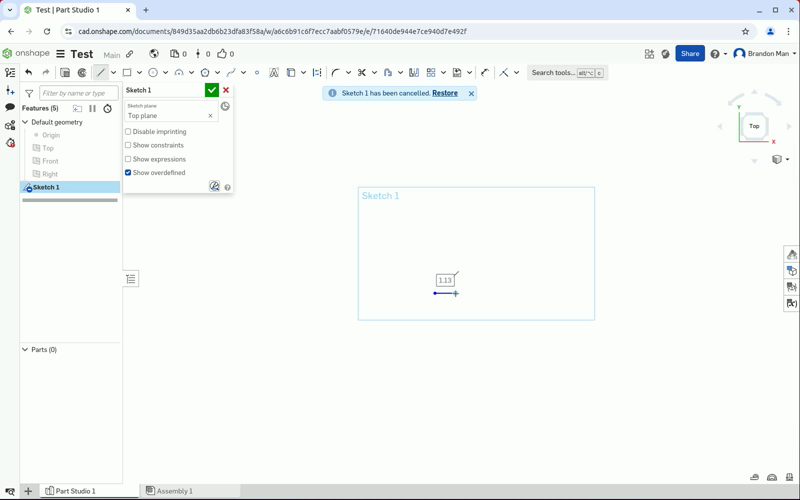
scroll(-6)
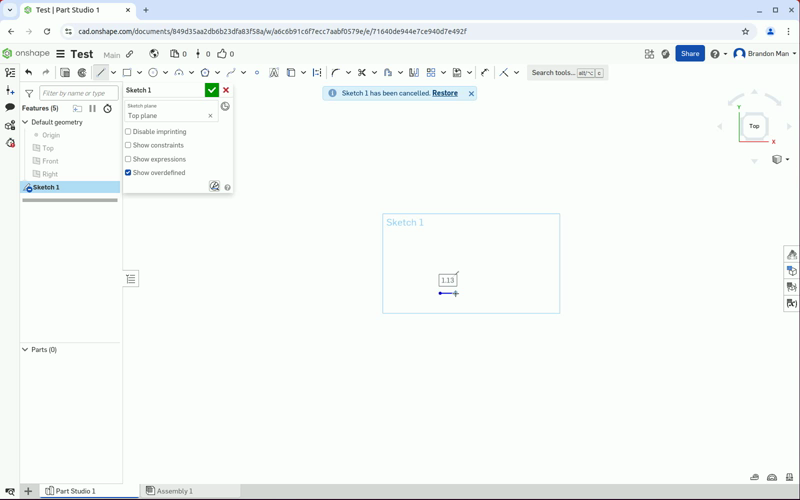
scroll(-6)
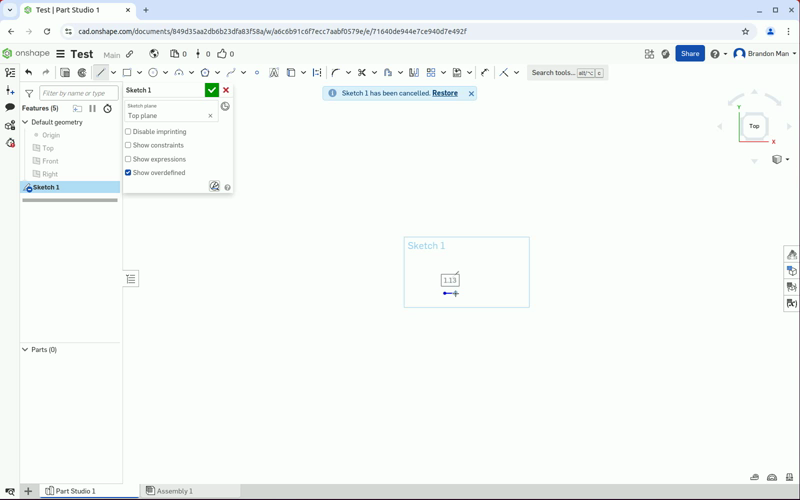
scroll(-6)
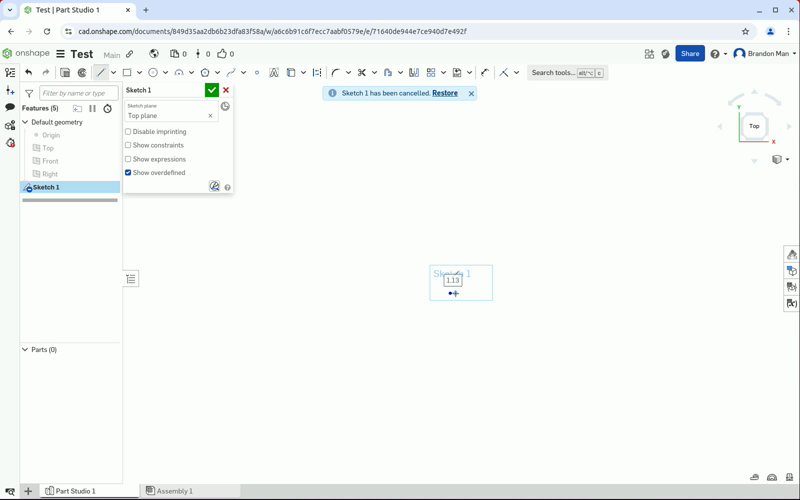
key_up(shift)
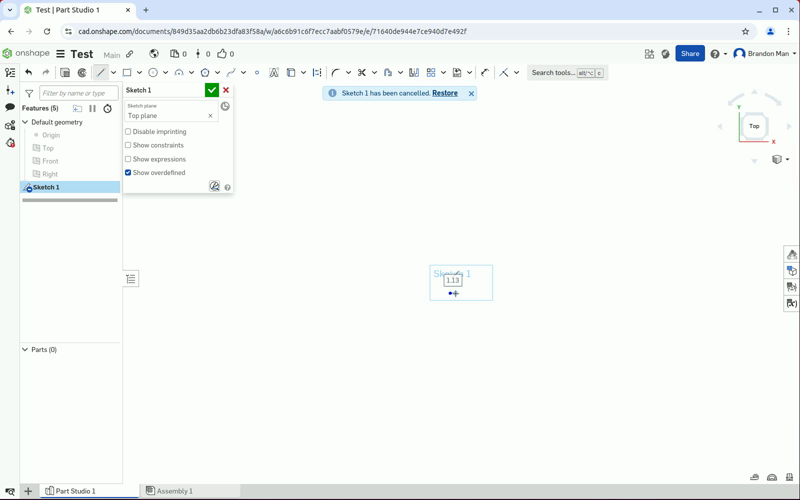
key_down(shift)
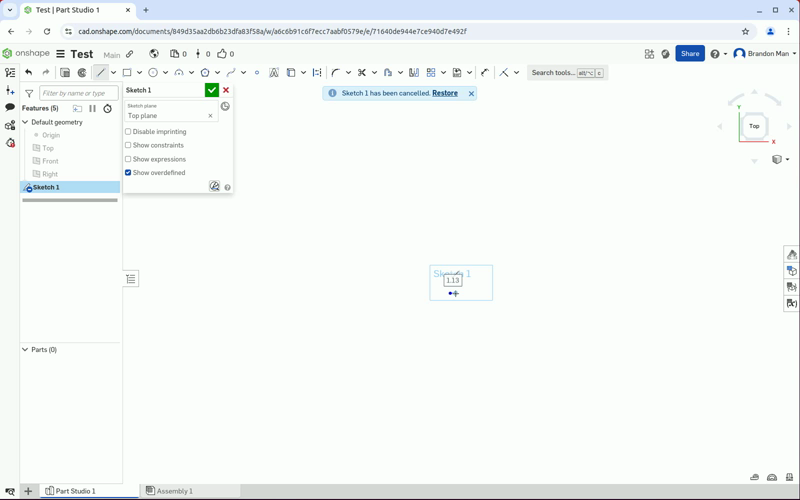
mouse_move(485, 293)
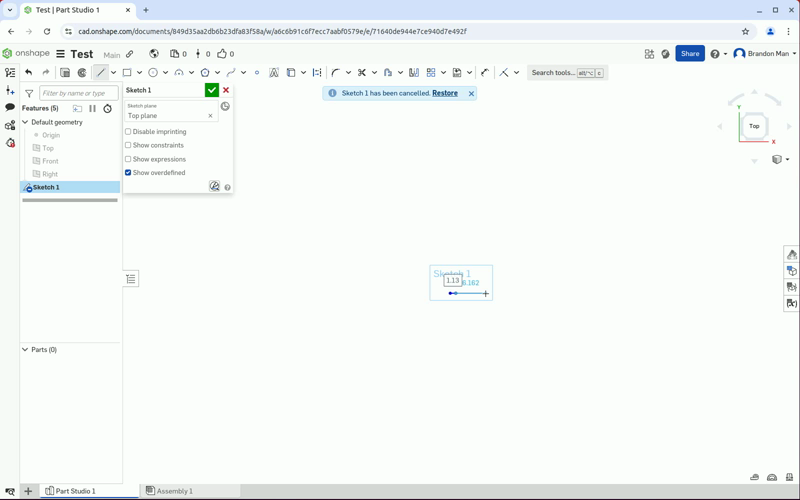
mouse_move(455, 288)
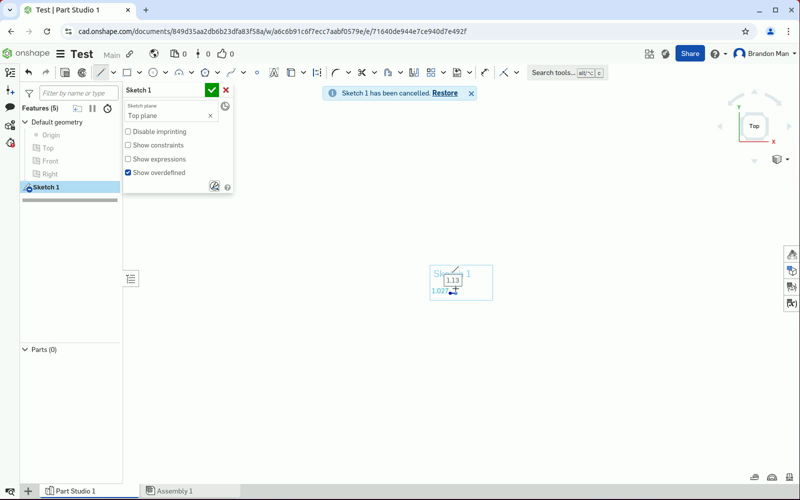
scroll(6)
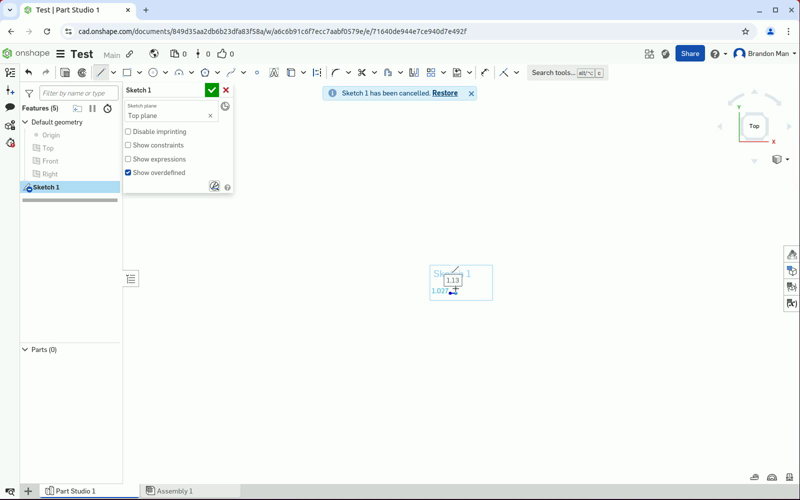
scroll(6)
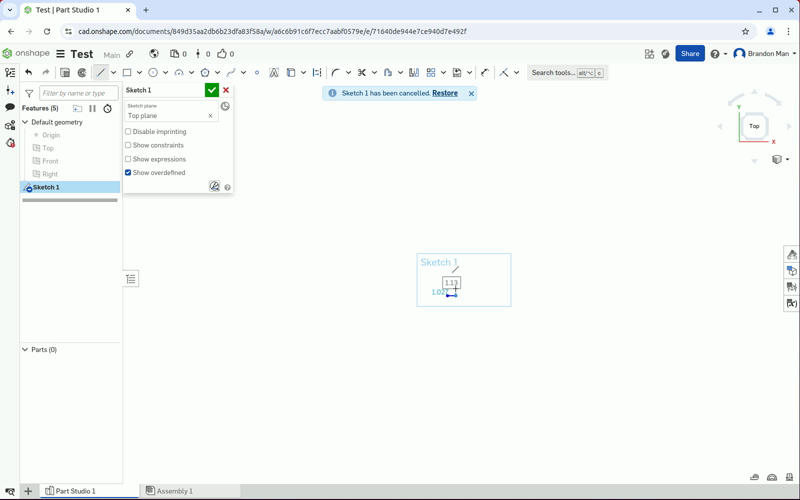
scroll(6)
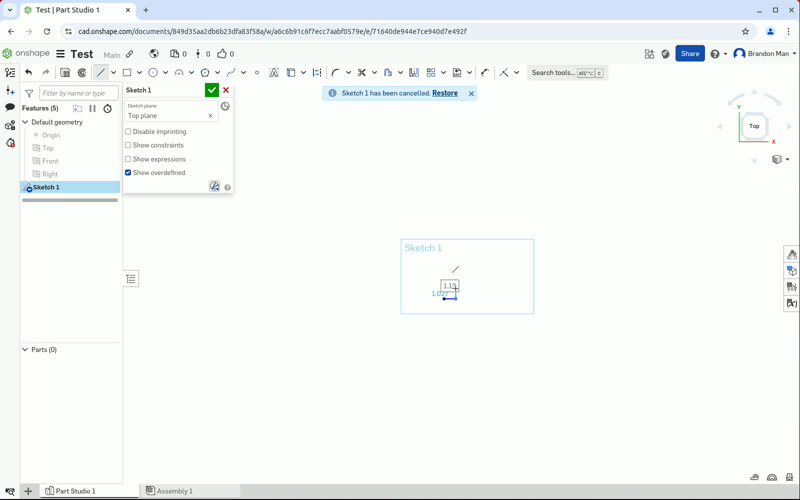
scroll(6)
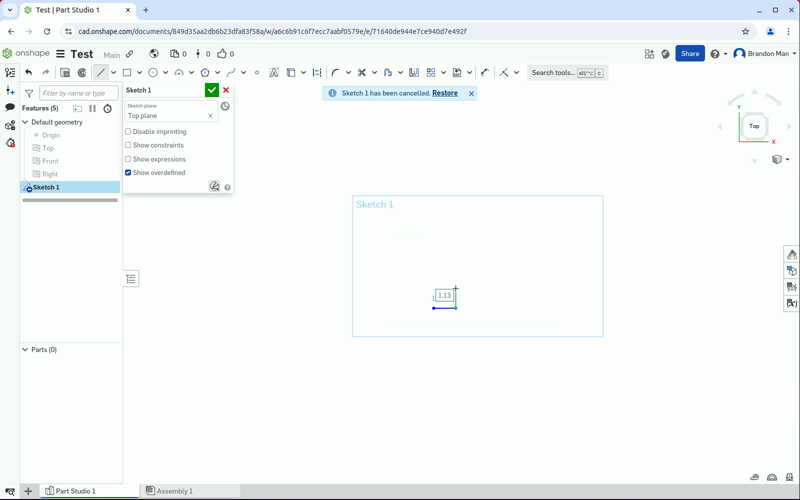
scroll(6)
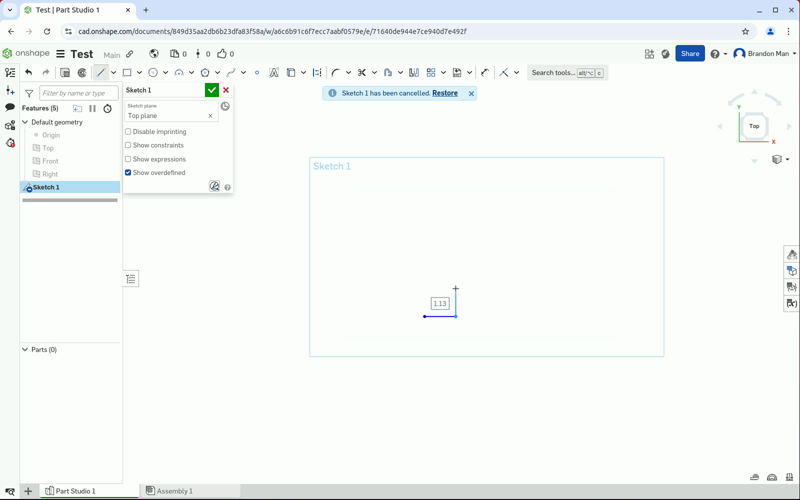
scroll(6)
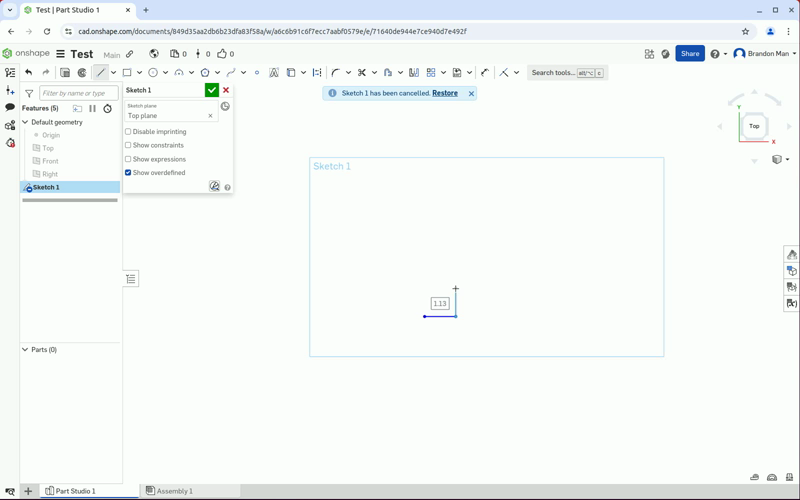
scroll(6)
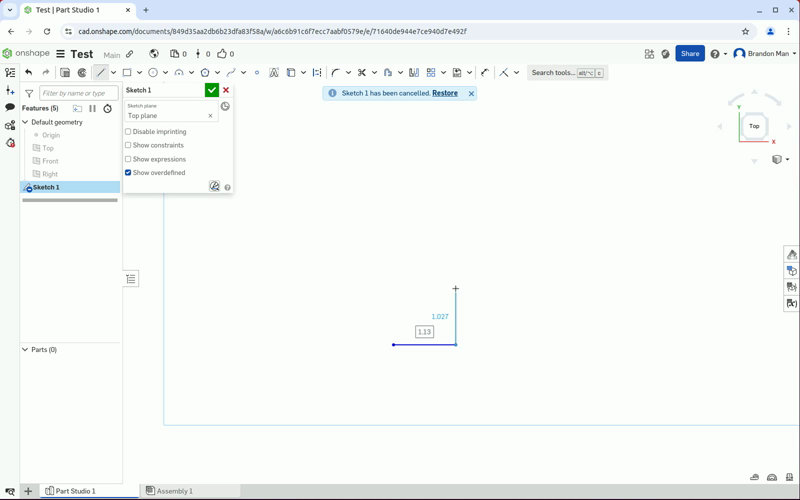
click(455, 288)
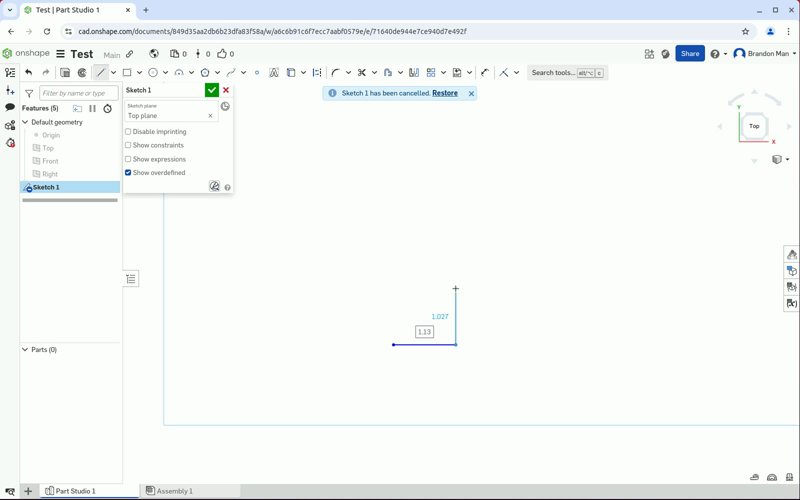
scroll(-6)
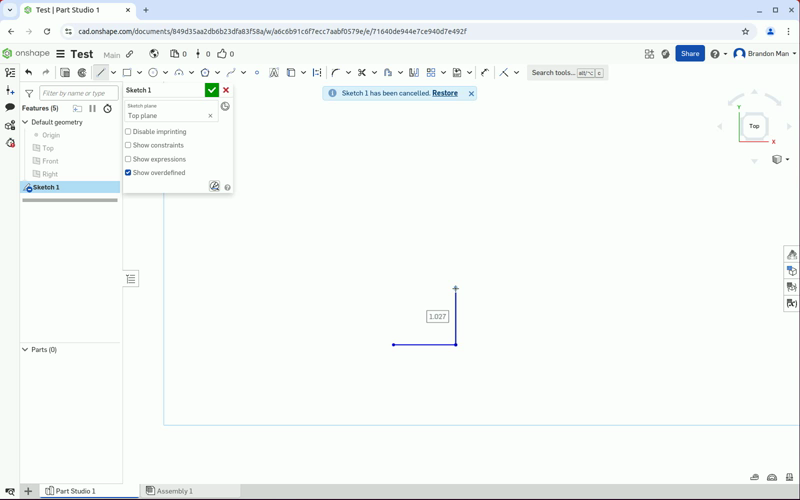
scroll(-6)
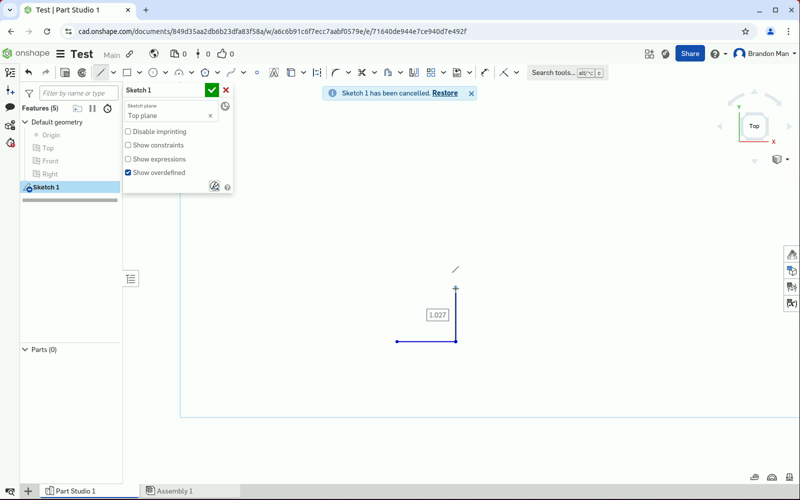
scroll(-6)
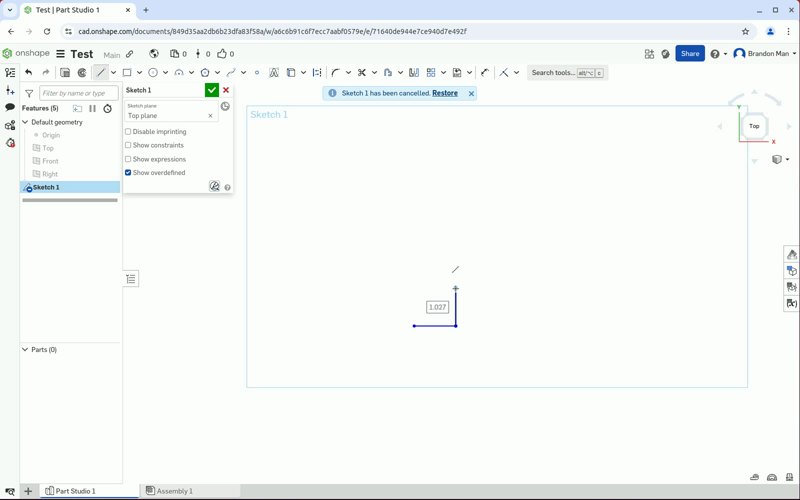
scroll(-6)
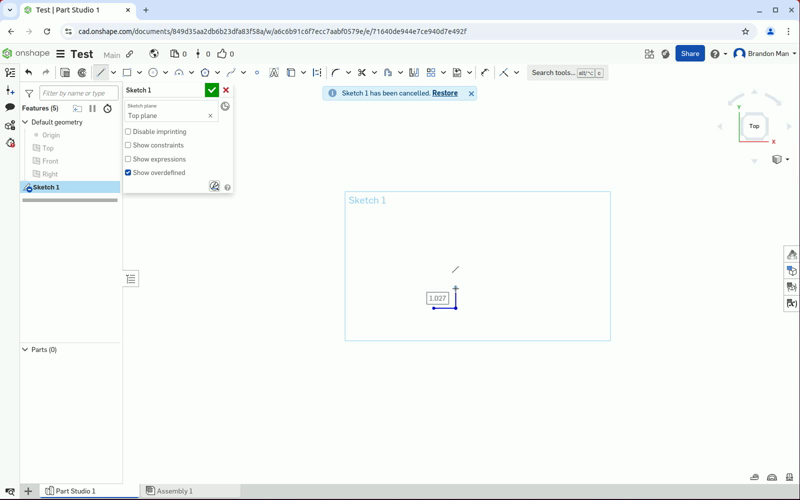
scroll(-6)
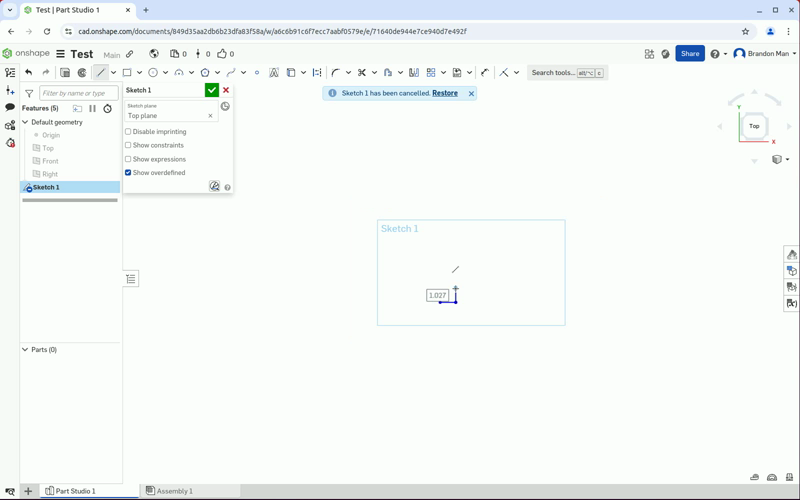
scroll(-6)
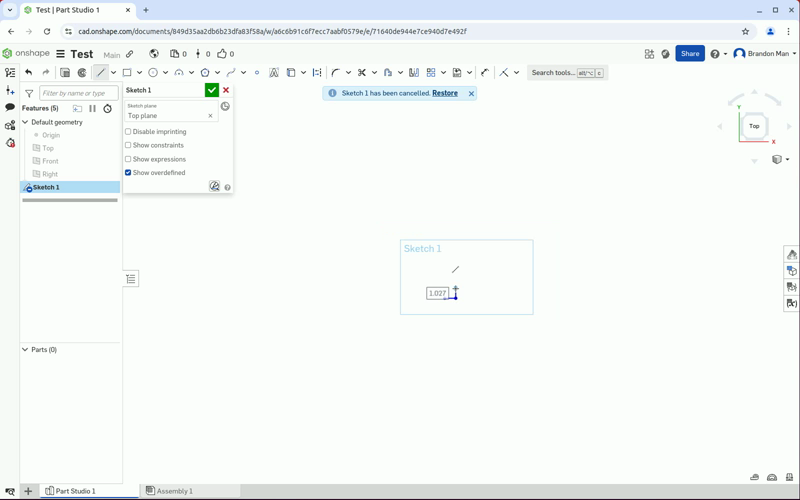
scroll(-6)
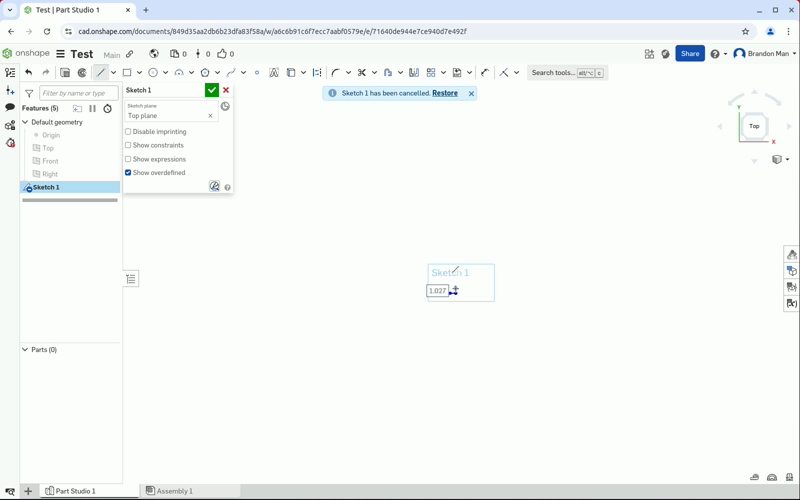
key_up(shift)
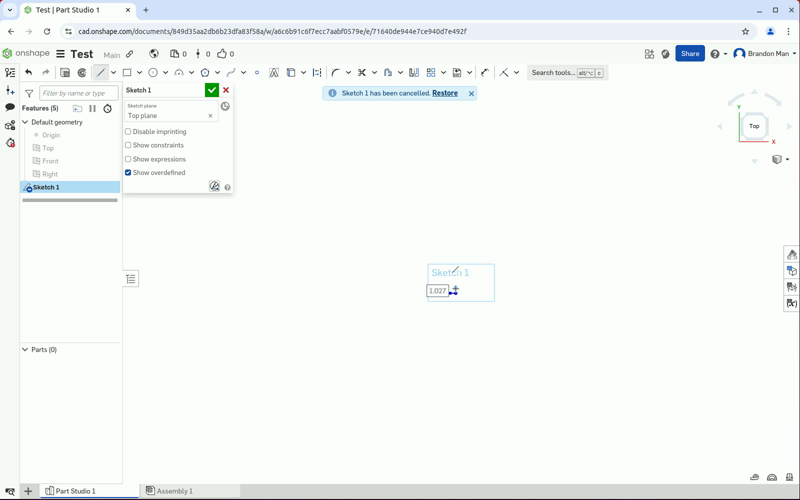
key_down(shift)
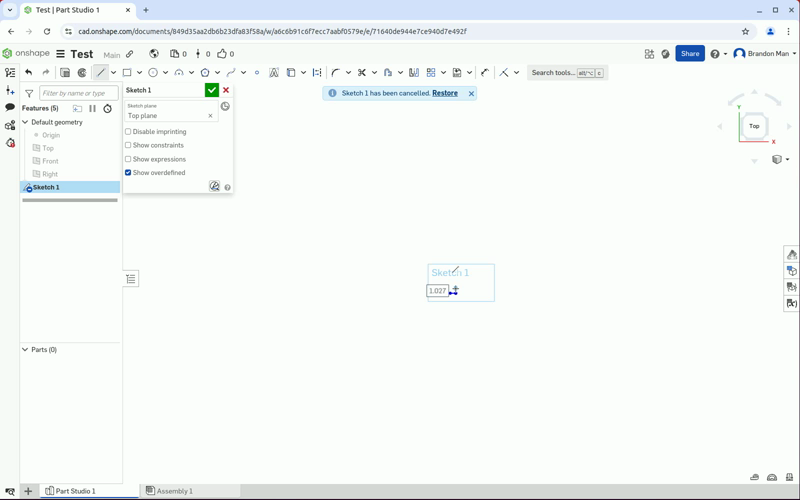
mouse_move(485, 288)
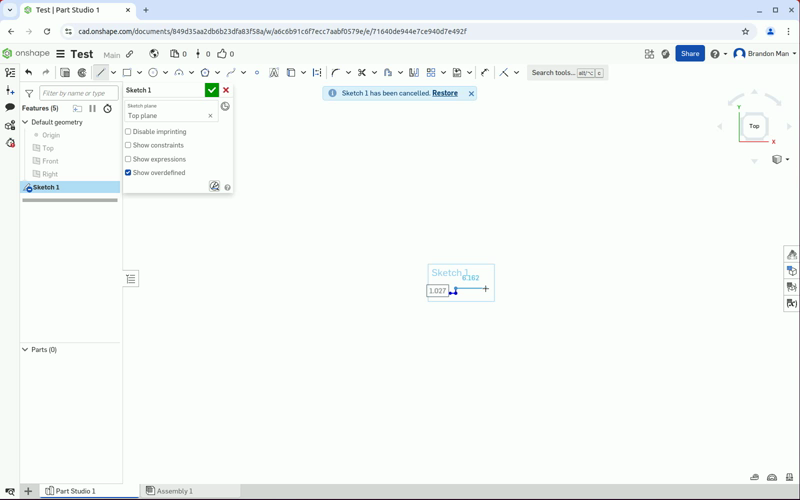
mouse_move(455, 272)
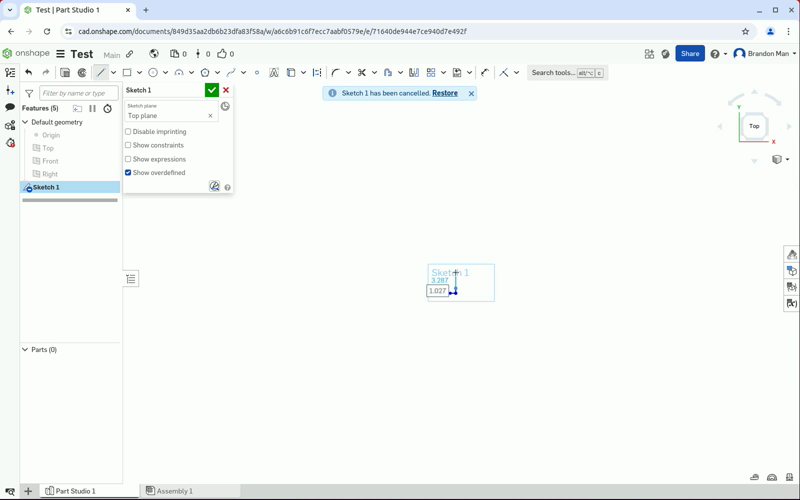
click(455, 272)
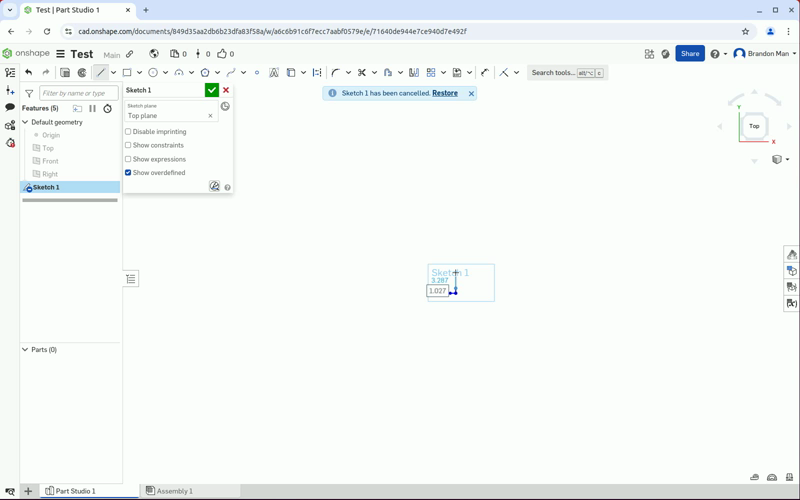
key_up(shift)
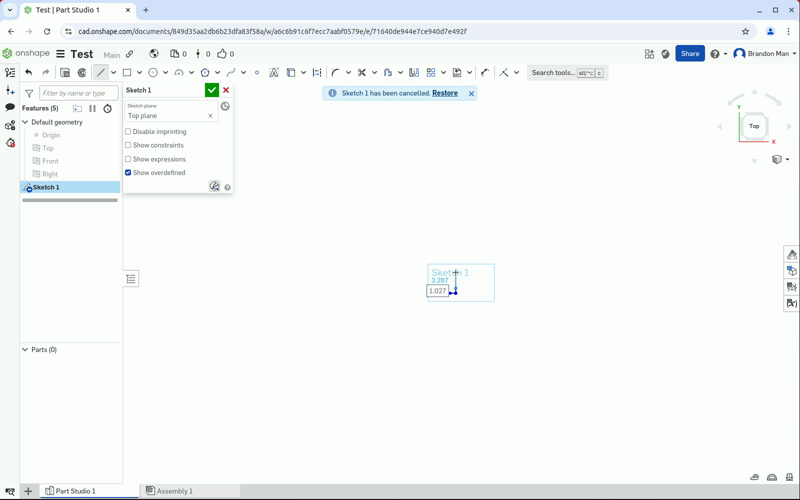
key_down(shift)
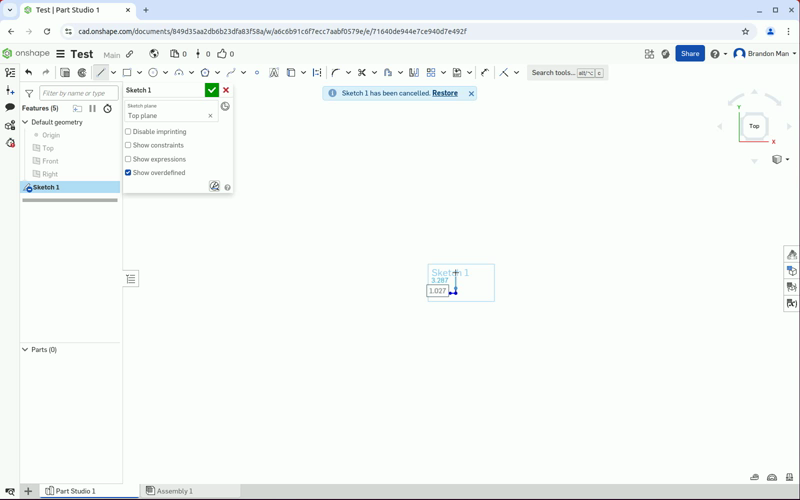
mouse_move(485, 272)
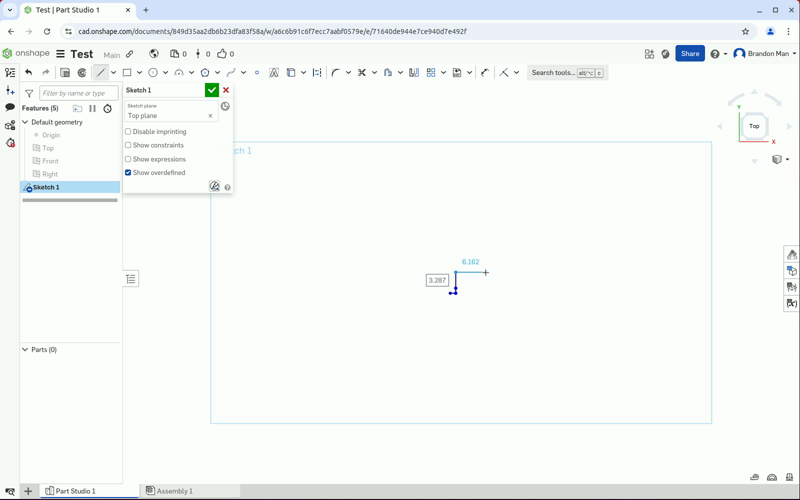
mouse_move(450, 272)
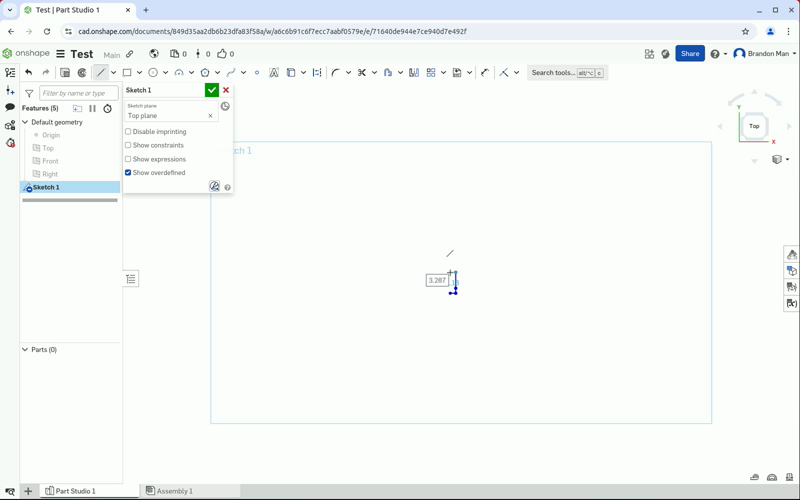
scroll(6)
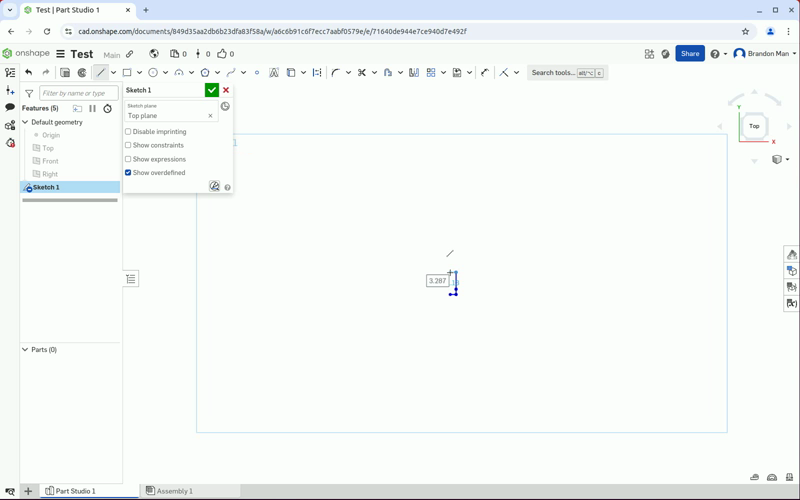
scroll(6)
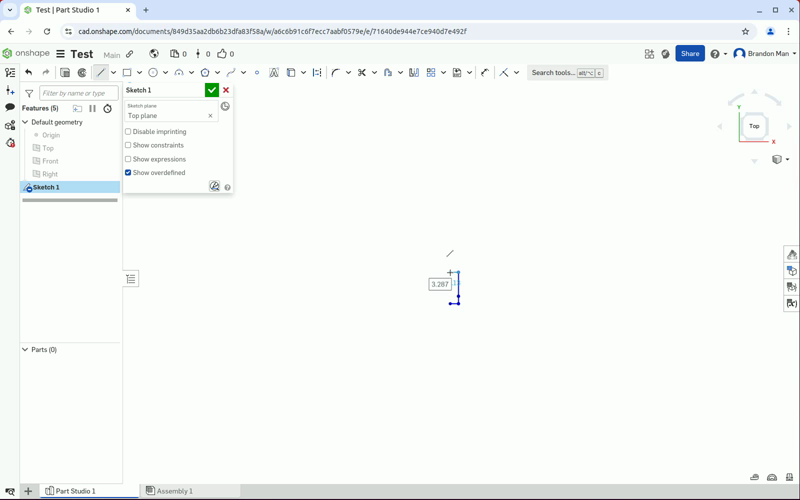
scroll(6)
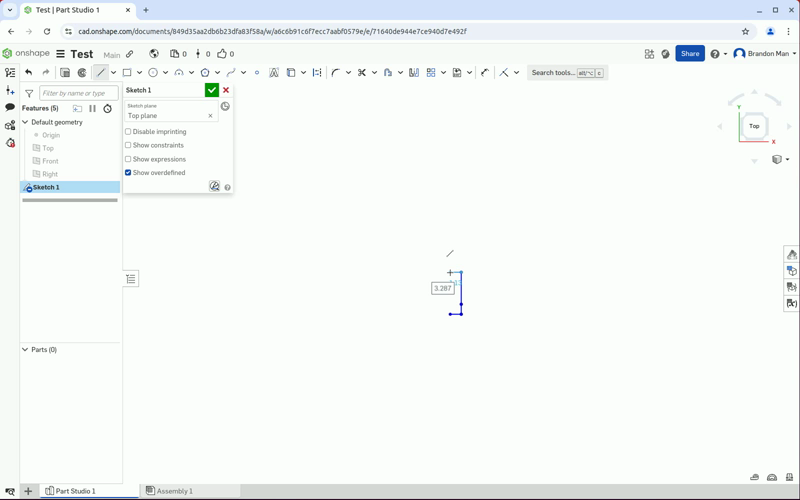
scroll(6)
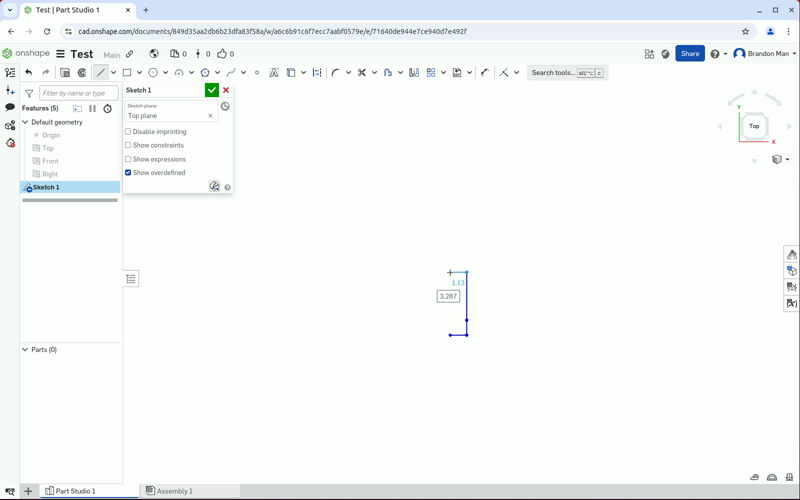
scroll(6)
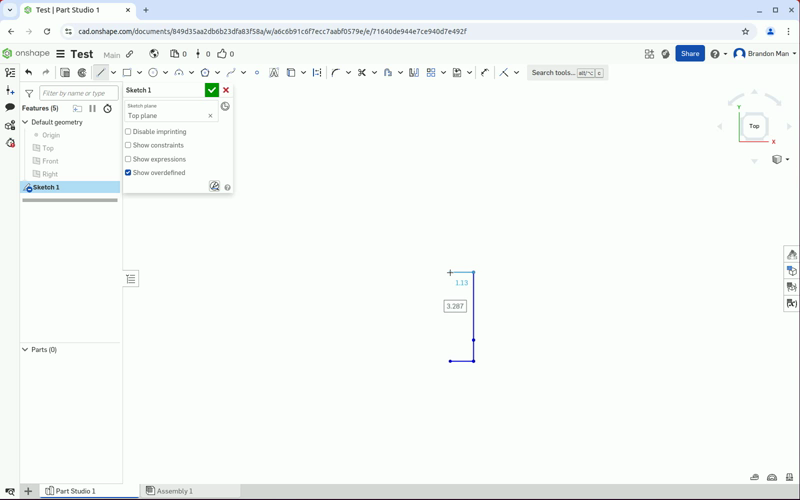
scroll(6)
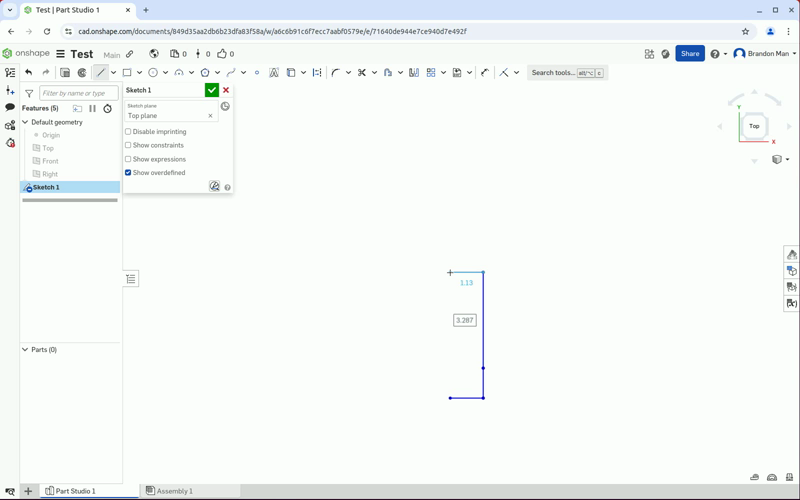
scroll(6)
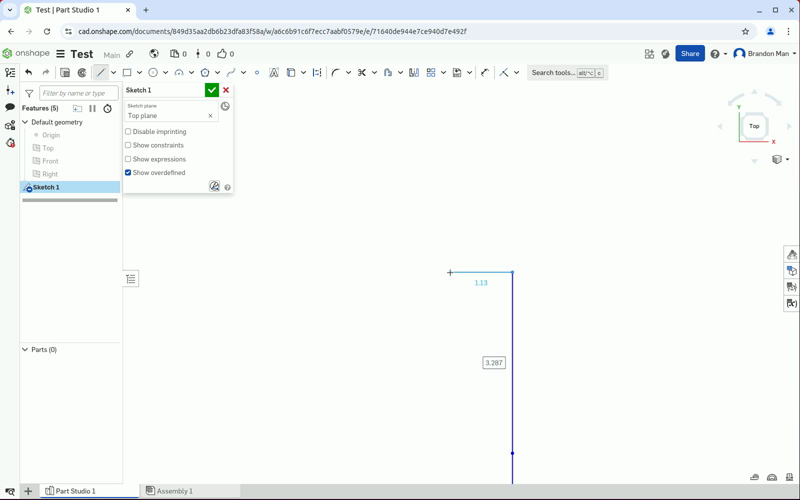
click(450, 272)
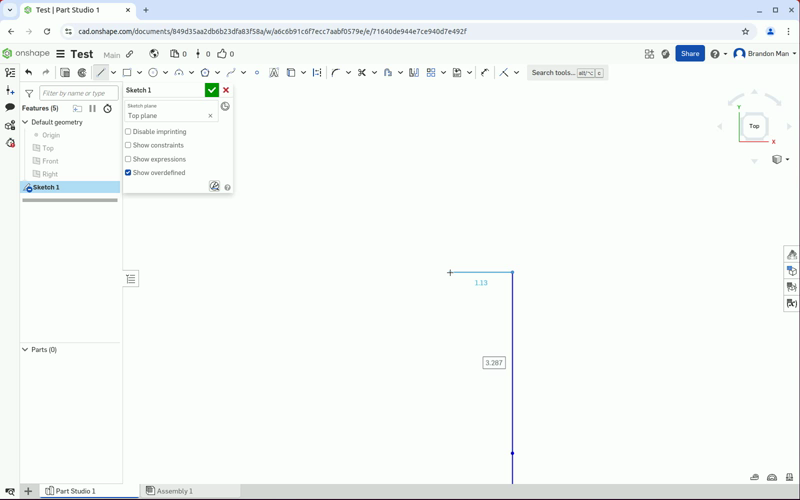
scroll(-6)
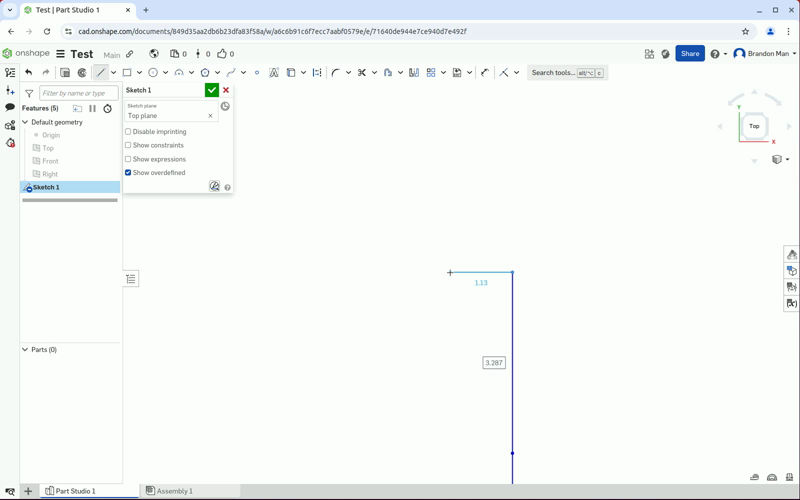
scroll(-6)
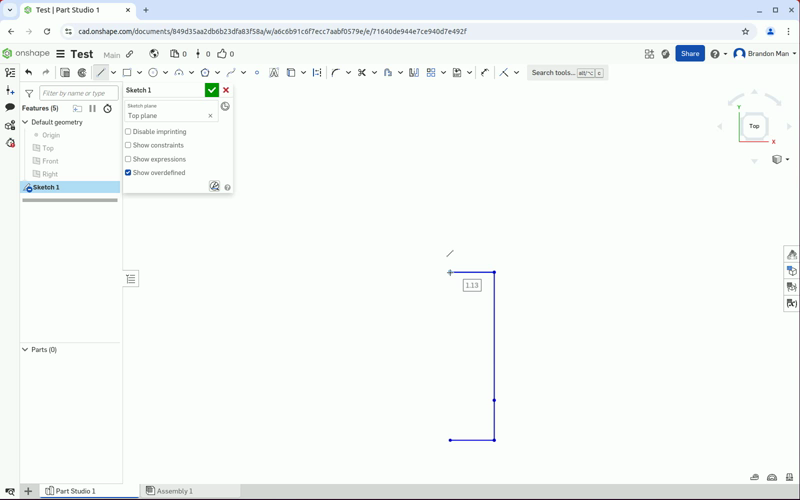
scroll(-6)
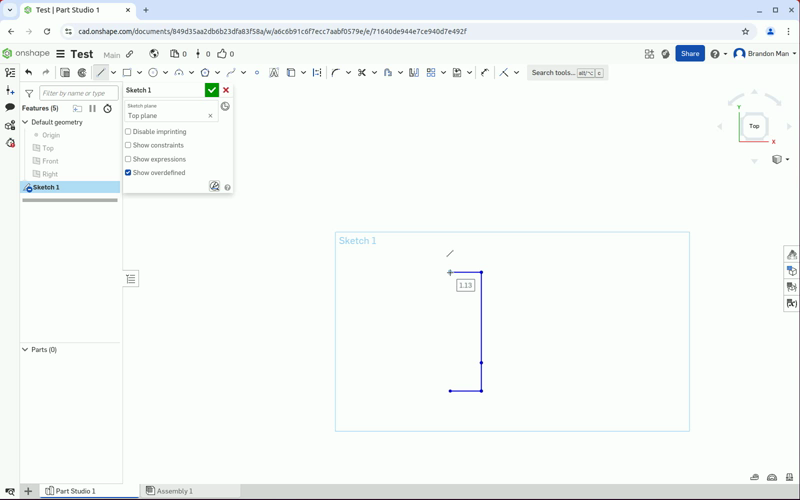
scroll(-6)
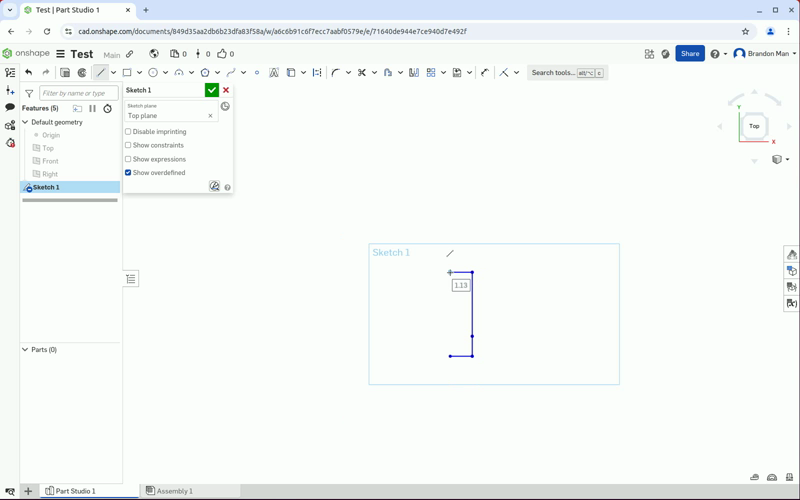
scroll(-6)
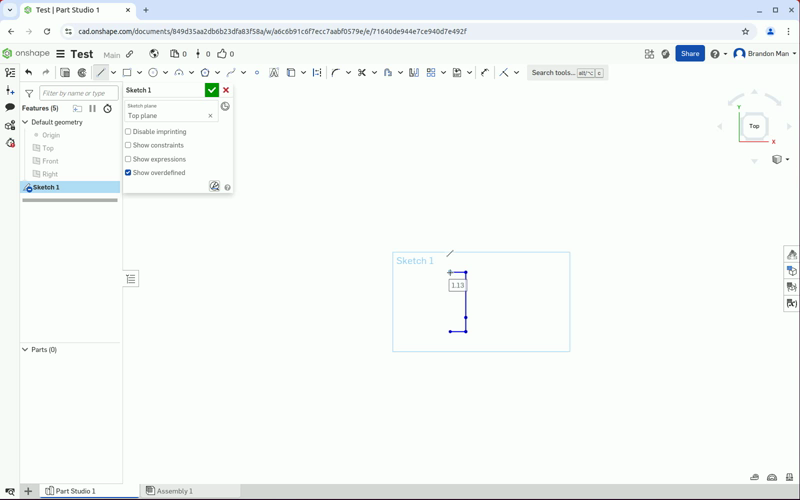
scroll(-6)
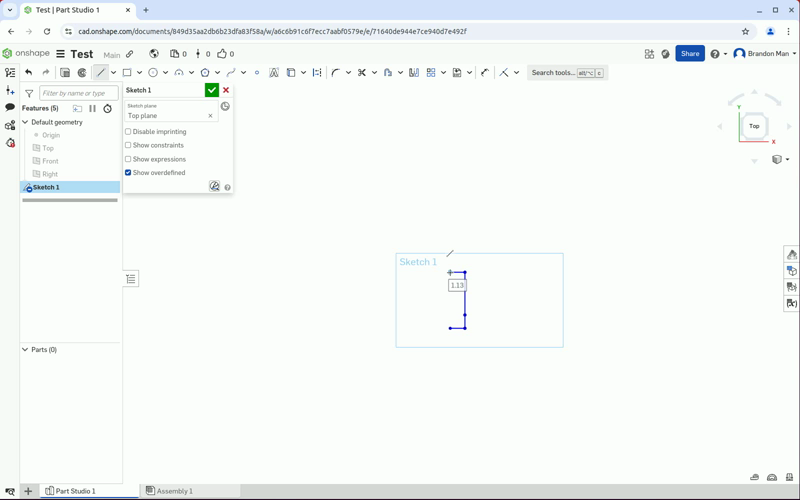
scroll(-6)
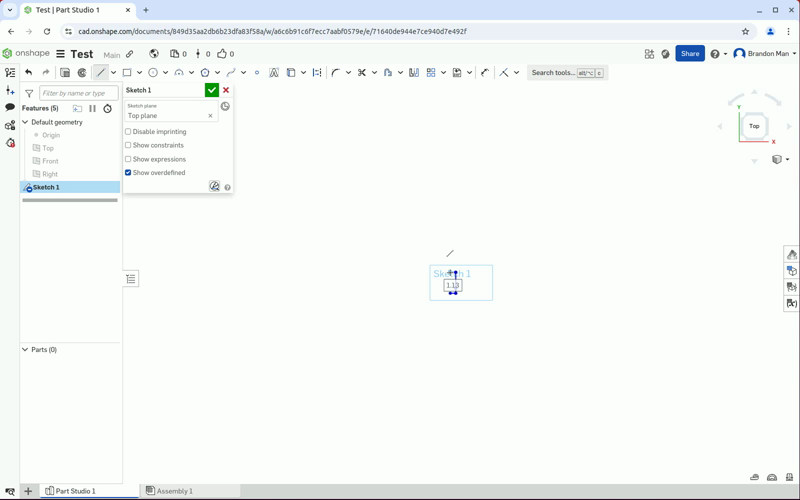
key_up(shift)
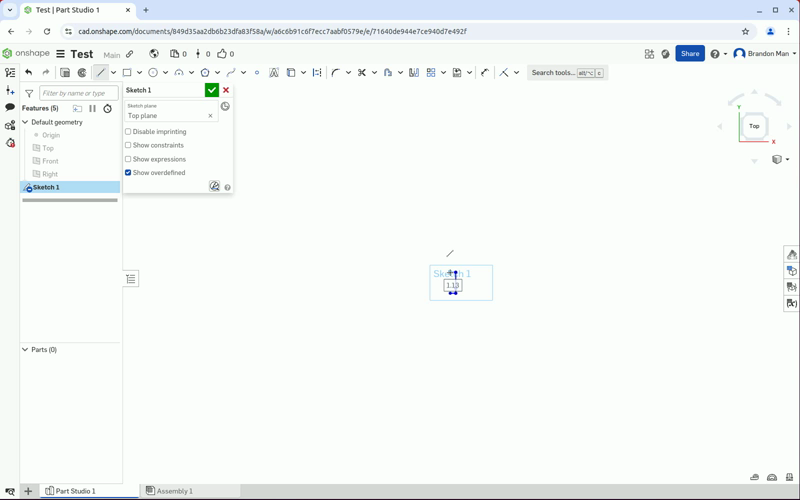
mouse_move(480, 272)
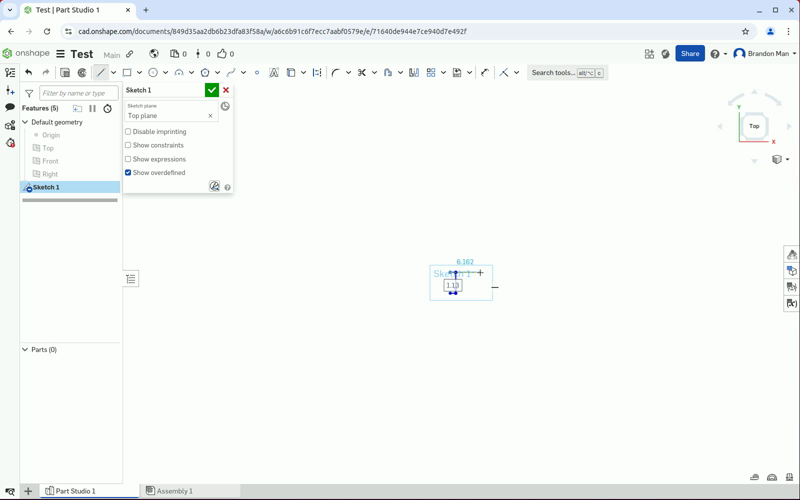
key_down(shift)
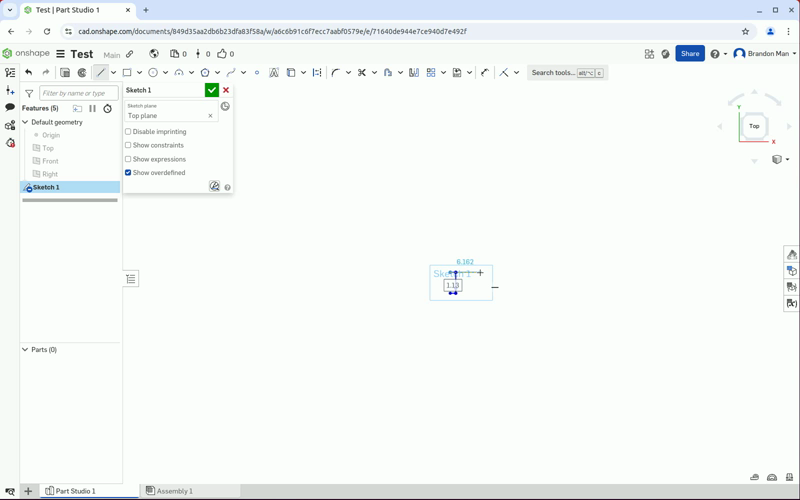
mouse_move(450, 293)
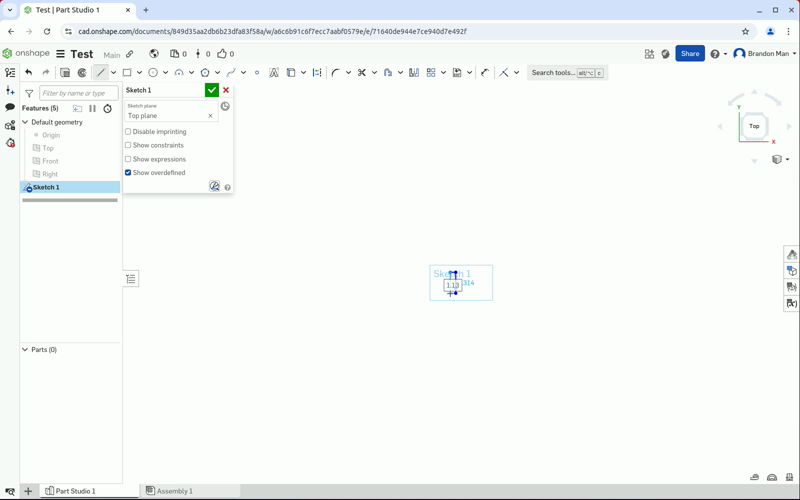
key_up(shift)
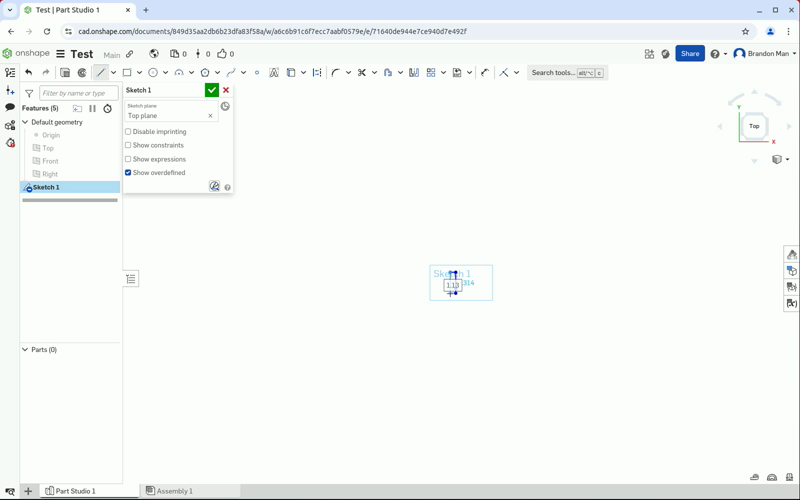
click(450, 293)
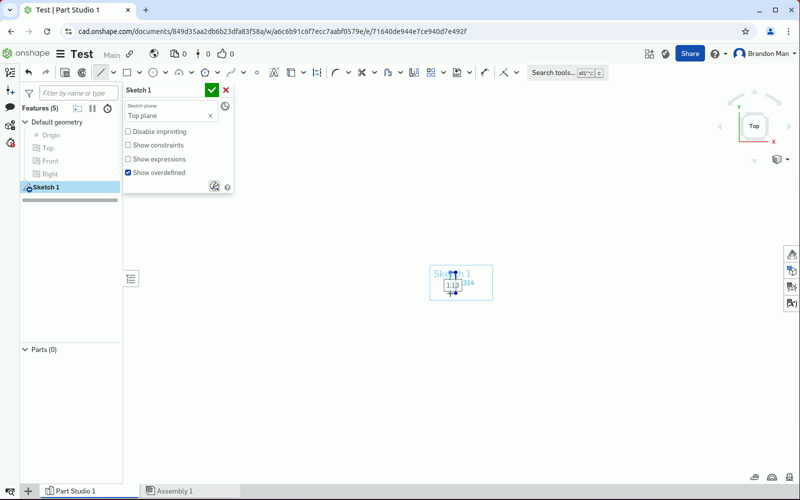
key(esc)
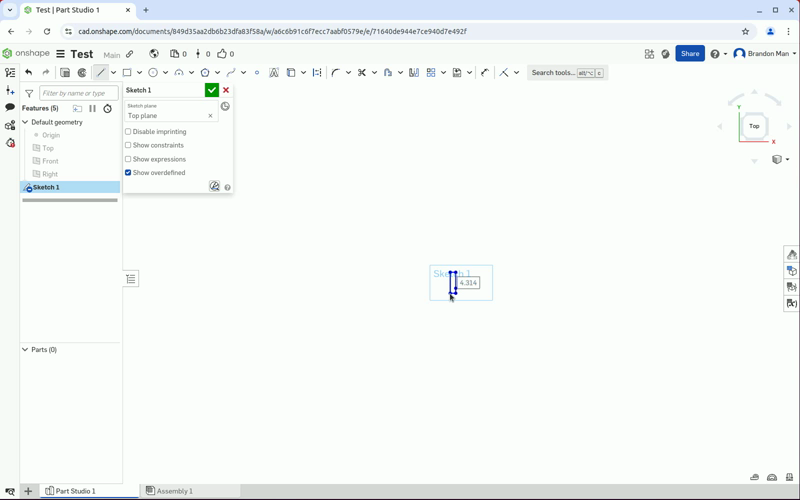
mouse_move(453, 287)
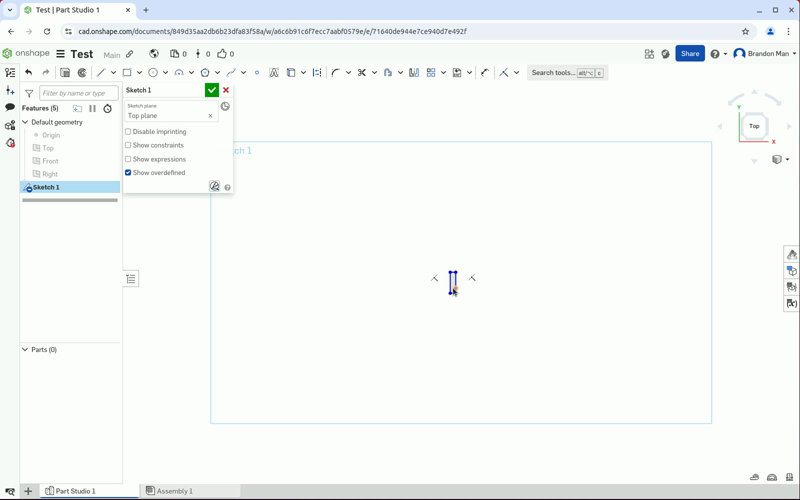
scroll(6)
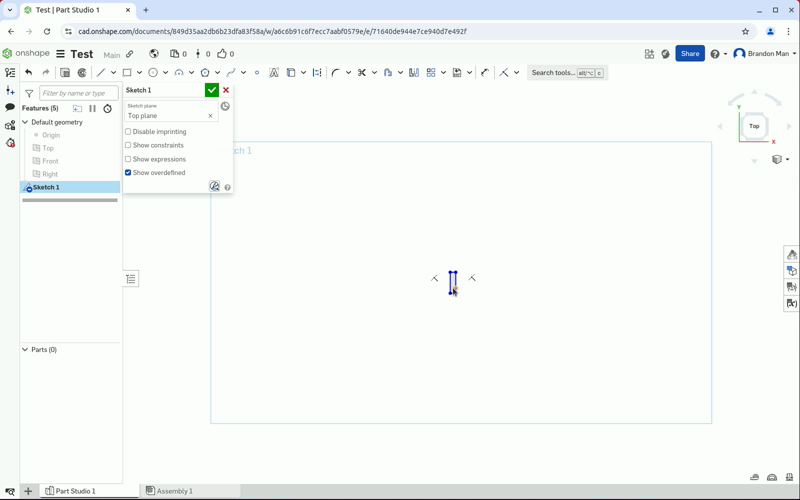
scroll(6)
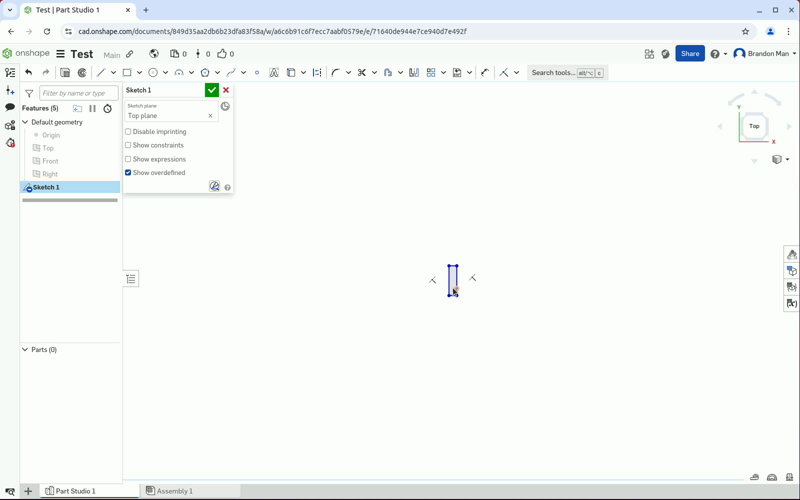
scroll(6)
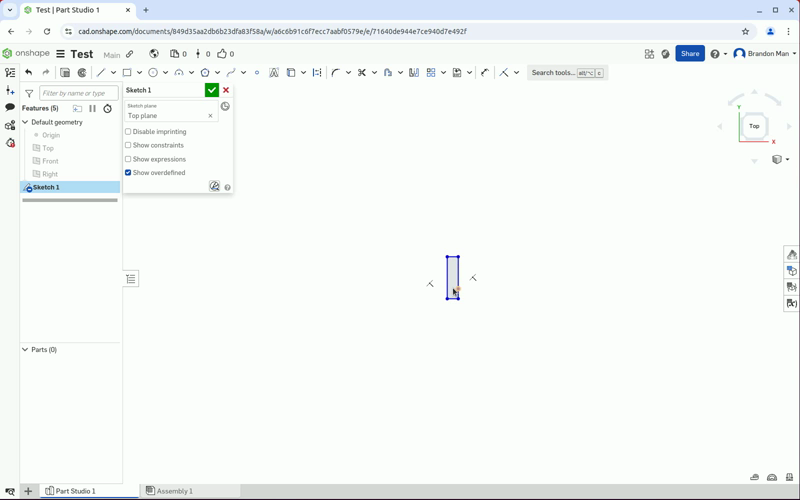
scroll(6)
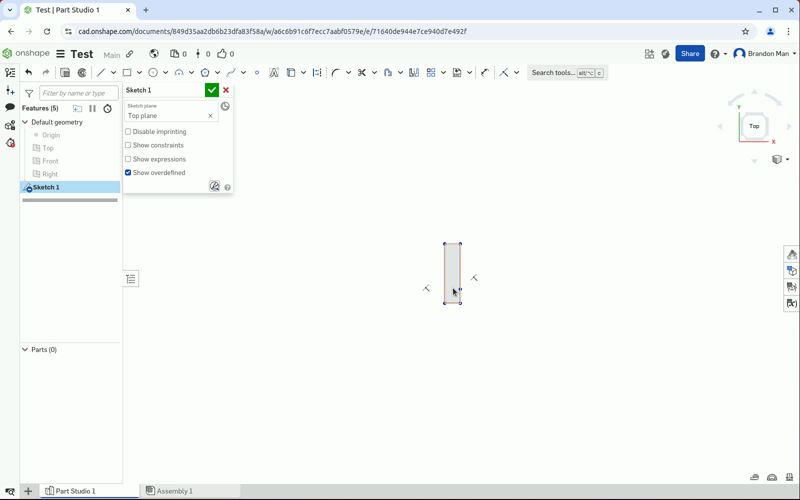
scroll(6)
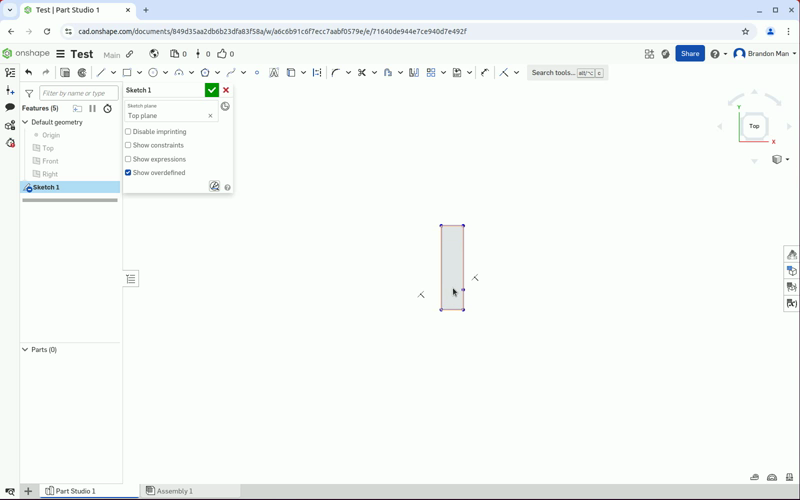
scroll(6)
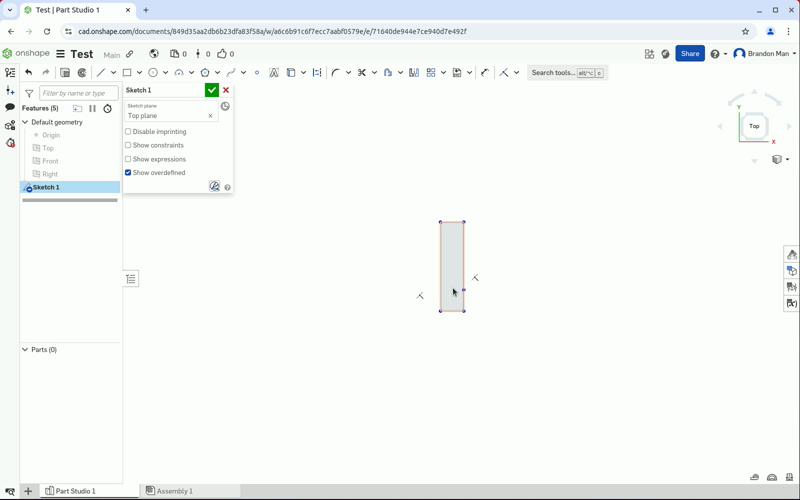
scroll(6)
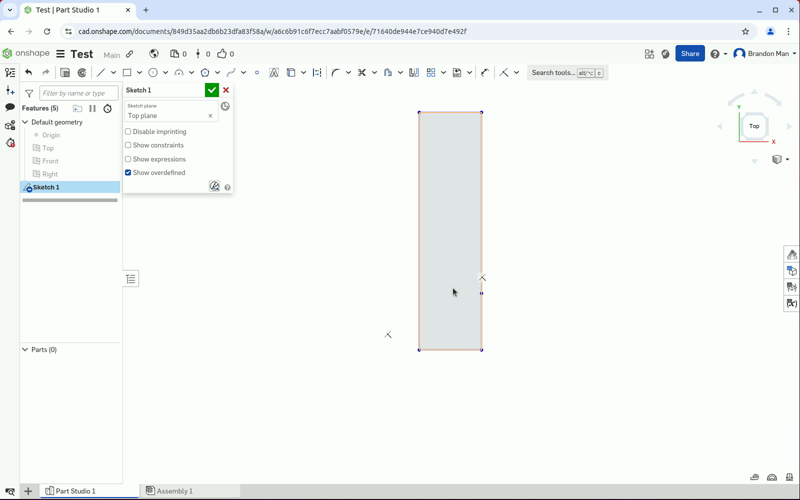
click(453, 287)
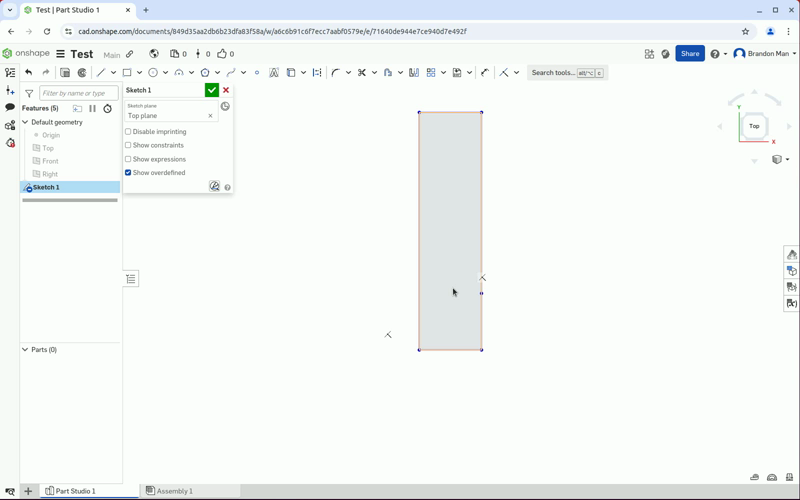
scroll(-6)
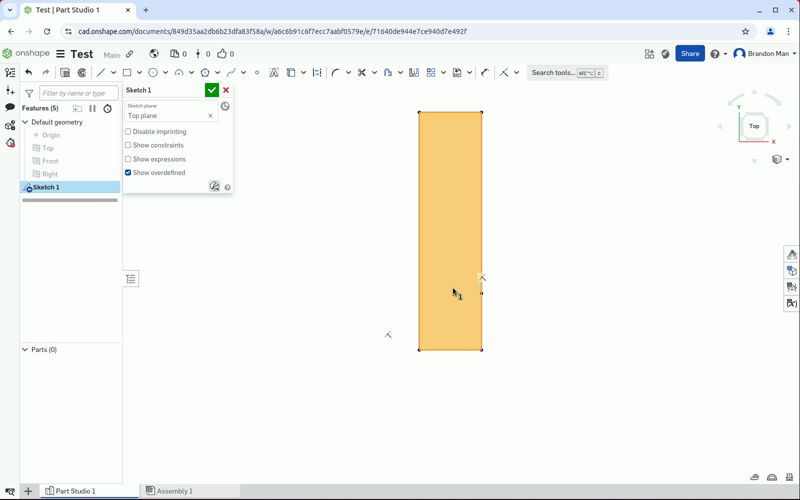
scroll(-6)
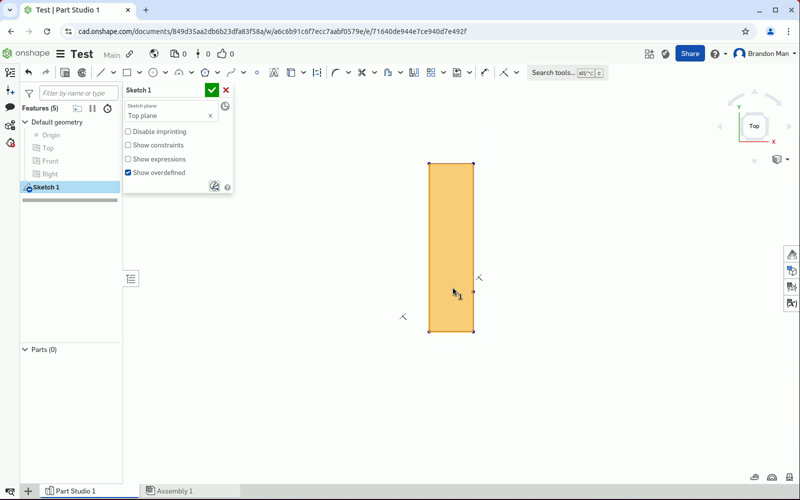
scroll(-6)
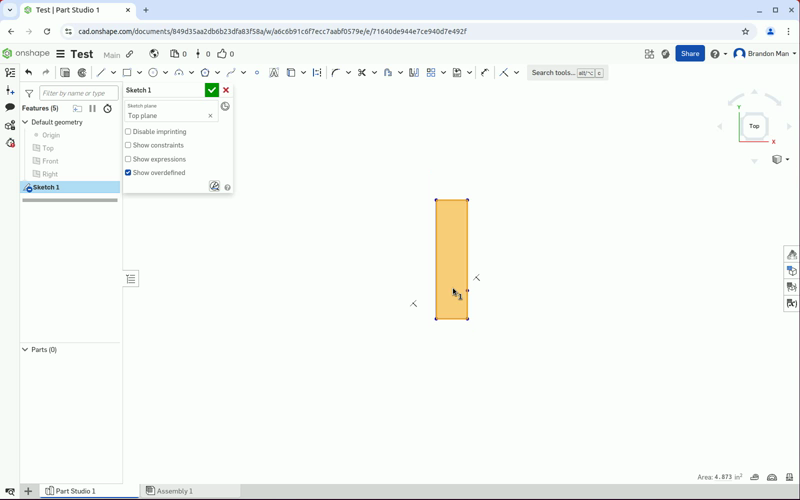
scroll(-6)
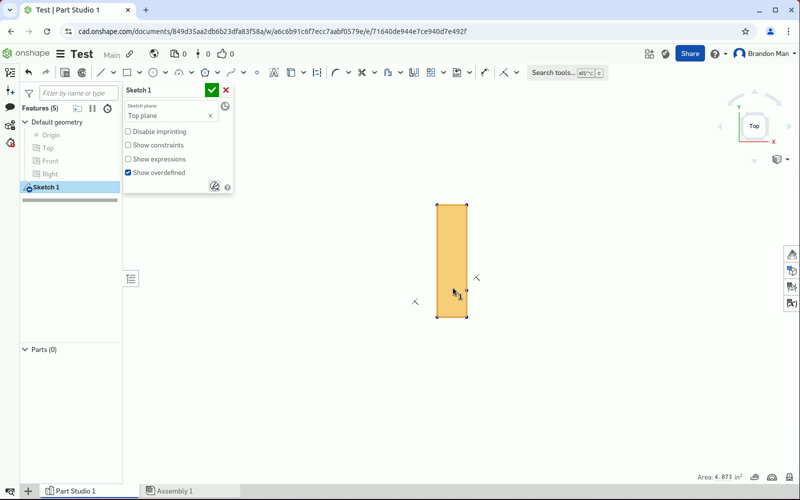
scroll(-6)
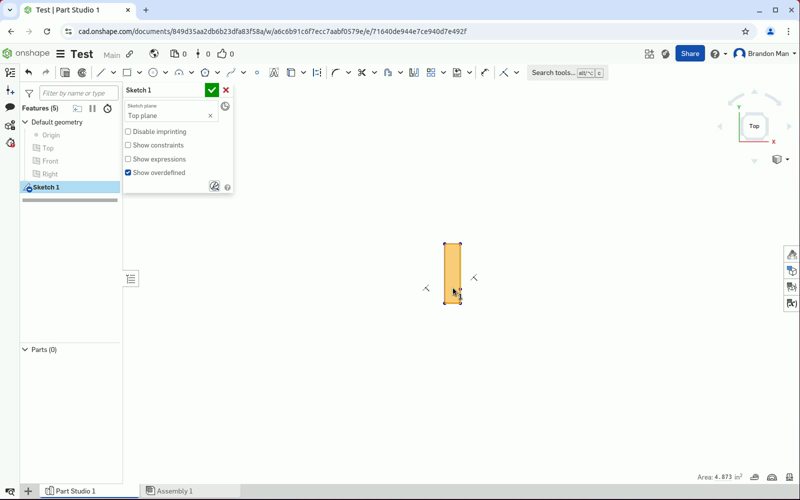
scroll(-6)
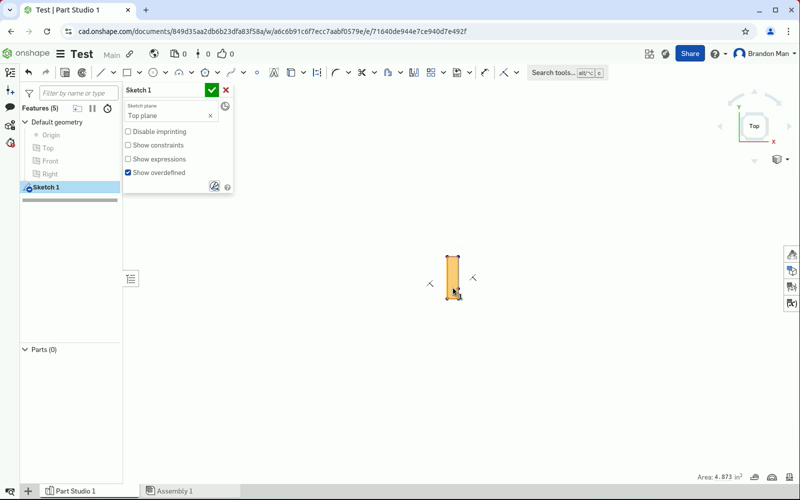
scroll(-6)
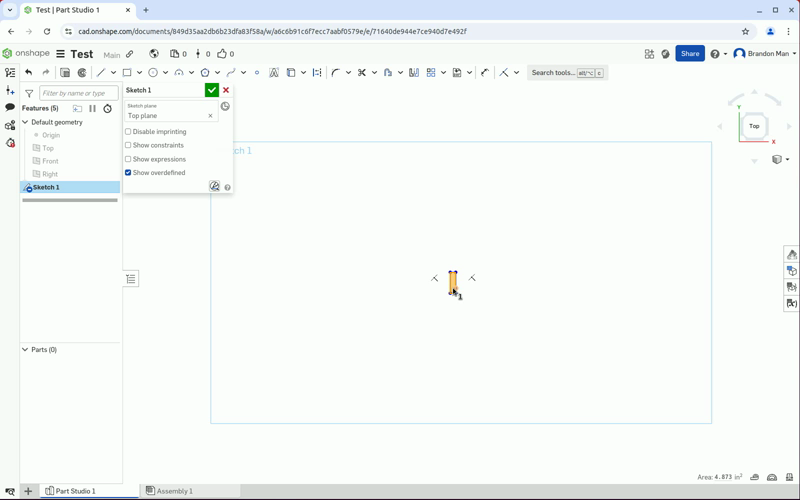
mouse_move(73, 352)
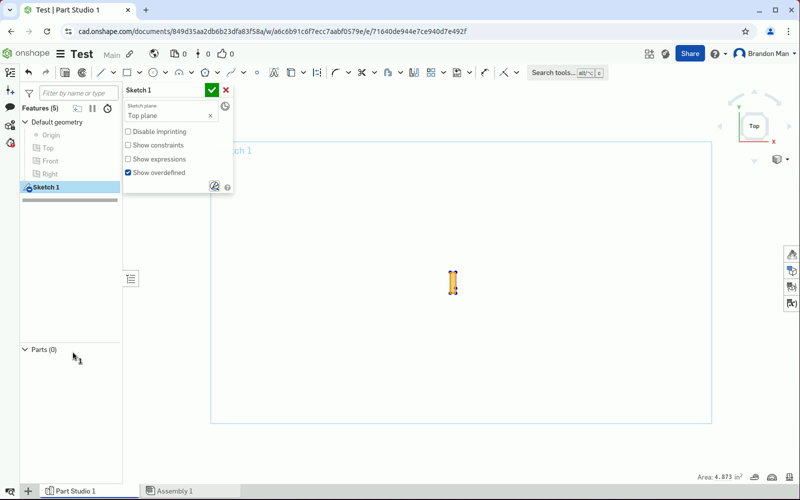
key(shift+y)
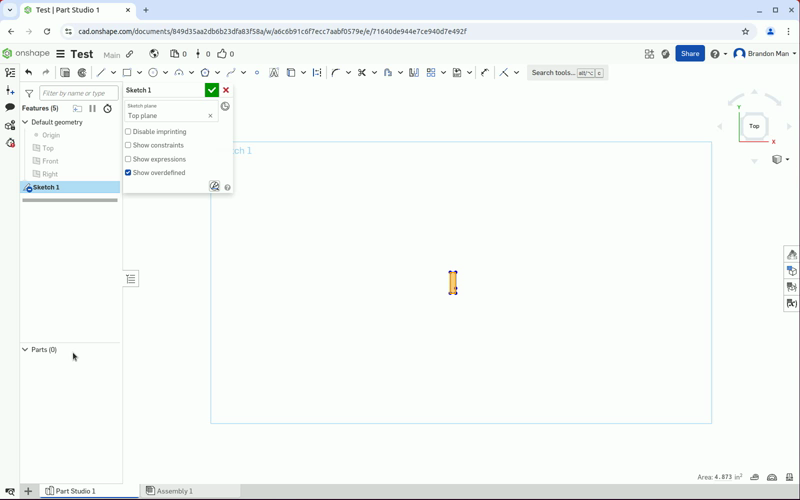
key(shift+e)
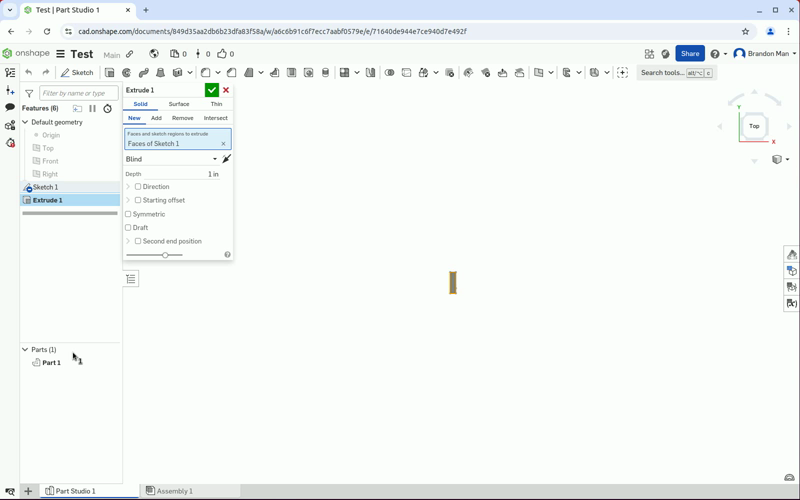
mouse_move(143, 106)
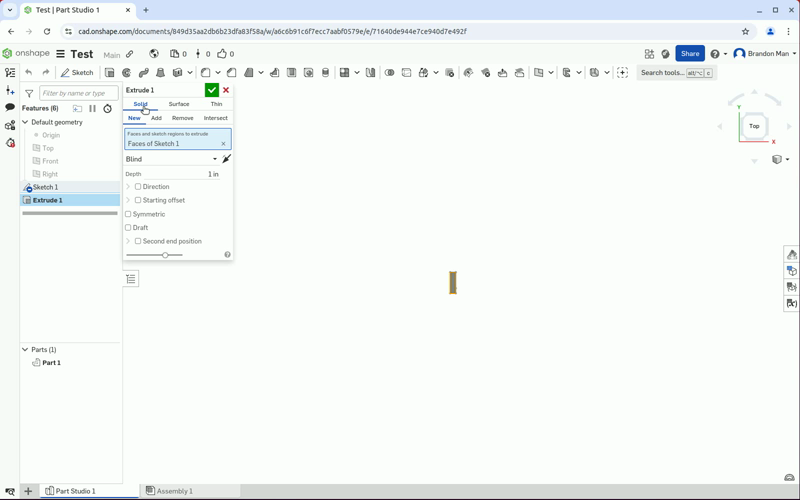
click(143, 106)
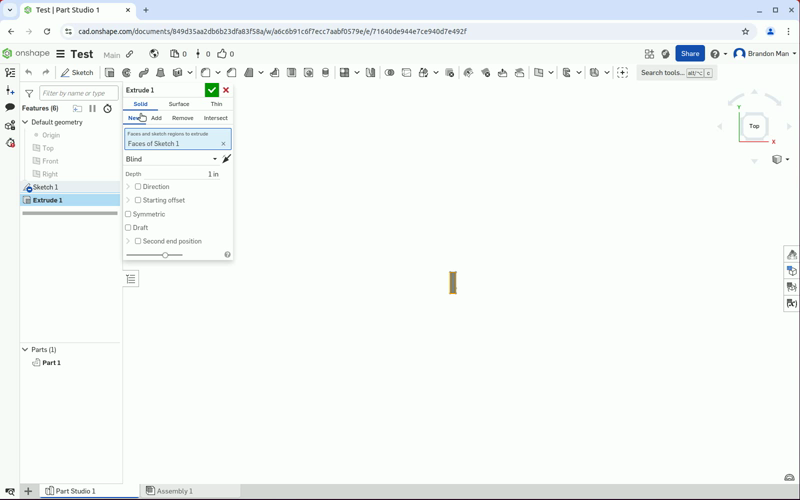
mouse_move(137, 120)
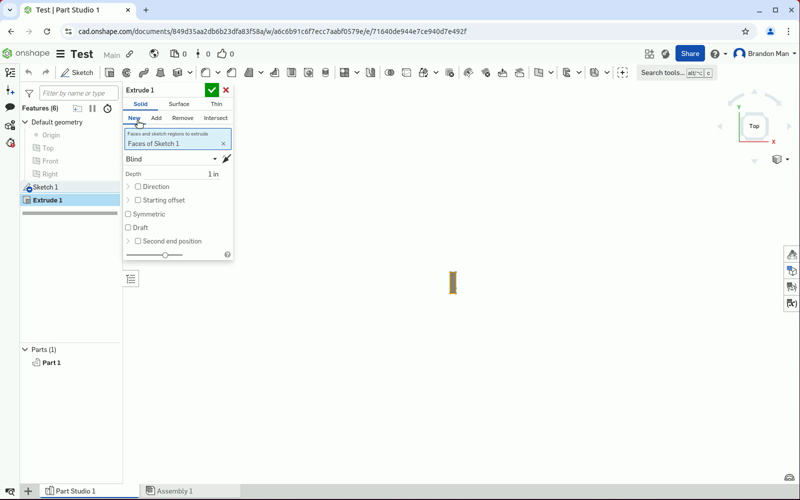
click(137, 120)
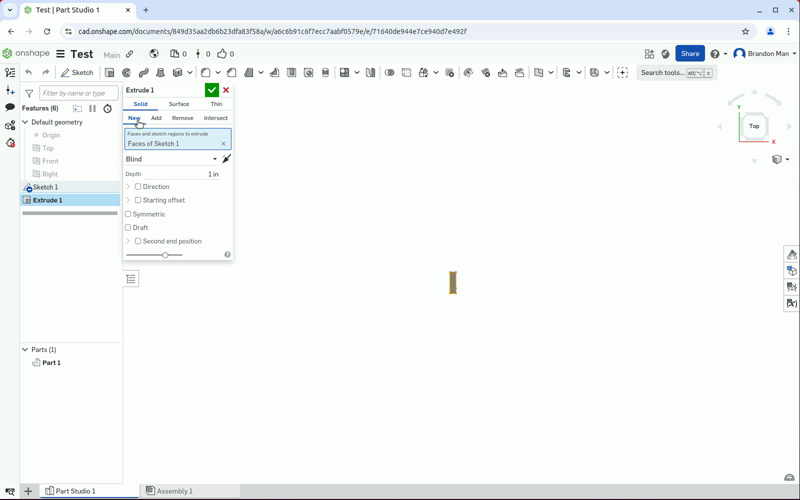
key(tab, 4)
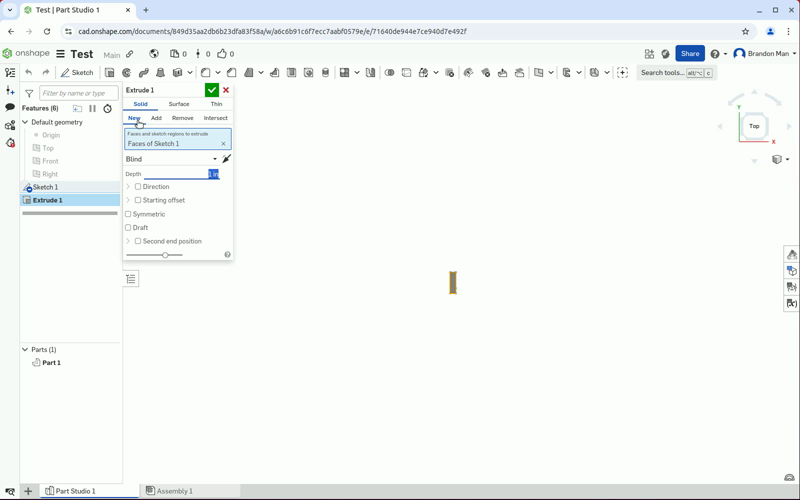
text(23.108)
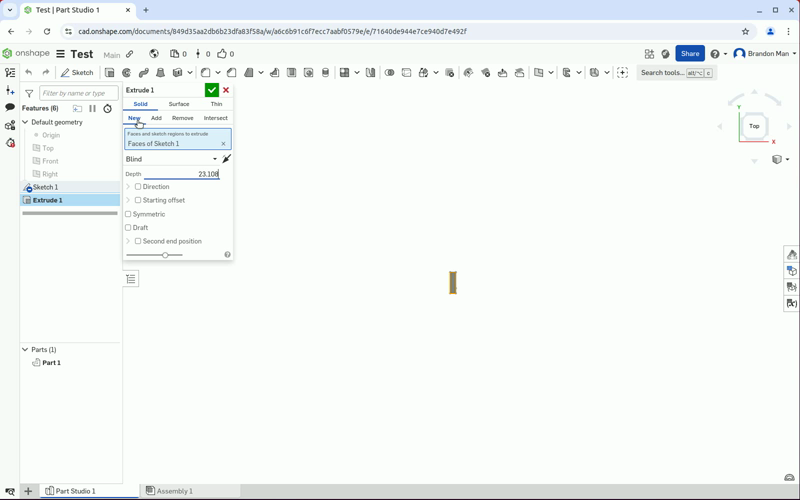
key(enter)
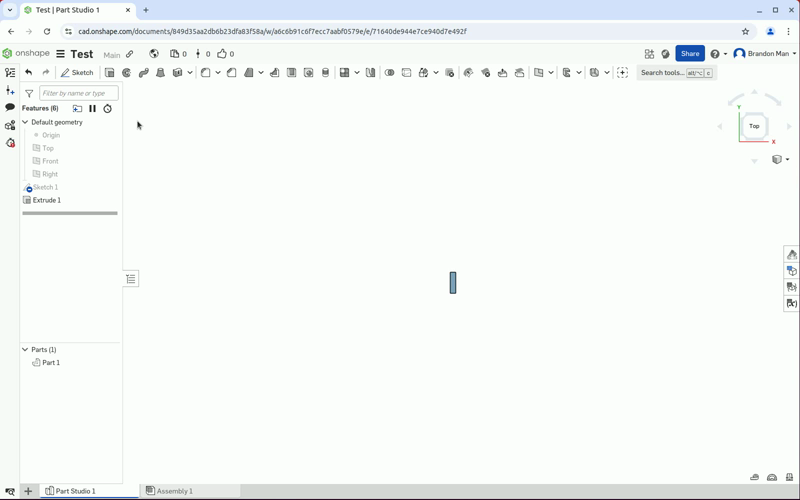
key(shift+h)
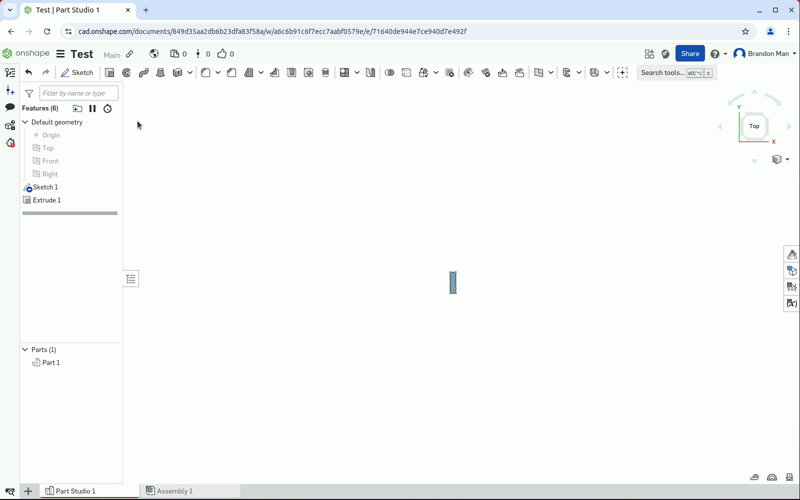
key(shift+h)
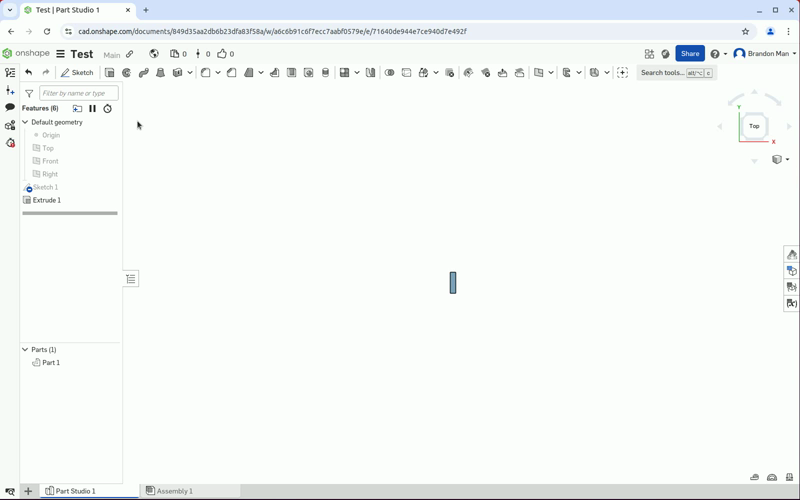
mouse_move(73, 189)
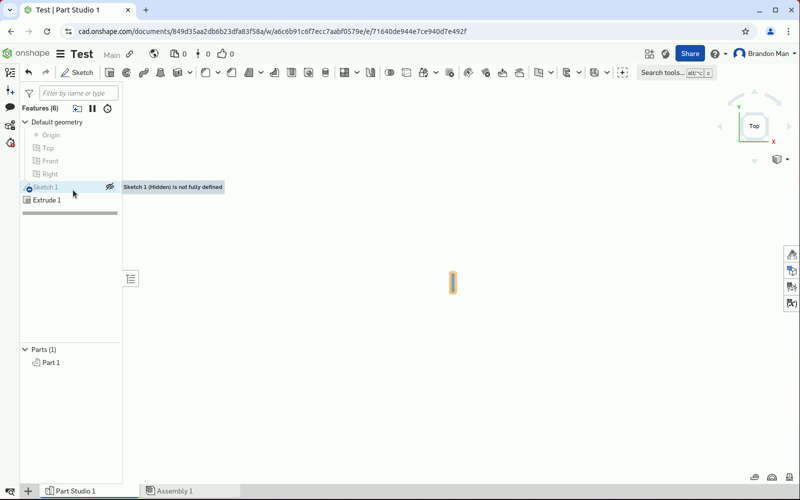
click(73, 189)
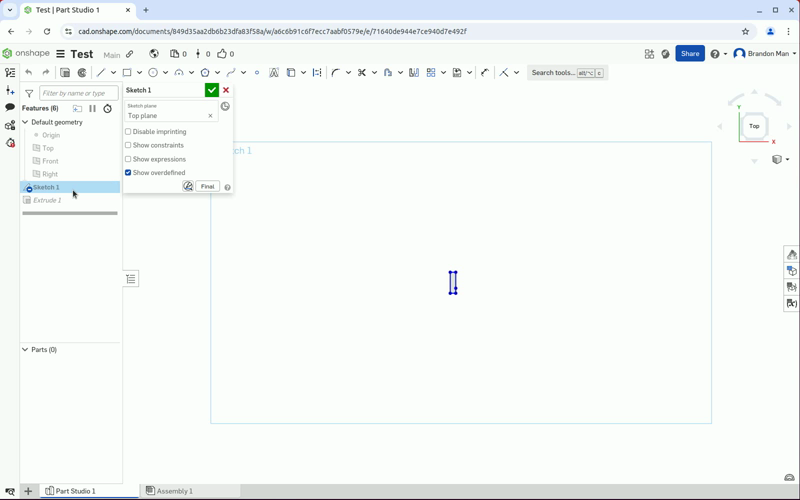
mouse_move(229, 92)
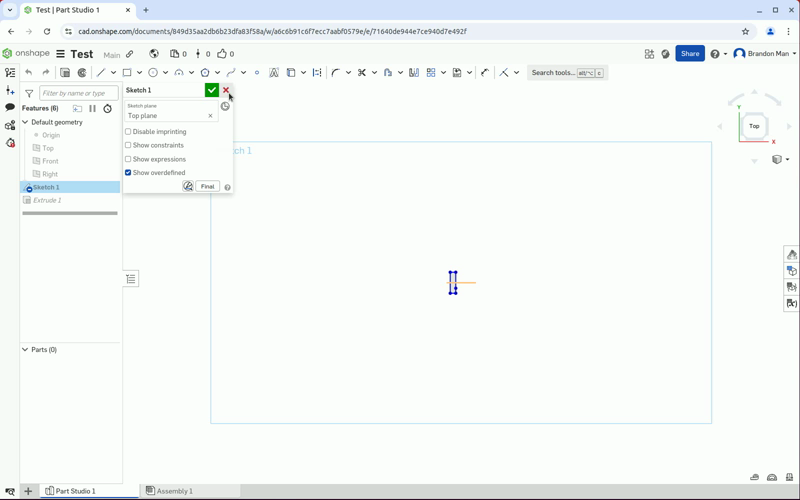
click(229, 92)
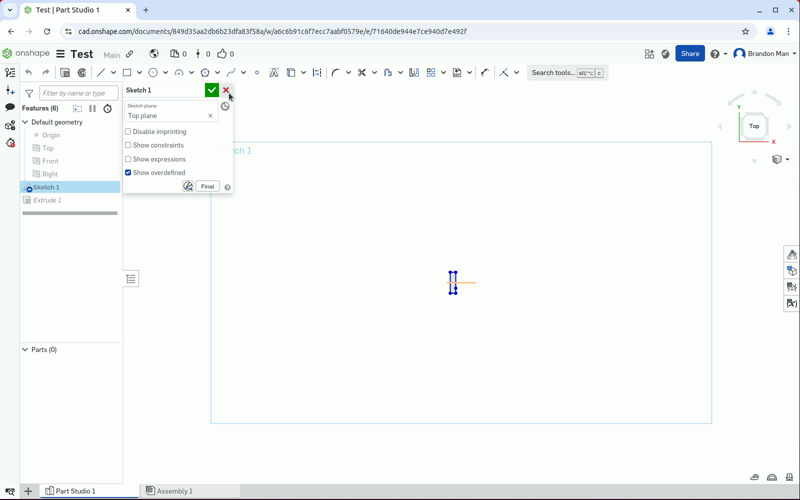
key(shift+s)
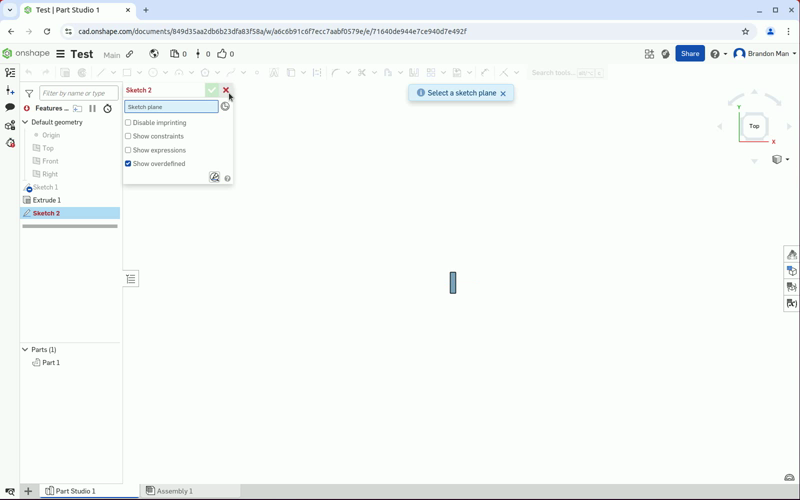
mouse_move(73, 150)
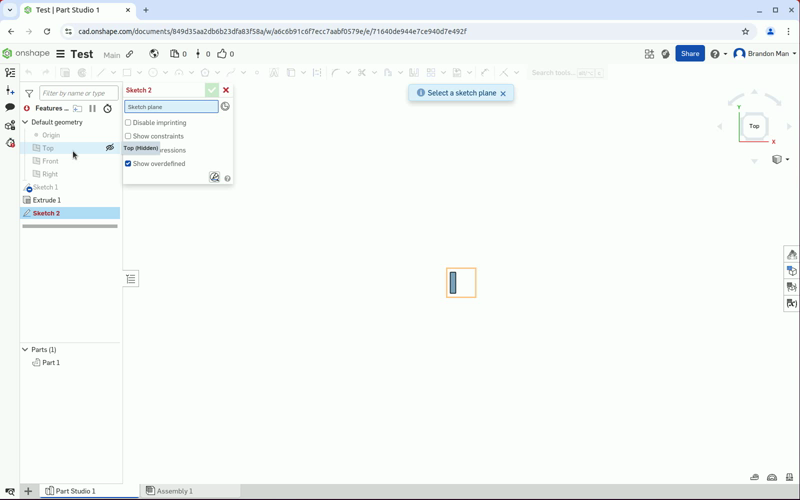
click(73, 150)
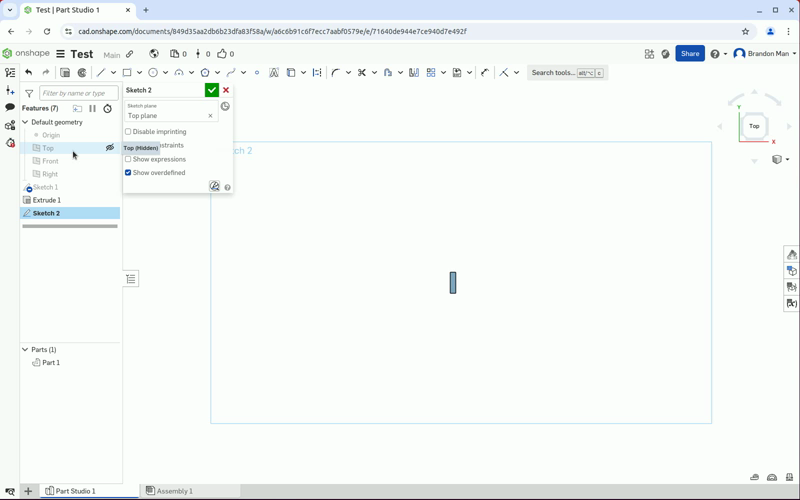
mouse_move(73, 352)
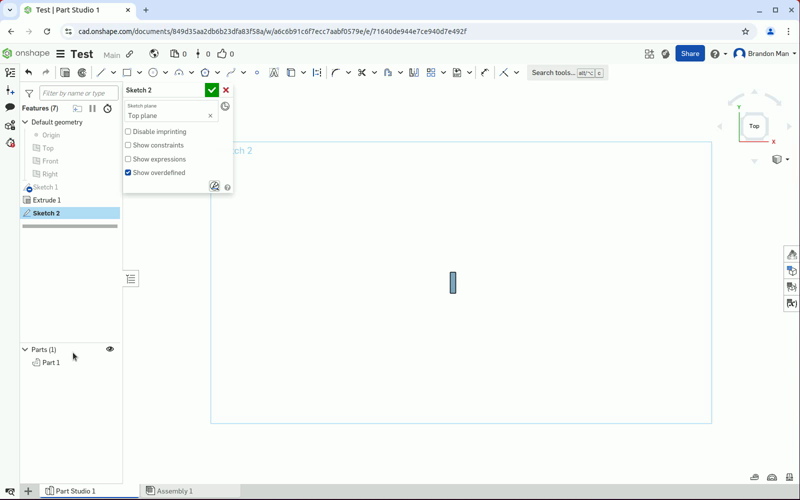
key(y)
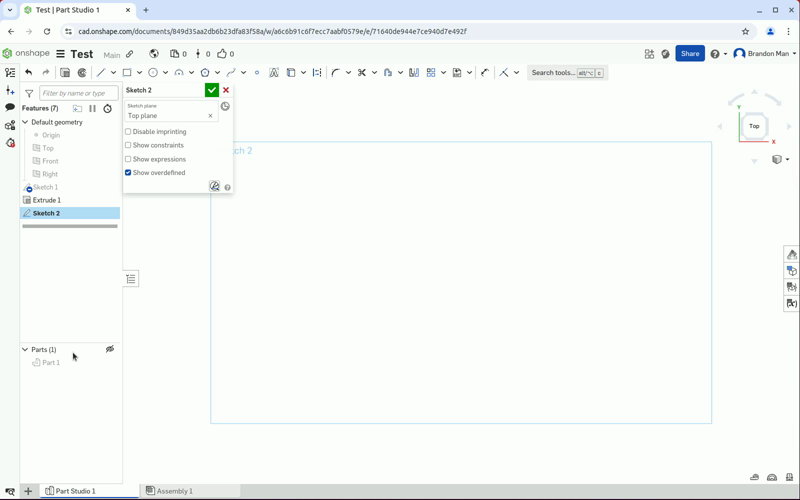
key(l)
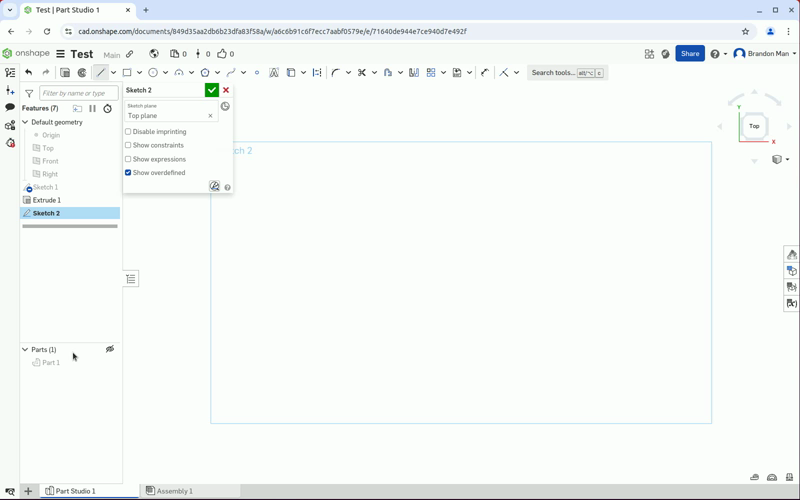
key_down(shift)
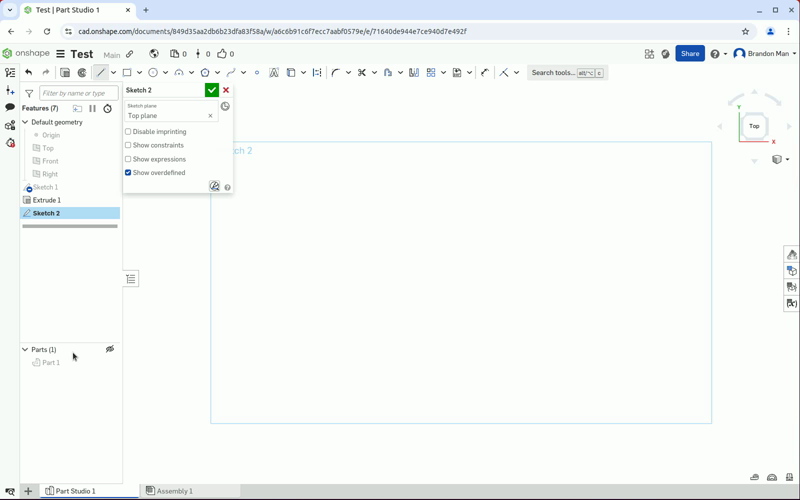
mouse_move(456, 293)
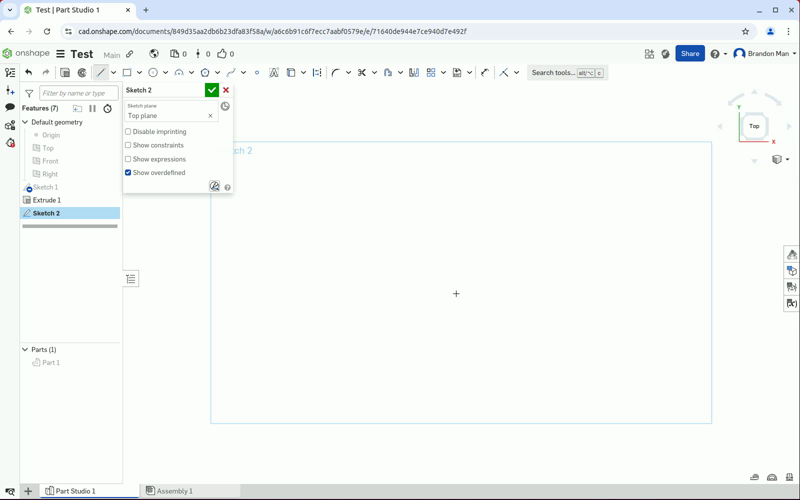
click(456, 293)
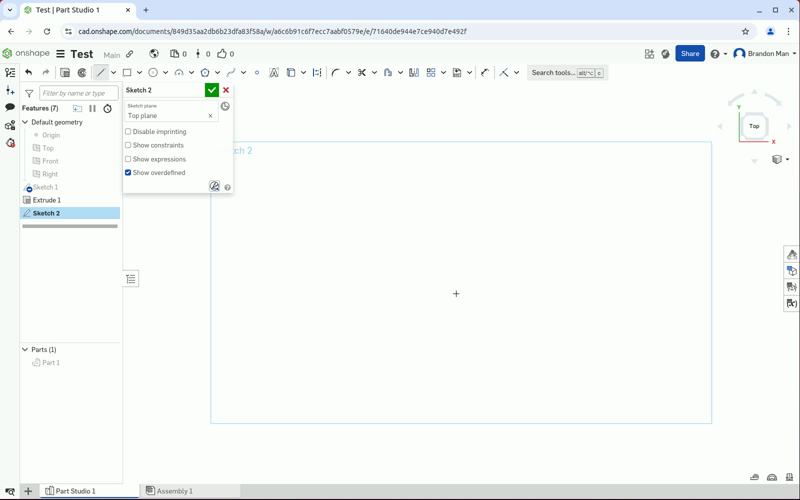
key_up(shift)
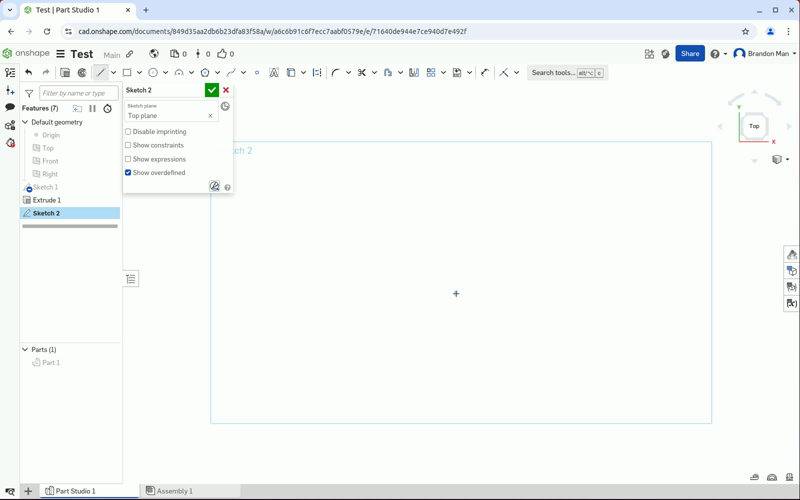
key_down(shift)
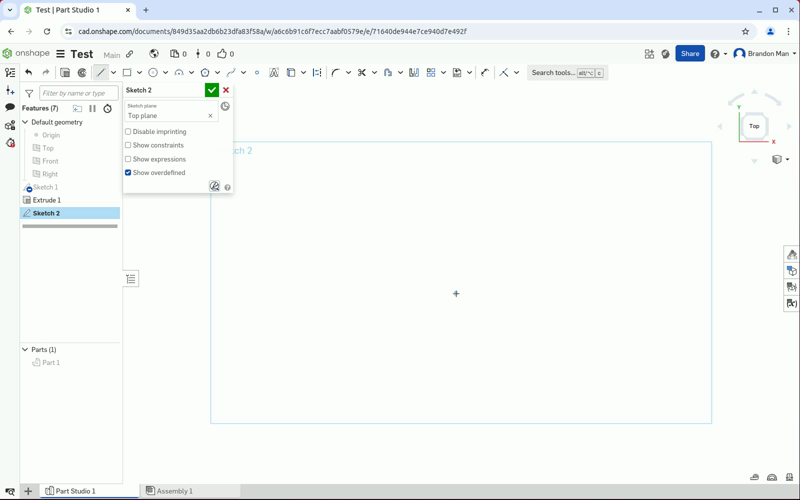
mouse_move(486, 293)
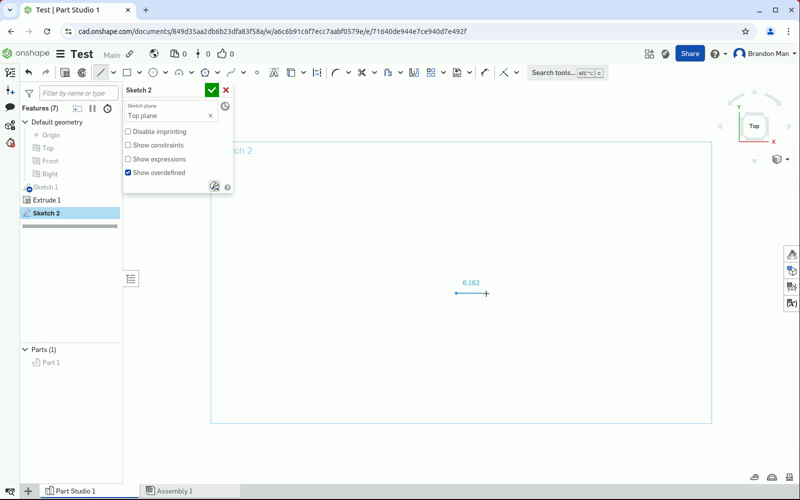
mouse_move(472, 293)
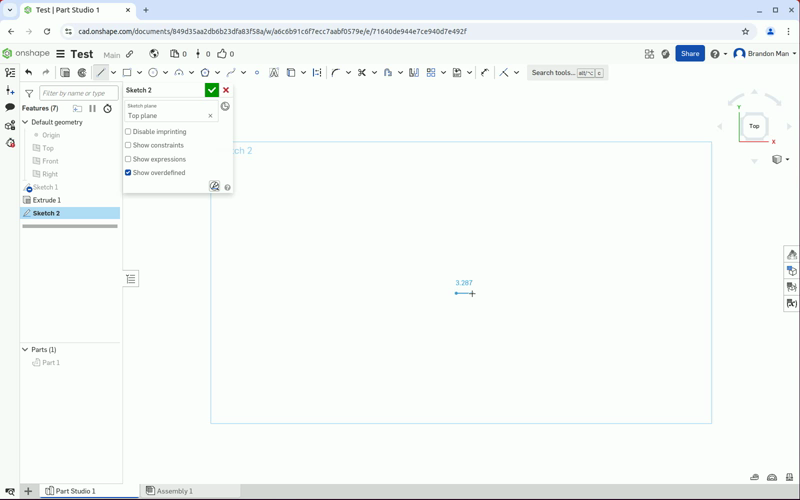
click(472, 293)
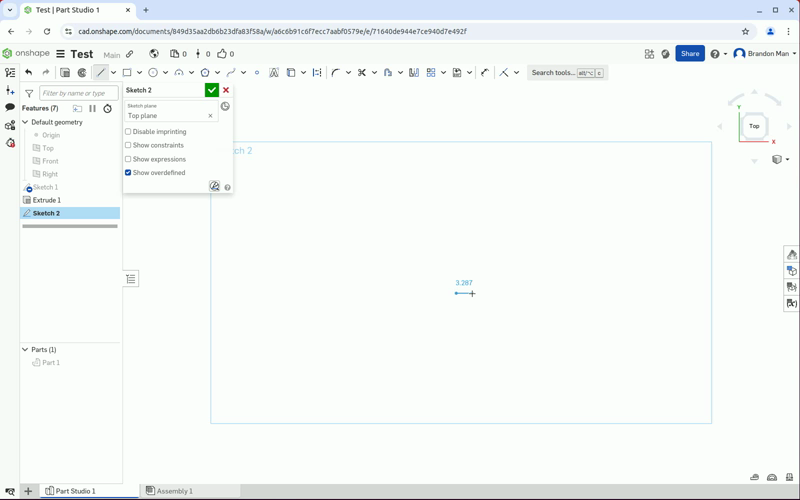
key_up(shift)
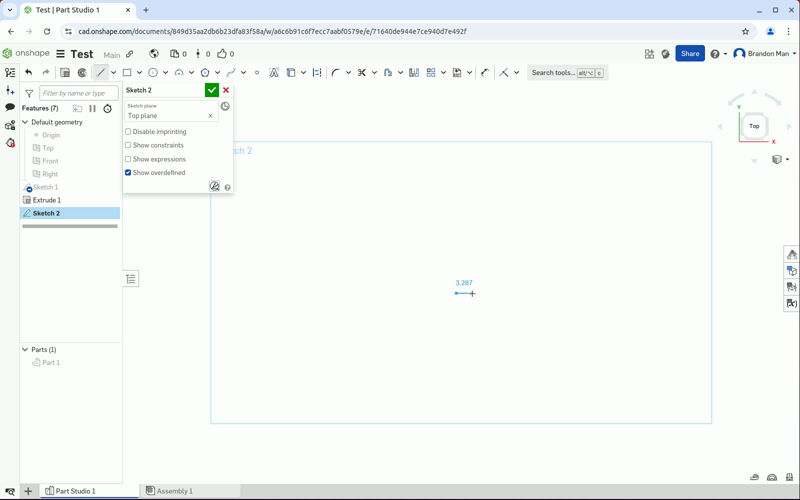
key_down(shift)
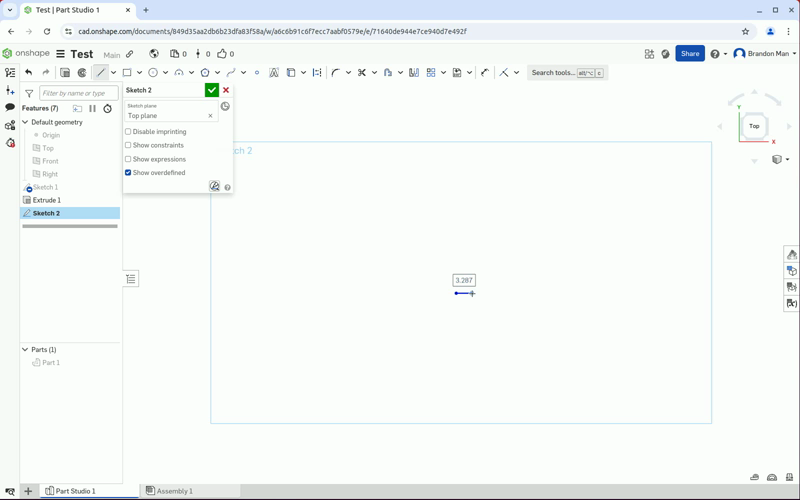
mouse_move(502, 293)
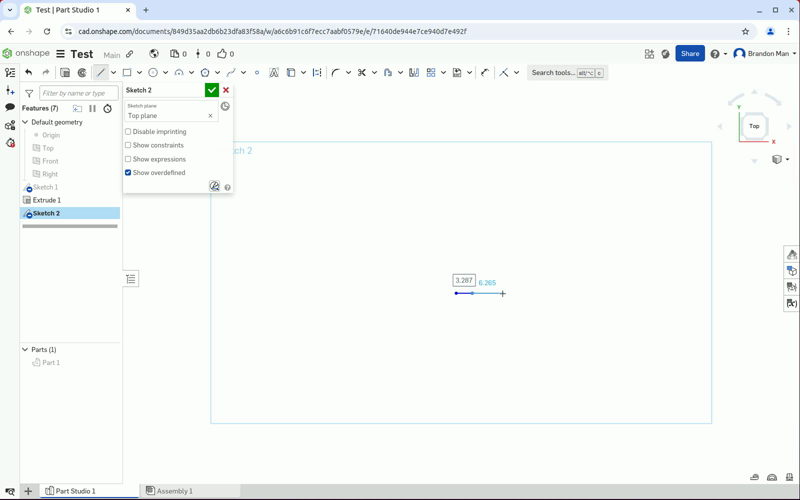
mouse_move(472, 288)
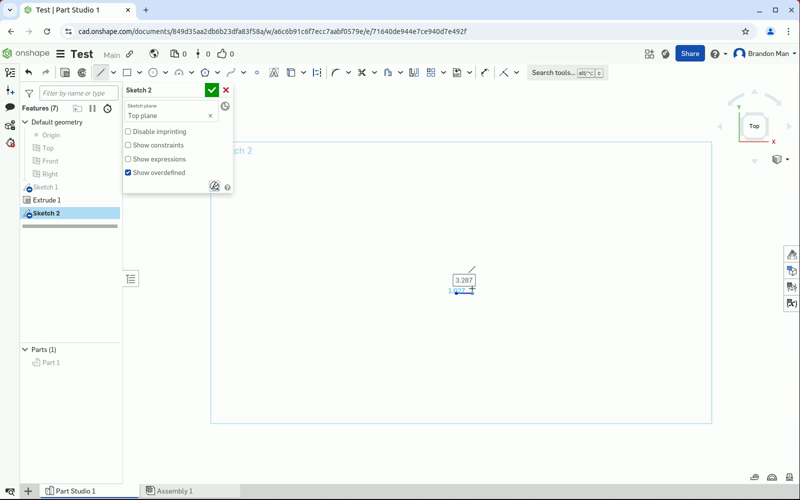
scroll(6)
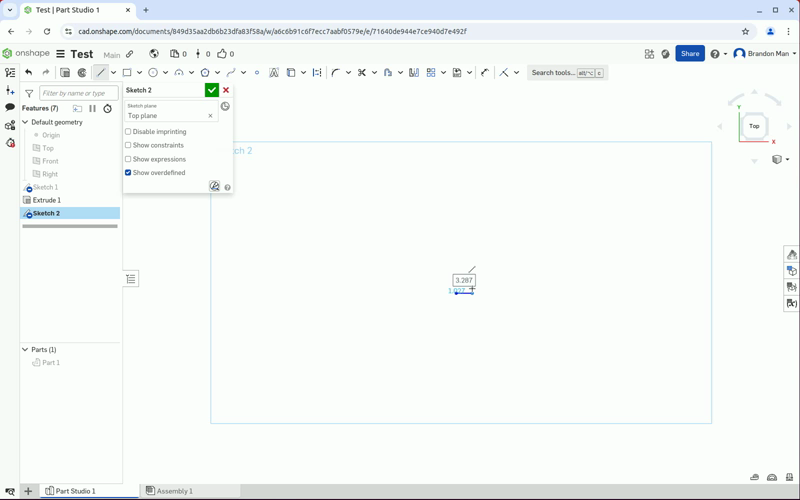
scroll(6)
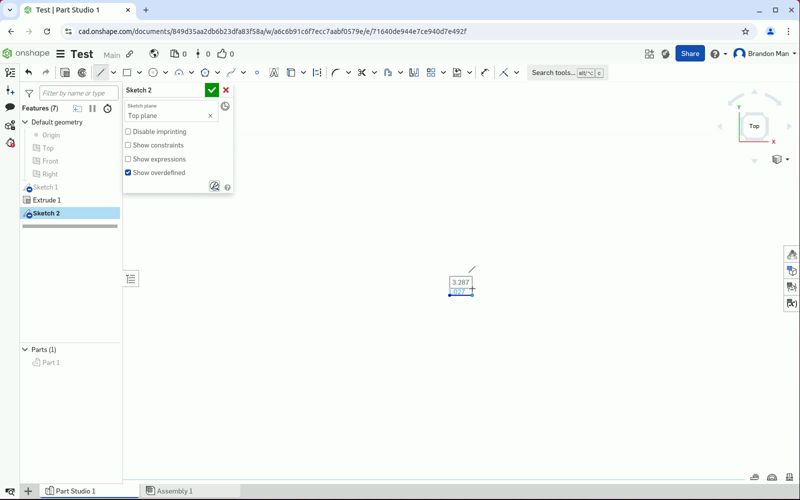
scroll(6)
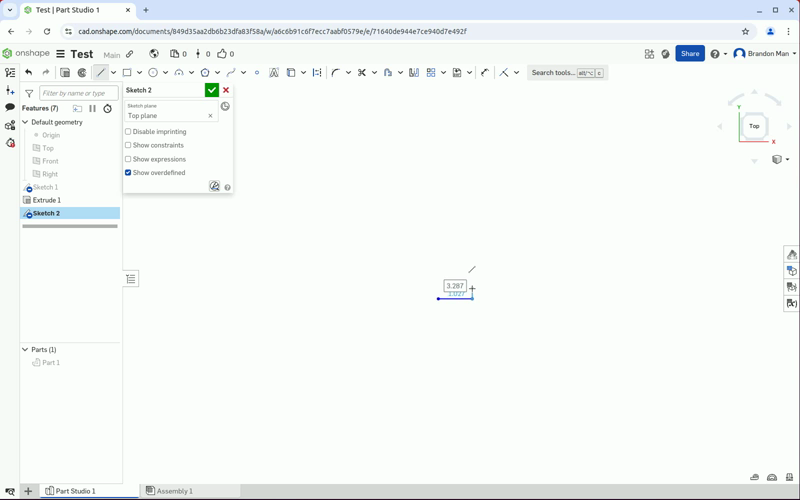
scroll(6)
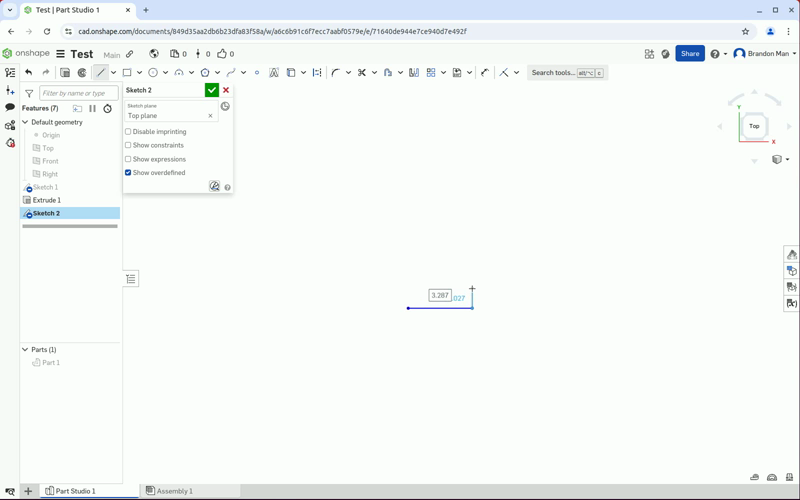
scroll(6)
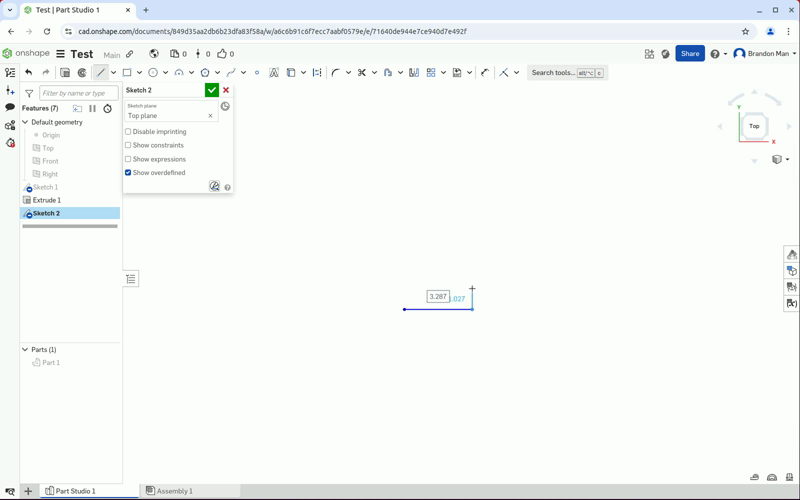
scroll(6)
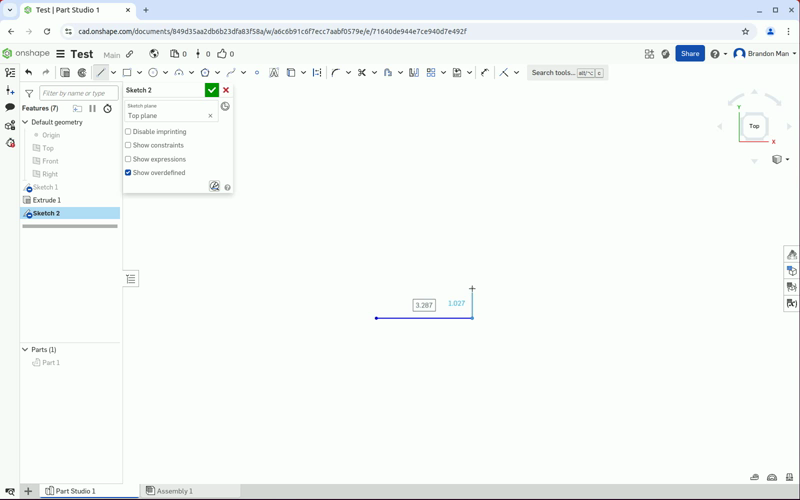
scroll(6)
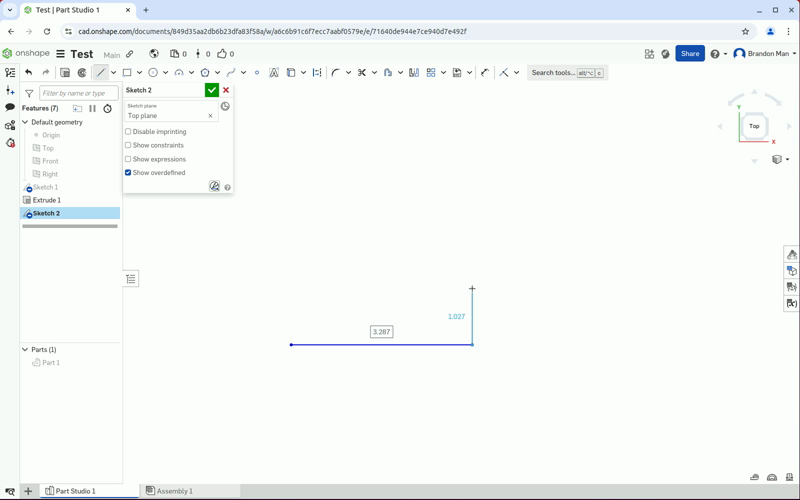
click(472, 288)
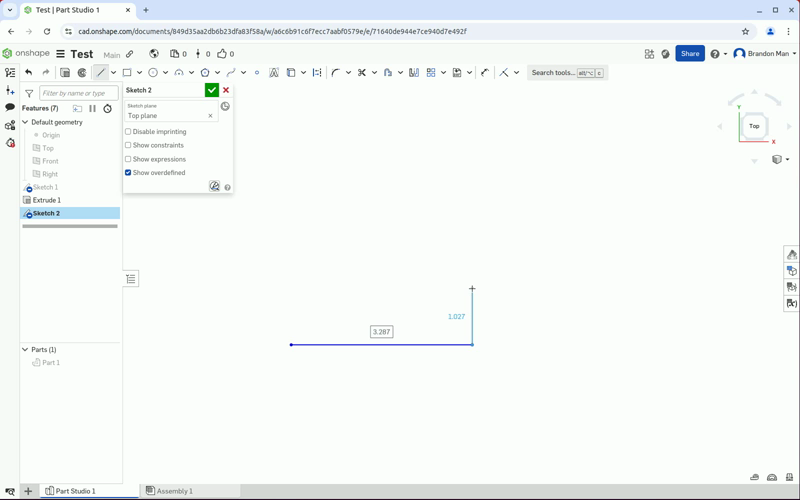
scroll(-6)
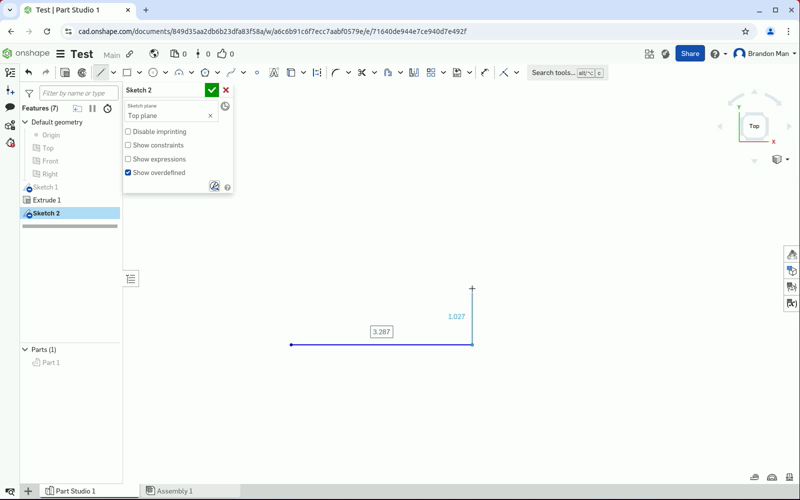
scroll(-6)
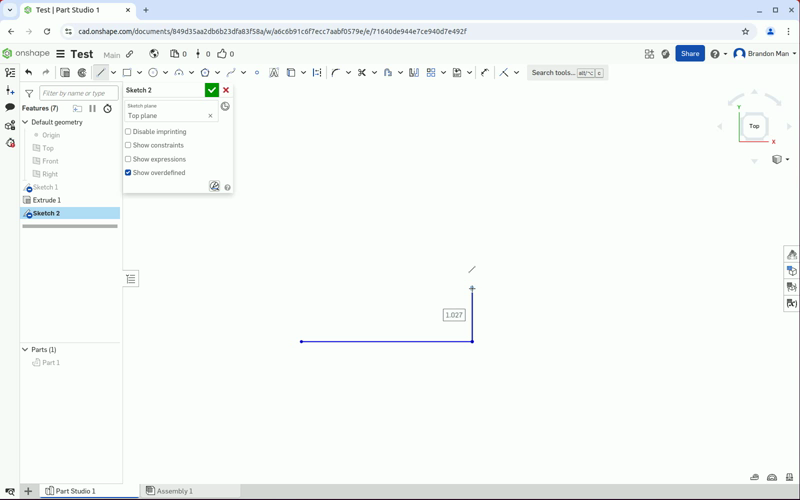
scroll(-6)
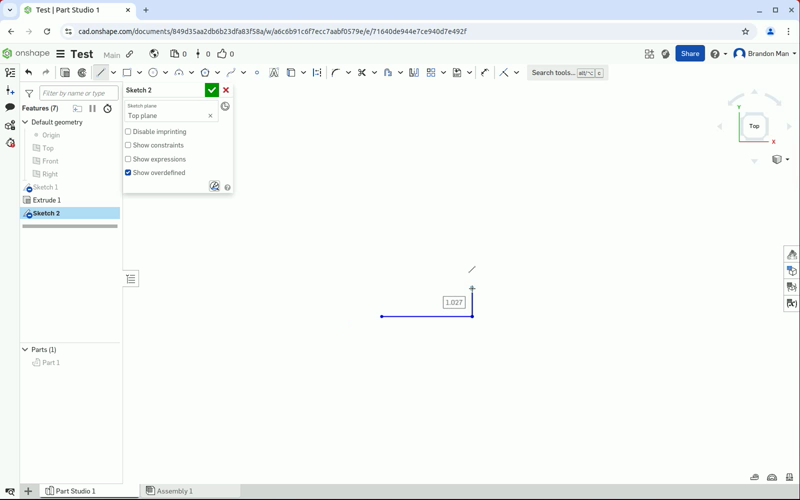
scroll(-6)
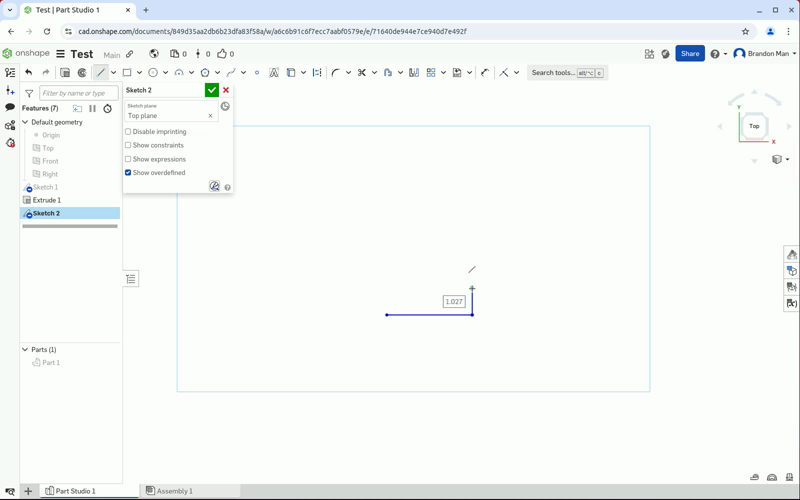
scroll(-6)
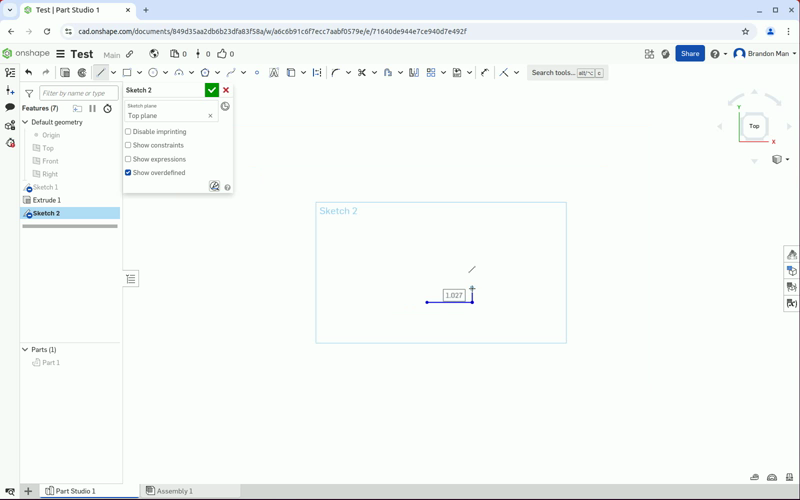
scroll(-6)
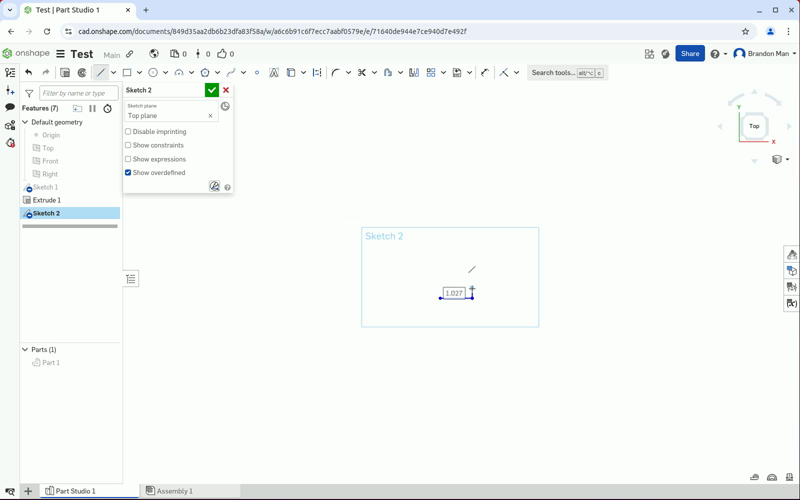
scroll(-6)
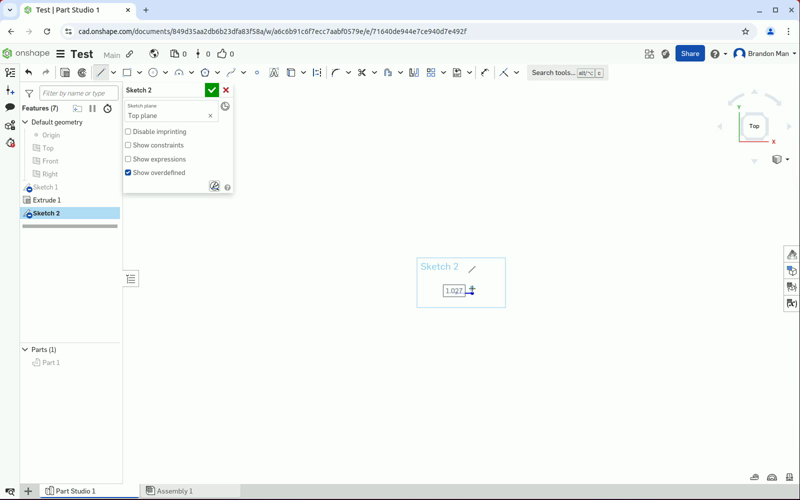
key_up(shift)
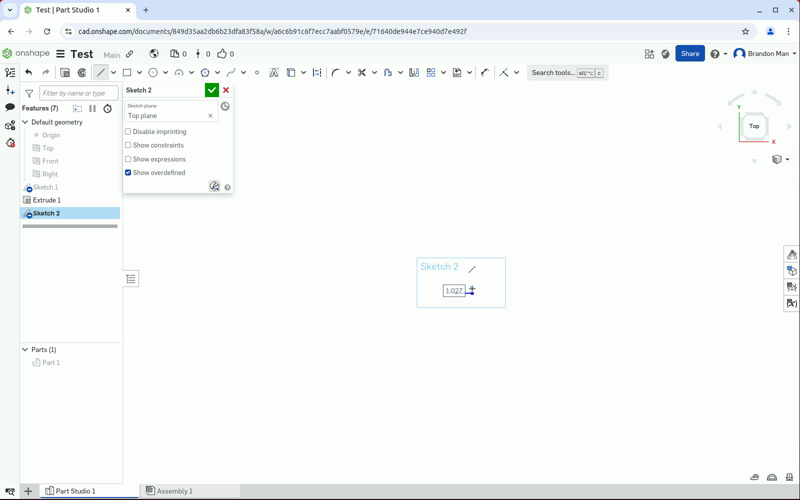
key_down(shift)
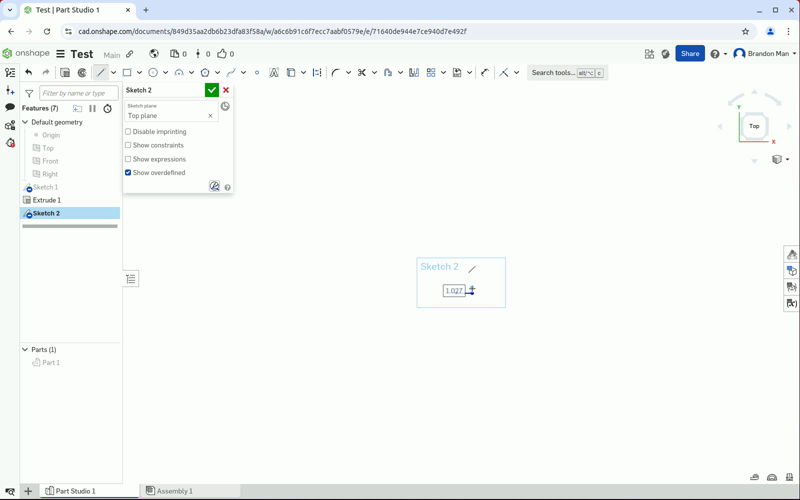
mouse_move(502, 288)
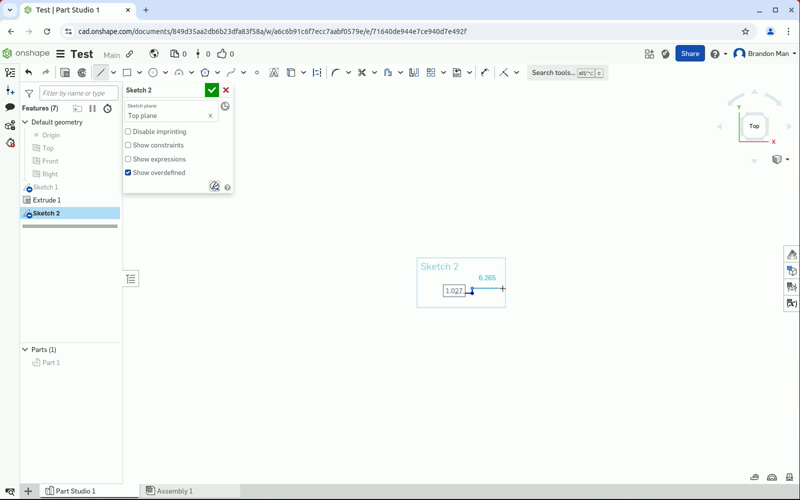
mouse_move(456, 288)
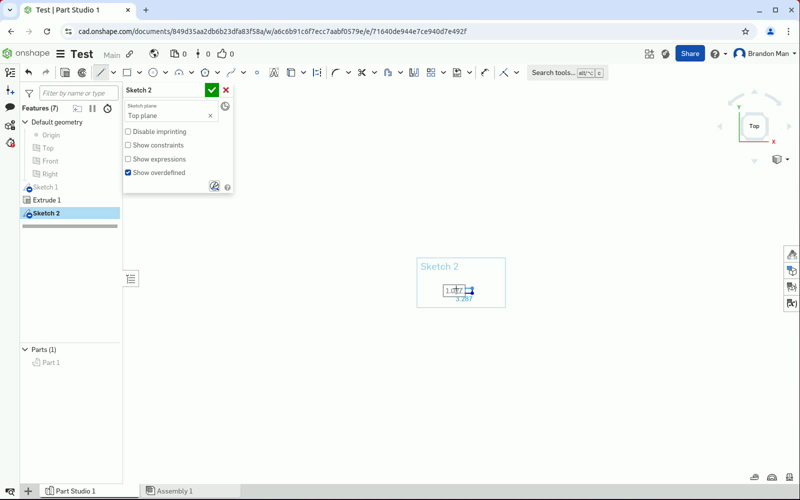
click(456, 288)
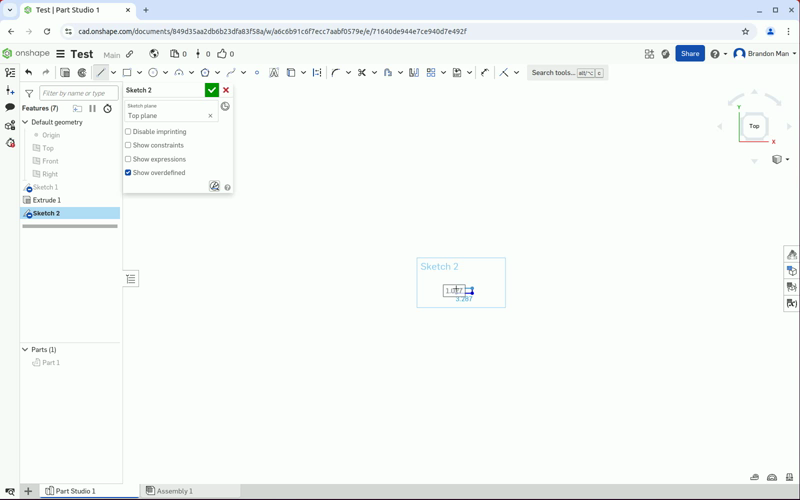
key_up(shift)
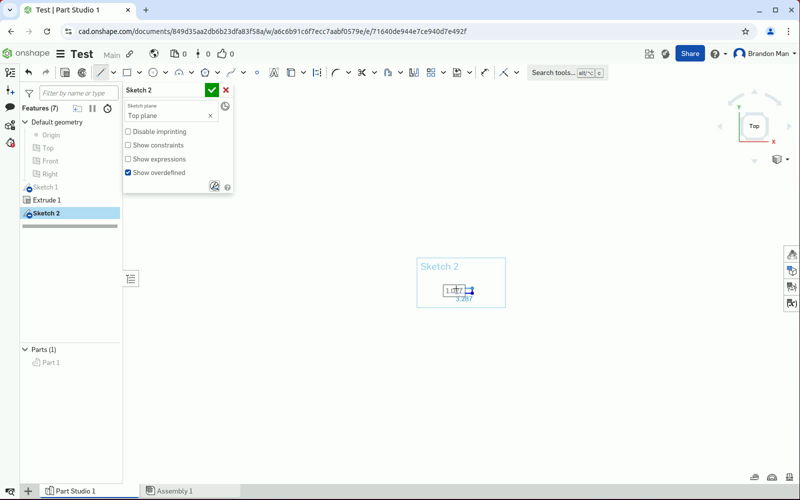
mouse_move(486, 288)
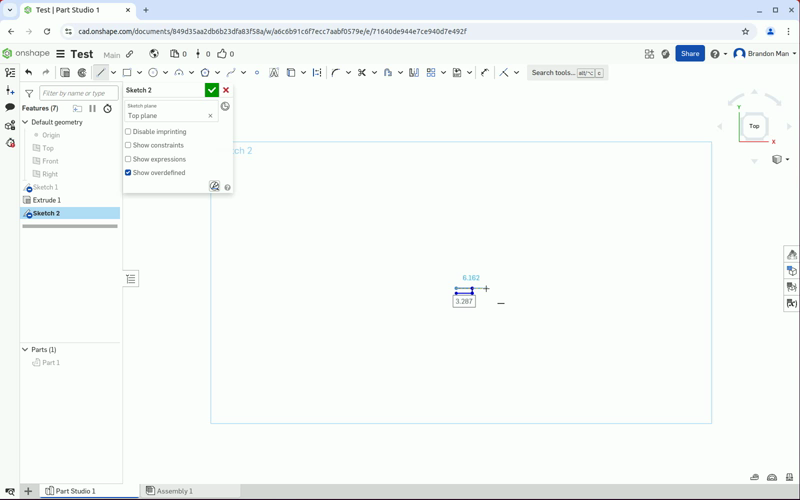
key_down(shift)
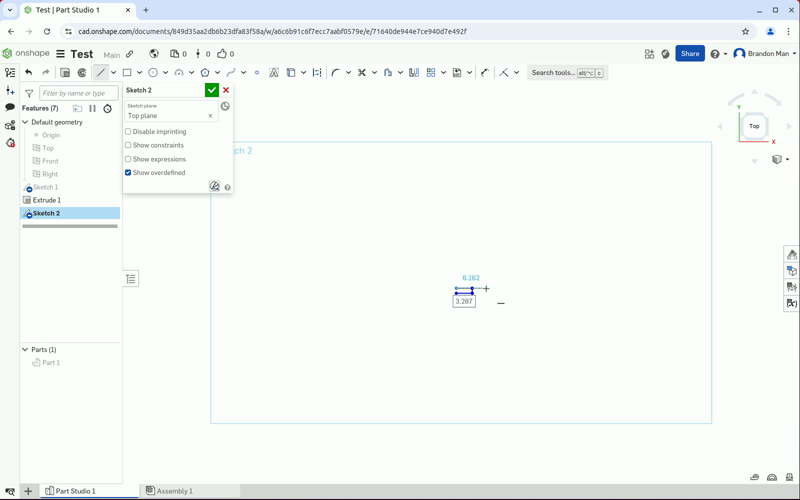
mouse_move(456, 293)
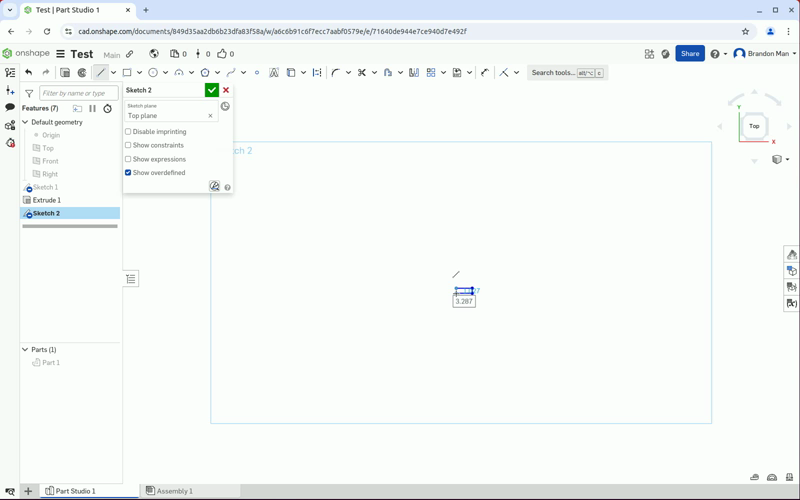
scroll(6)
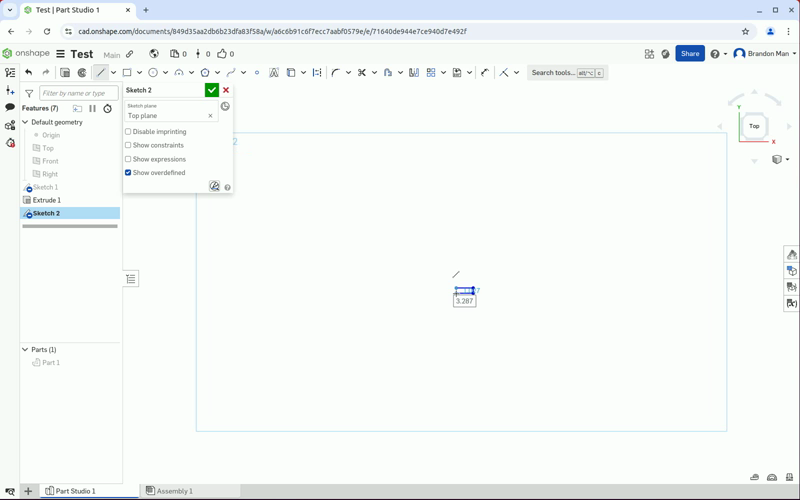
scroll(6)
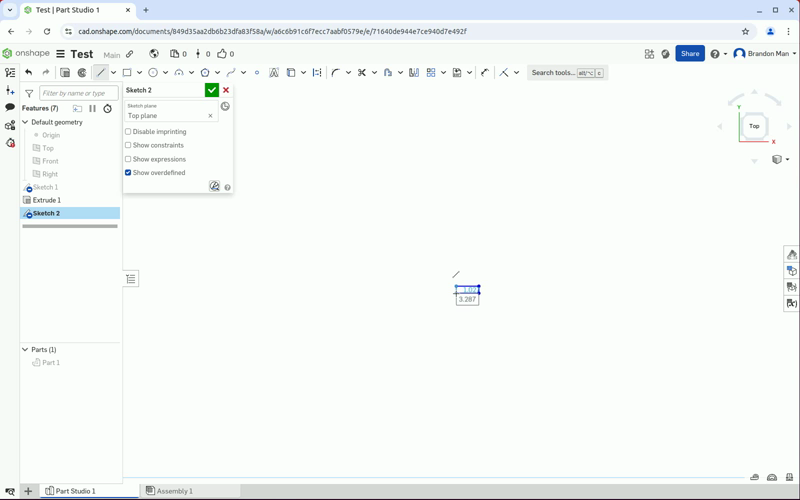
scroll(6)
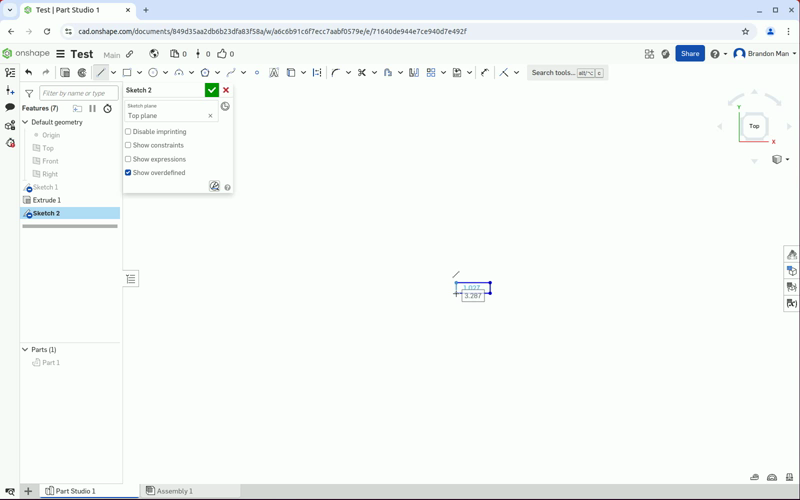
scroll(6)
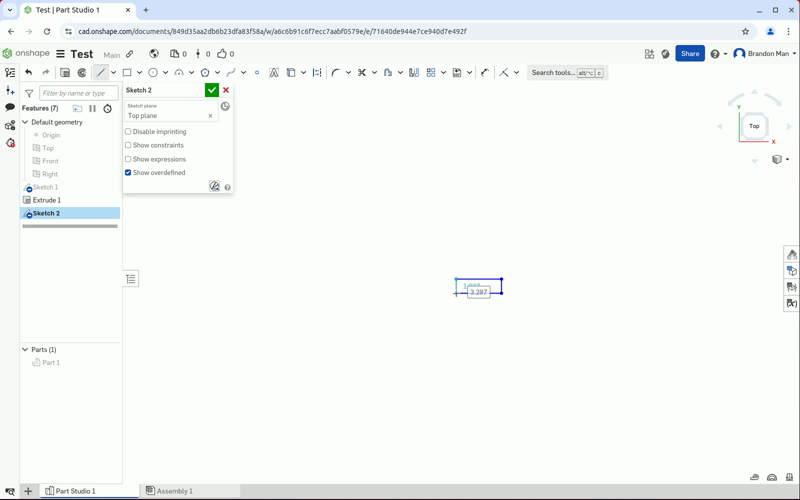
scroll(6)
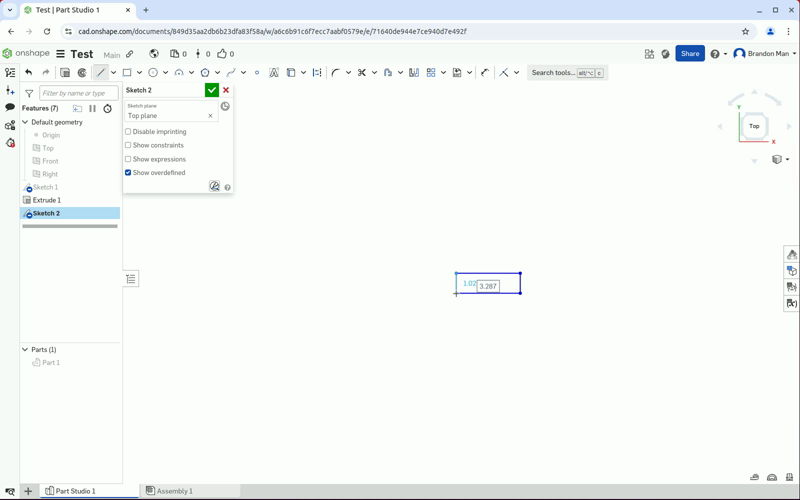
scroll(6)
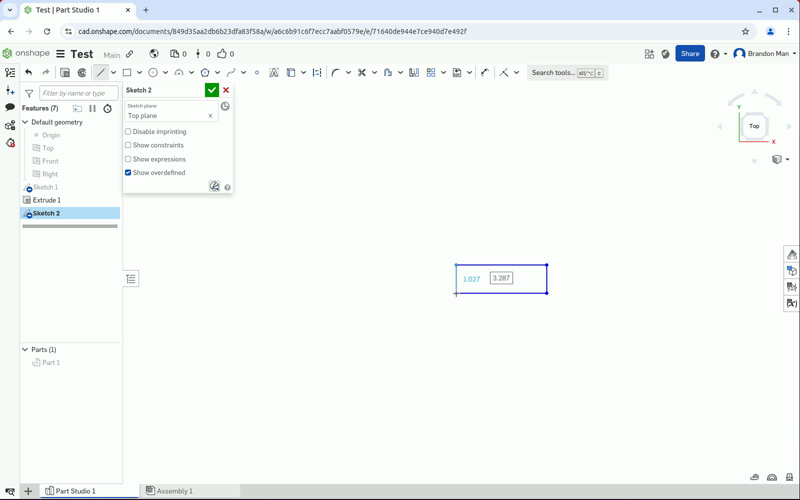
scroll(6)
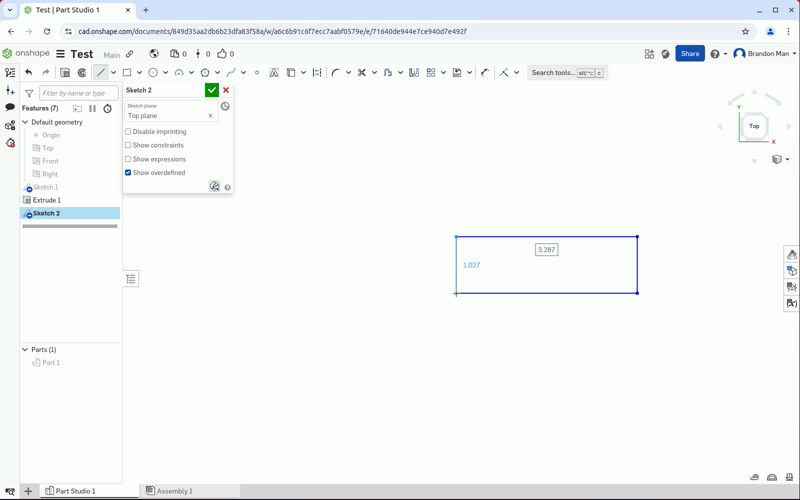
key_up(shift)
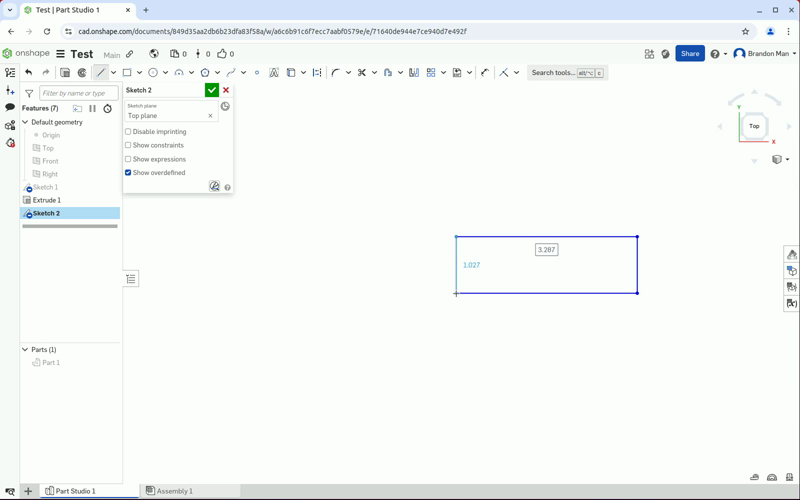
click(456, 293)
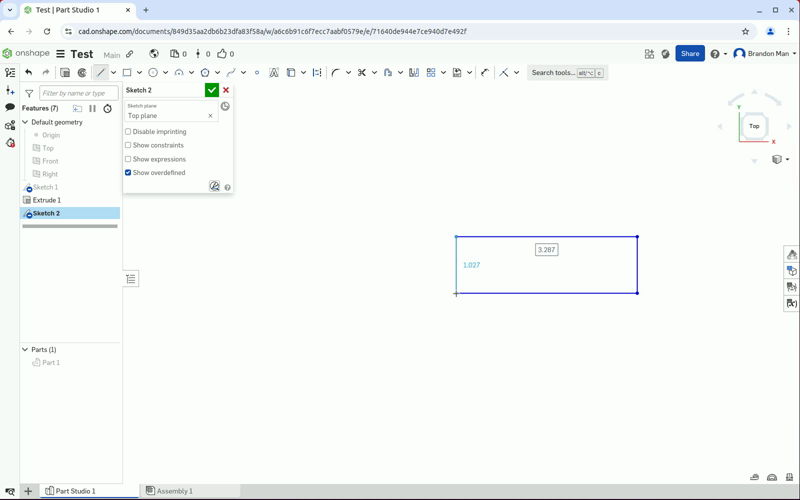
scroll(-6)
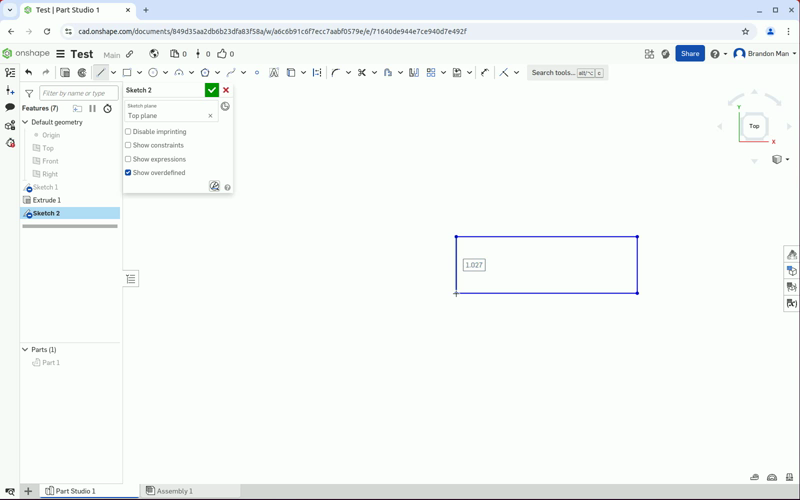
scroll(-6)
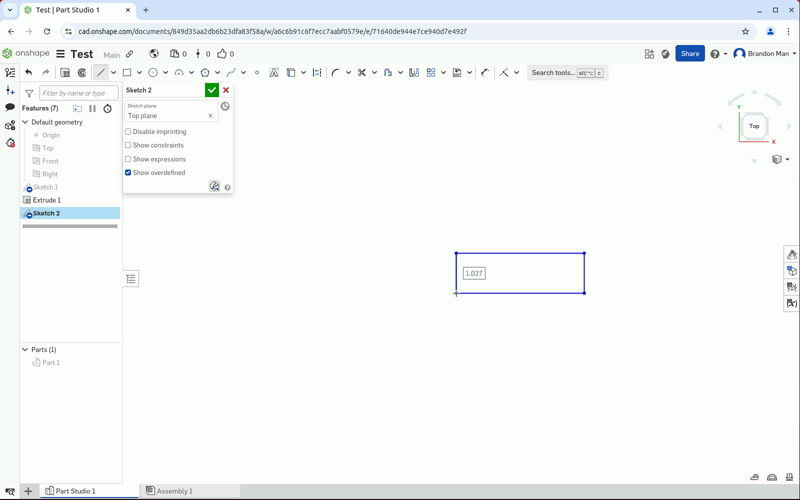
scroll(-6)
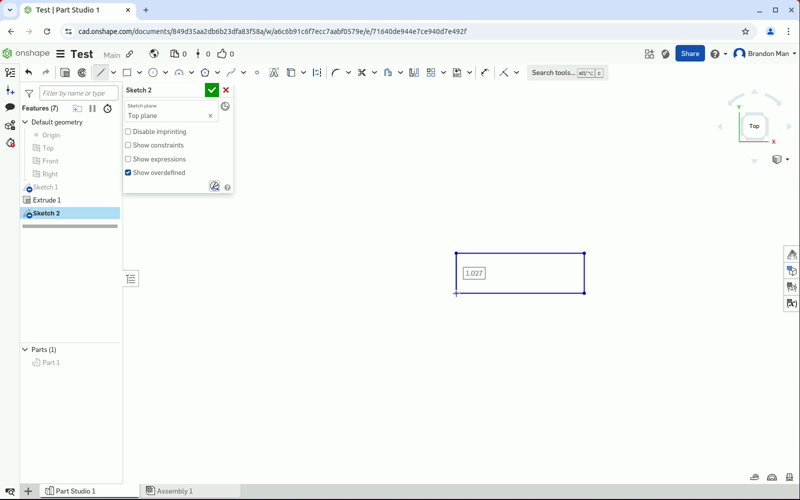
scroll(-6)
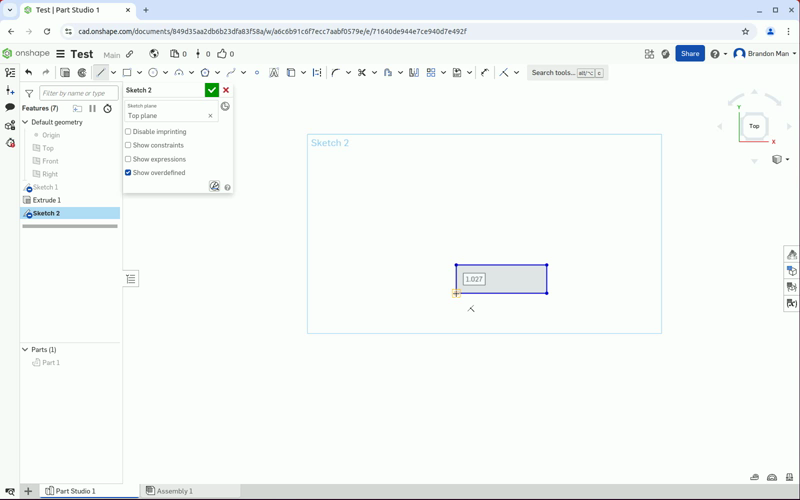
scroll(-6)
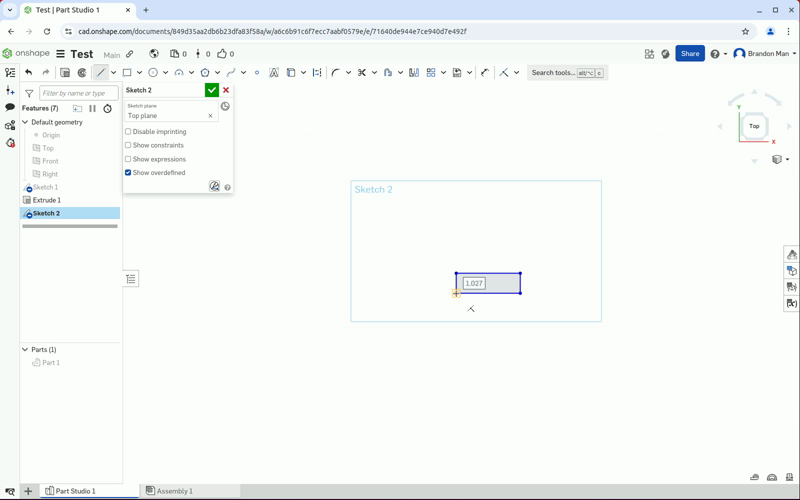
scroll(-6)
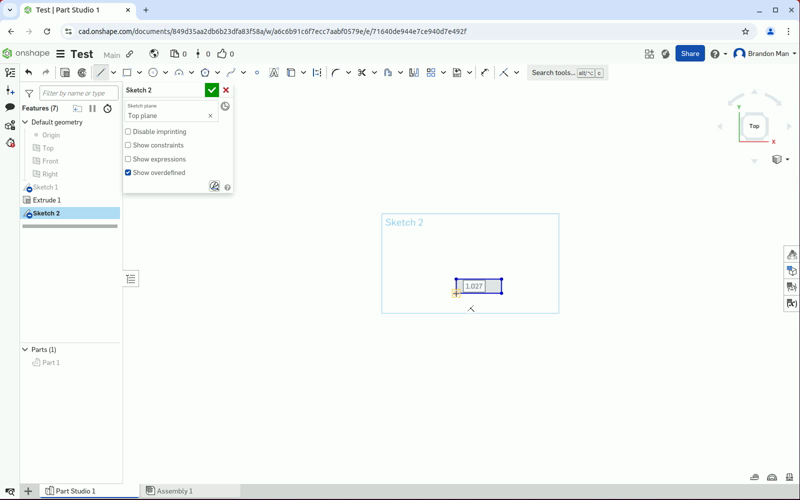
scroll(-6)
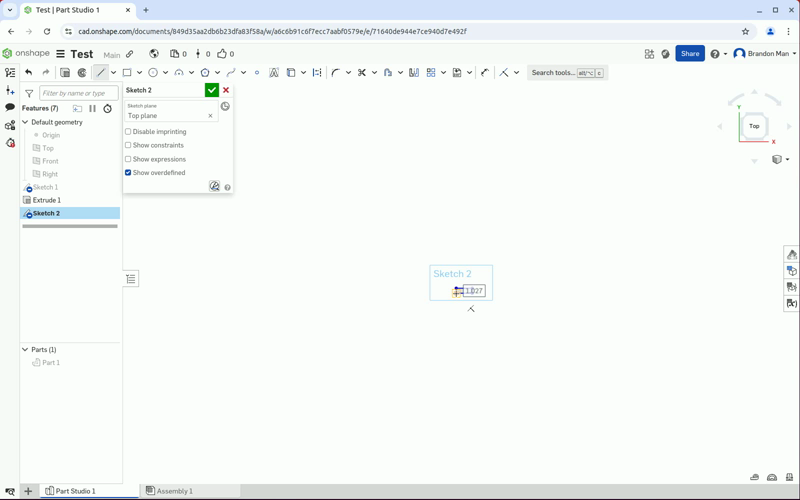
key(esc)
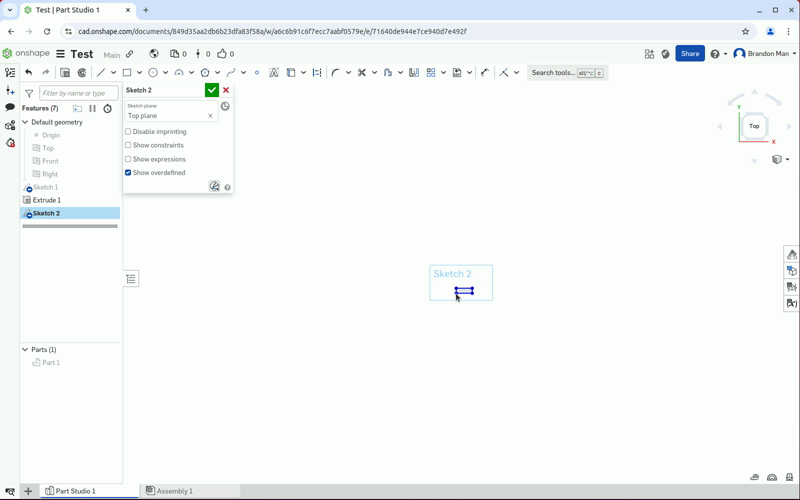
mouse_move(466, 289)
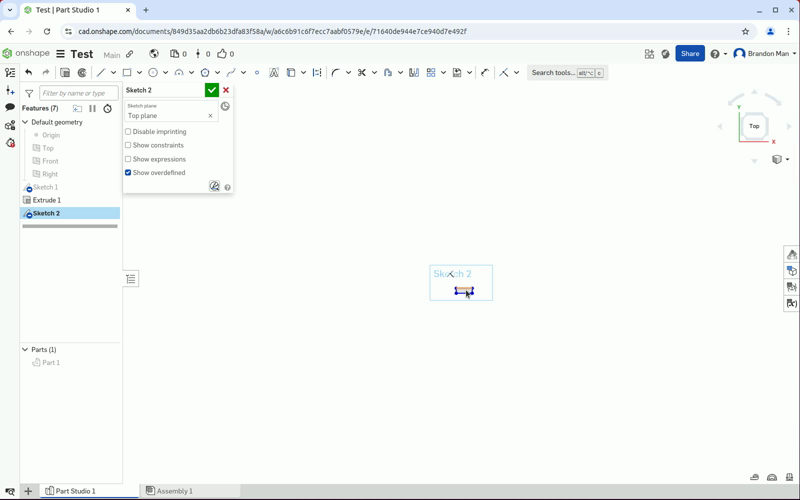
scroll(6)
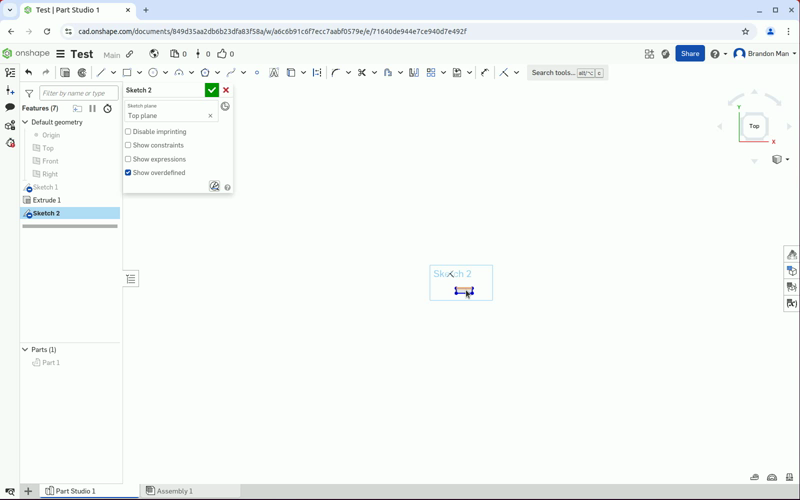
scroll(6)
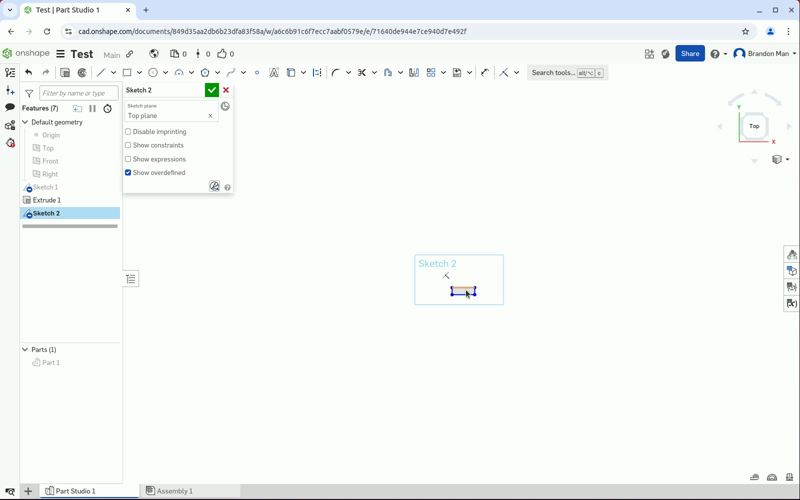
scroll(6)
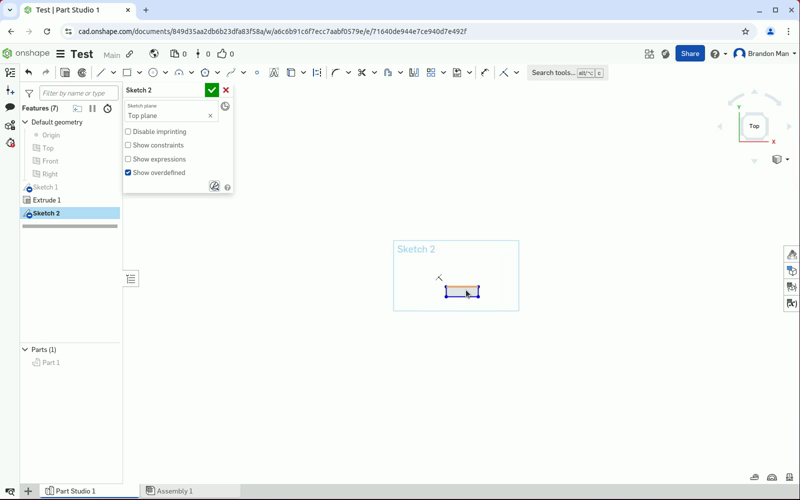
scroll(6)
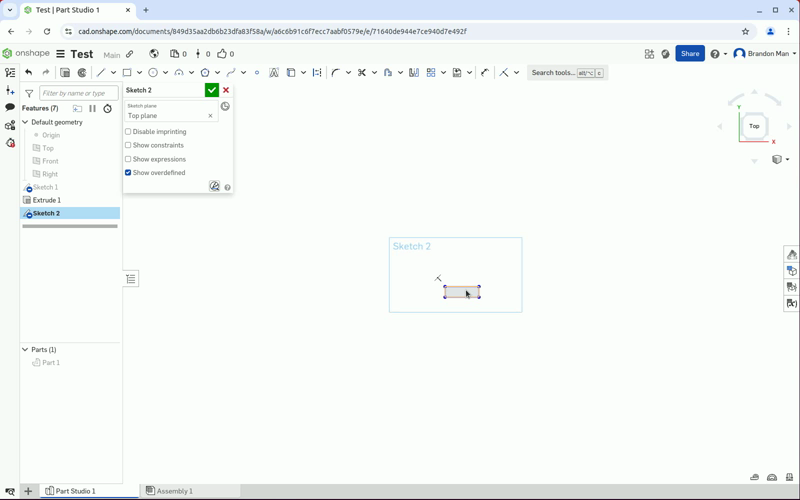
scroll(6)
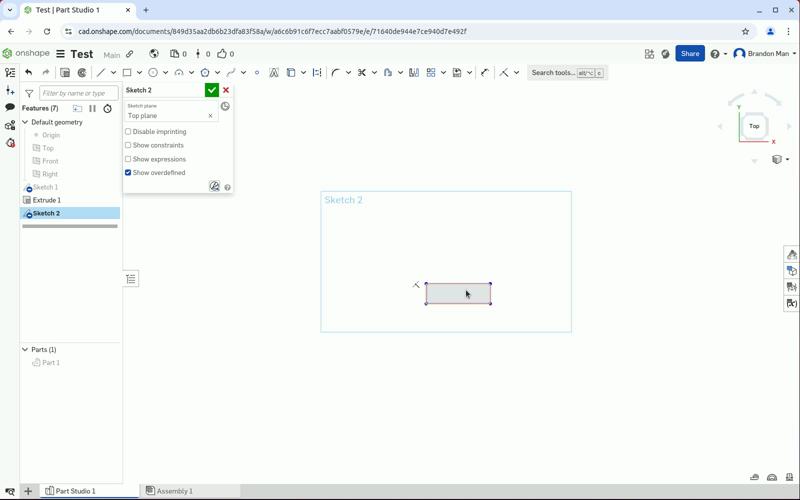
scroll(6)
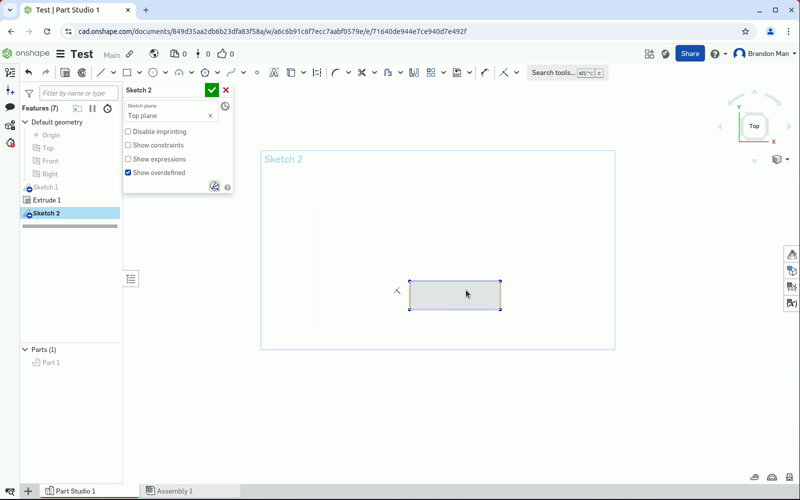
scroll(6)
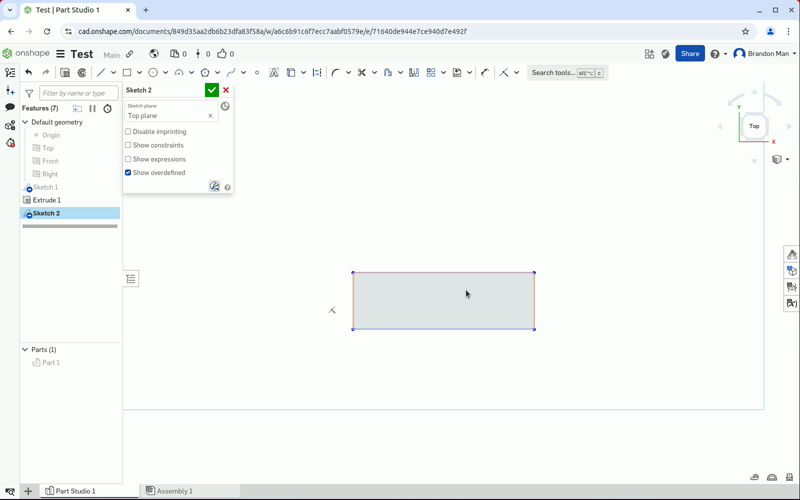
click(466, 289)
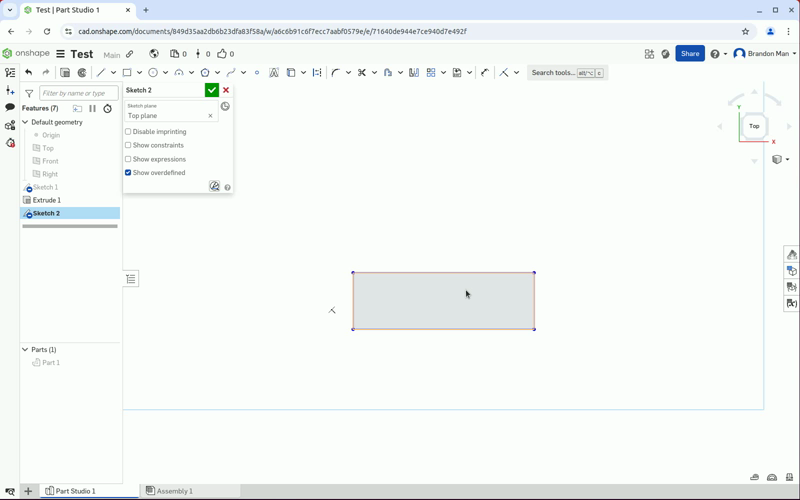
scroll(-6)
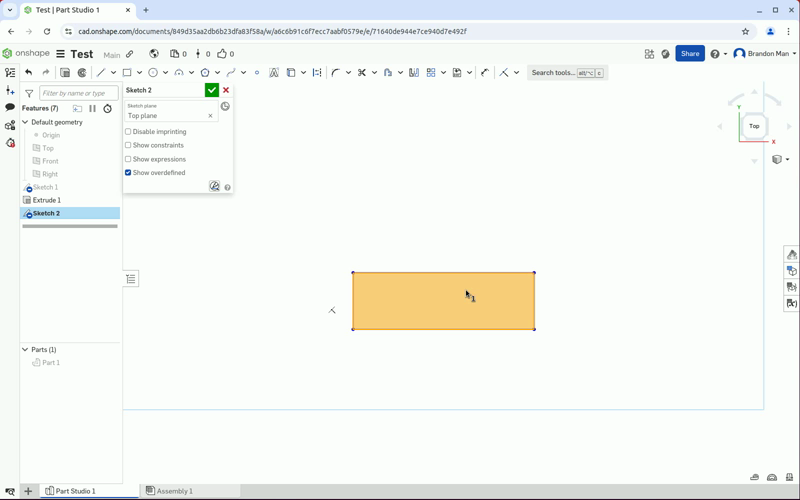
scroll(-6)
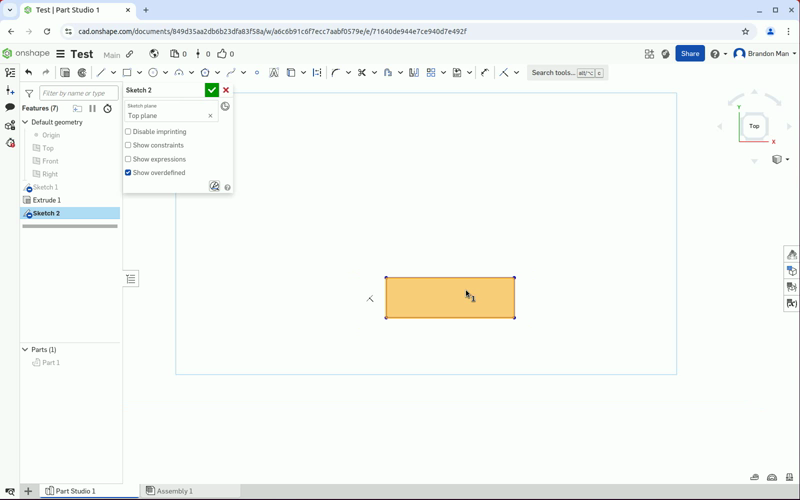
scroll(-6)
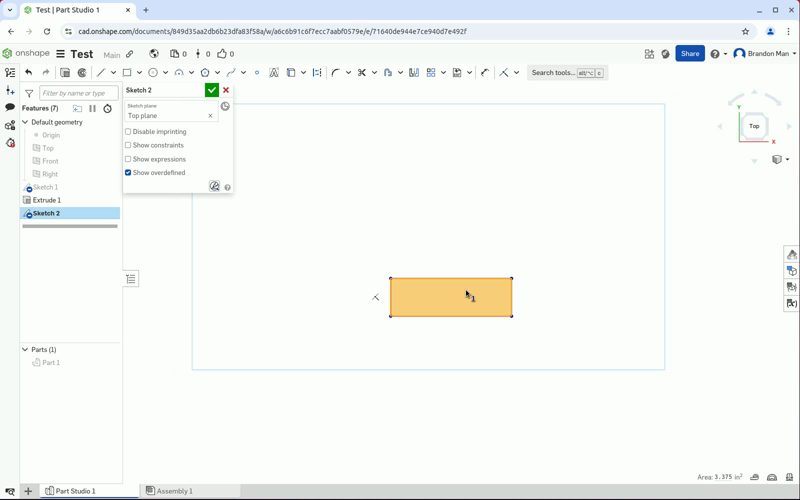
scroll(-6)
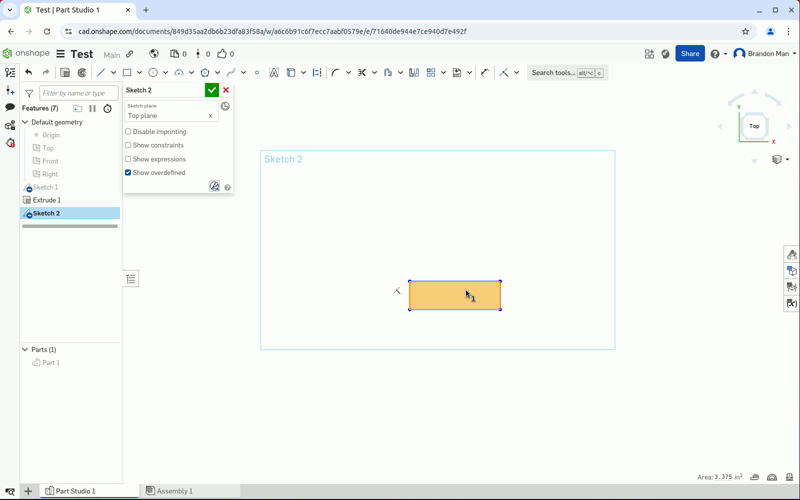
scroll(-6)
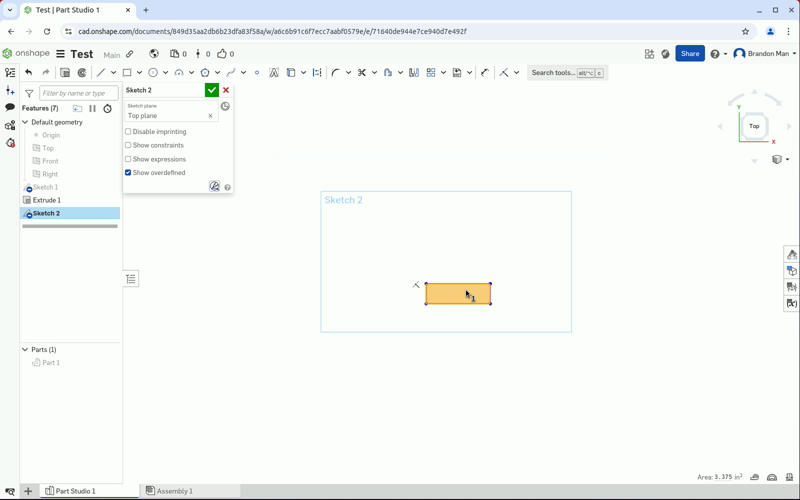
scroll(-6)
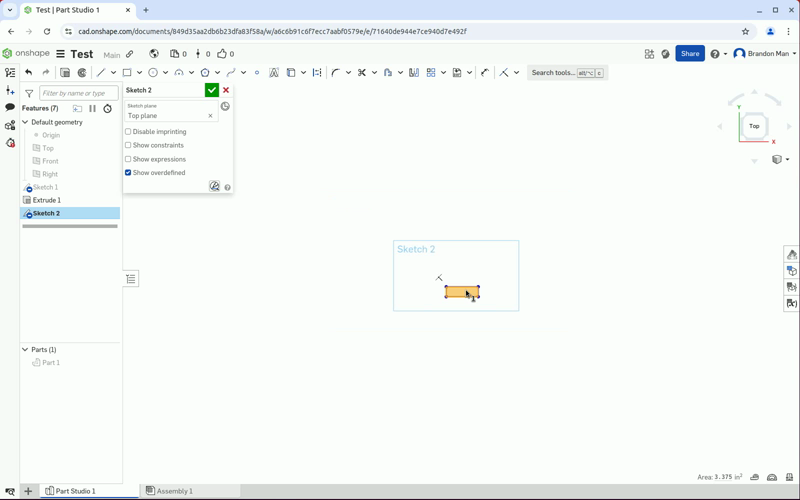
scroll(-6)
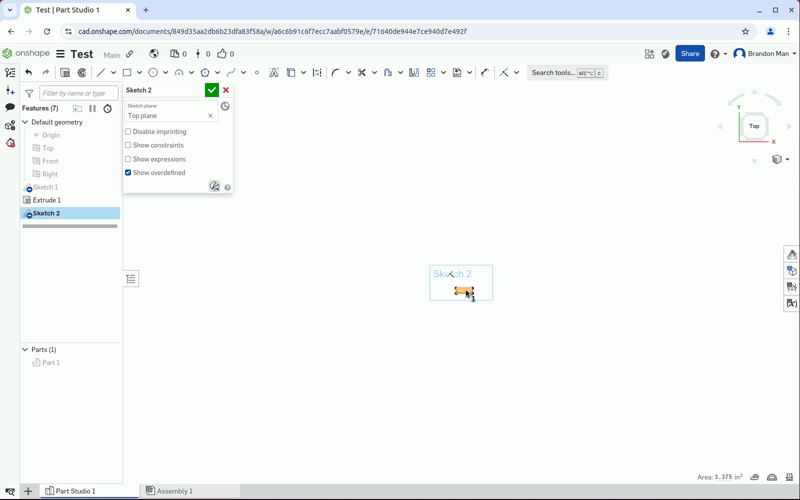
mouse_move(73, 352)
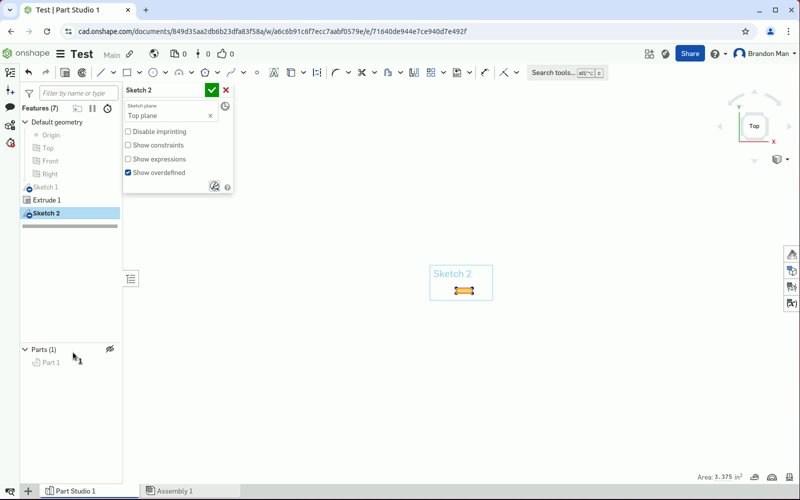
key(shift+y)
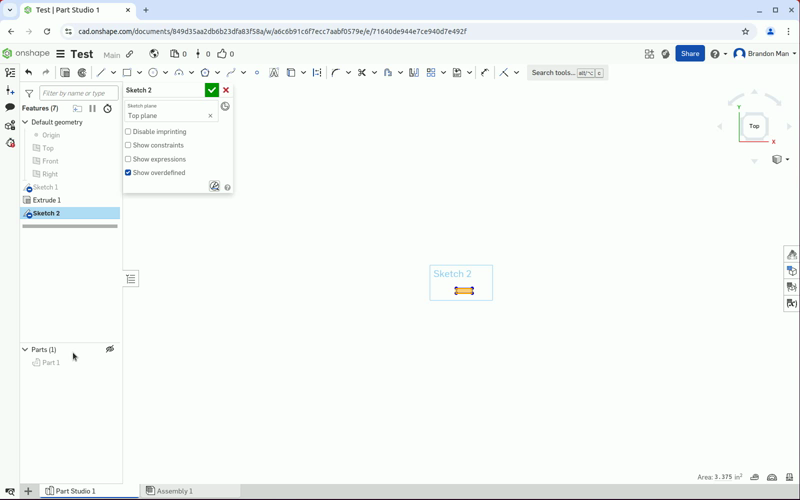
key(shift+e)
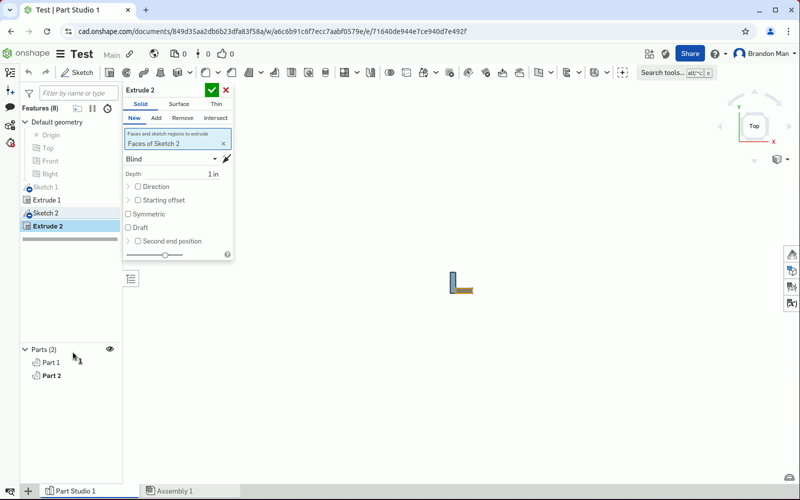
mouse_move(143, 106)
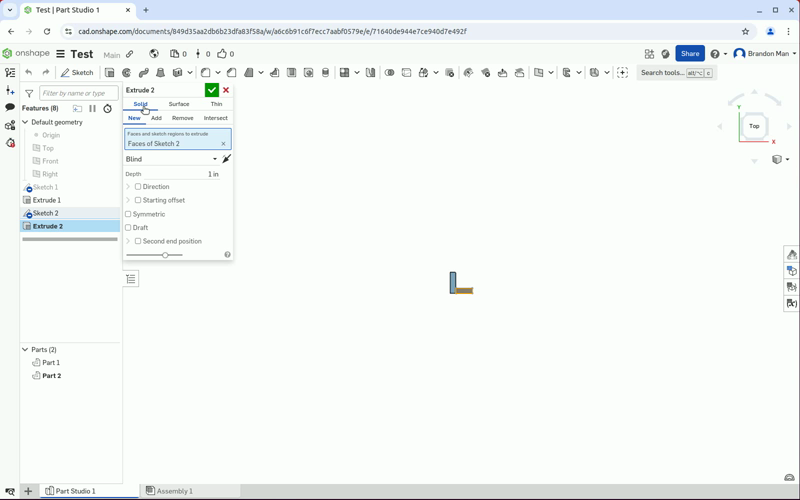
click(143, 106)
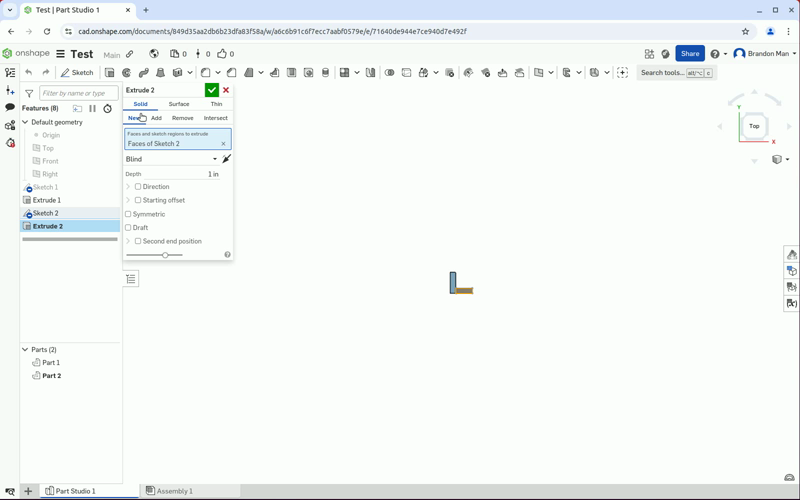
mouse_move(137, 120)
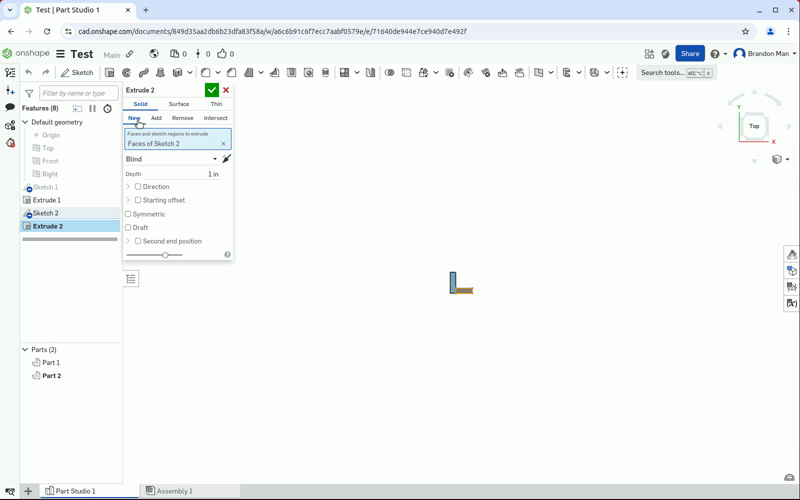
click(137, 120)
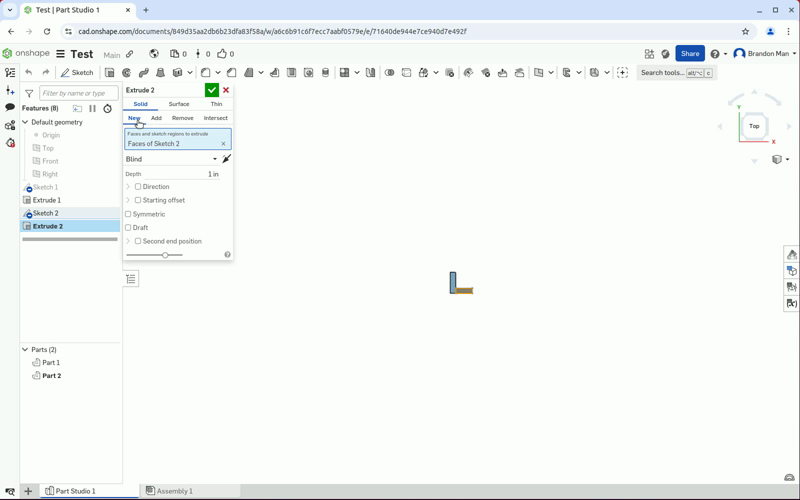
key(tab, 4)
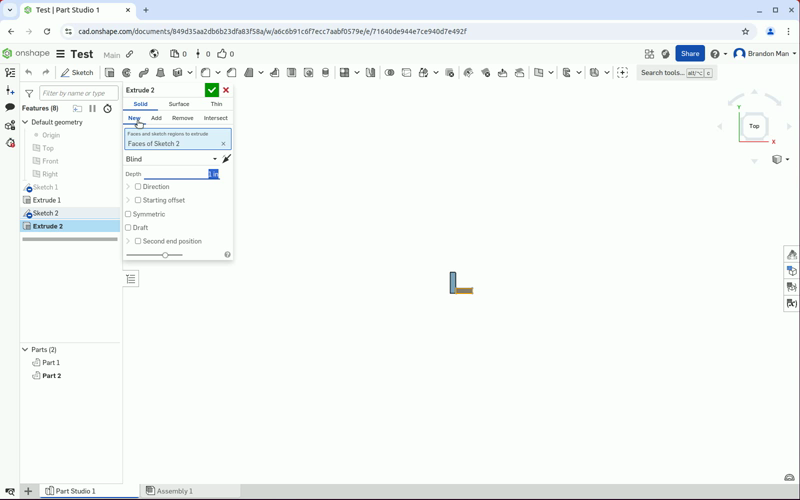
text(23.108)
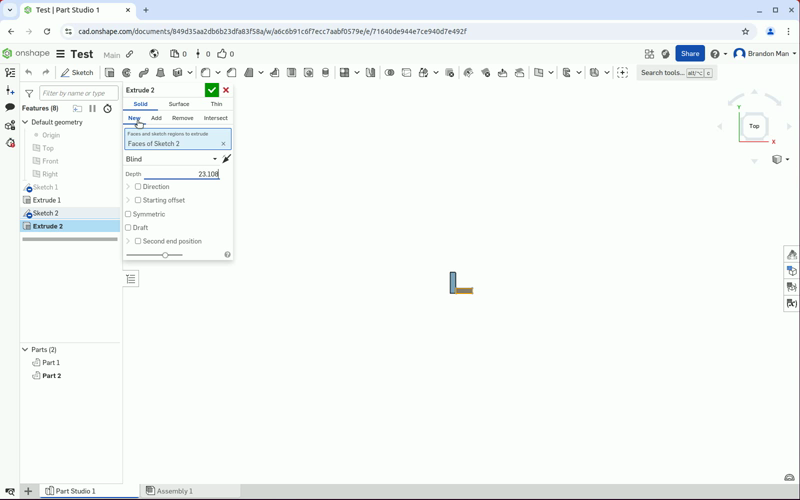
key(enter)
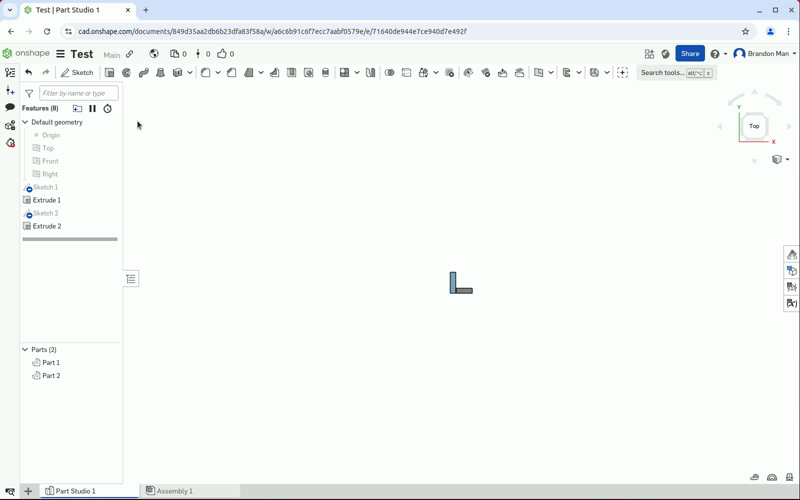
key(shift+h)
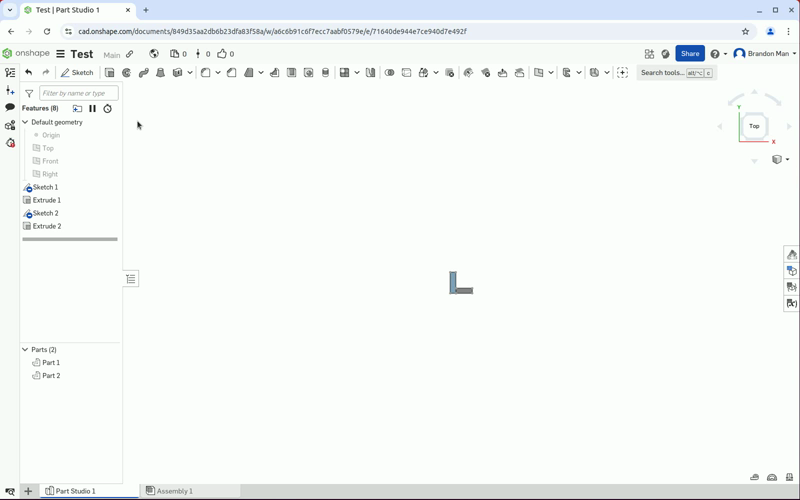
key(shift+h)
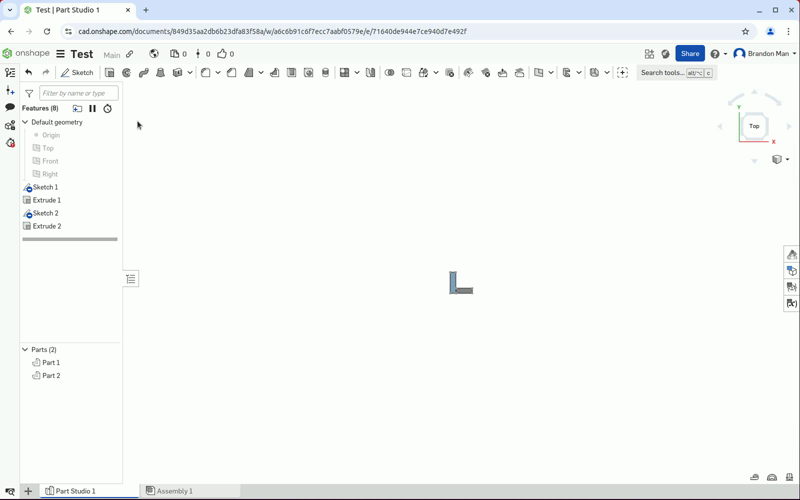
key(shift+7)
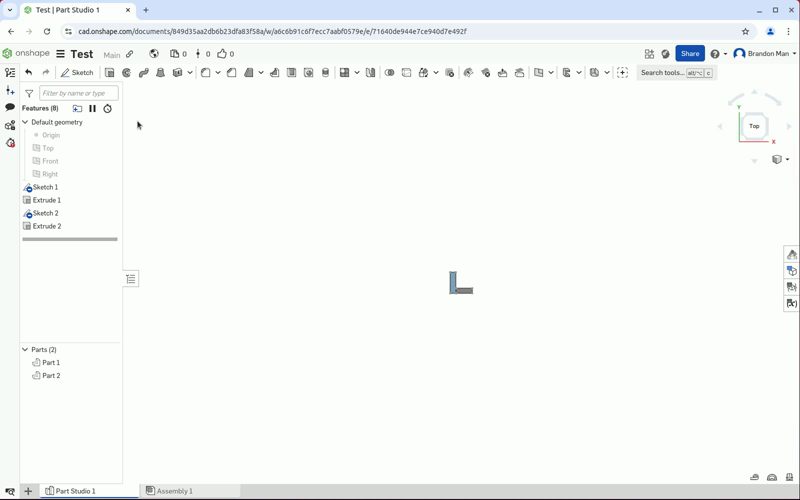
key(up, 3)
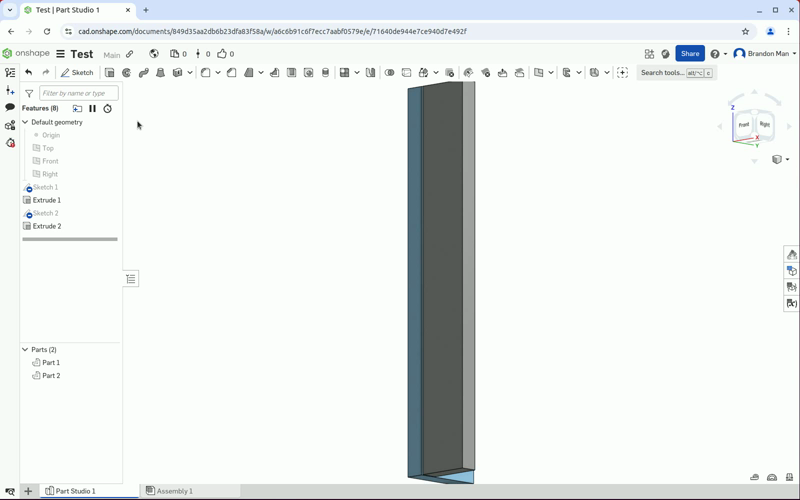
key(left, 3)
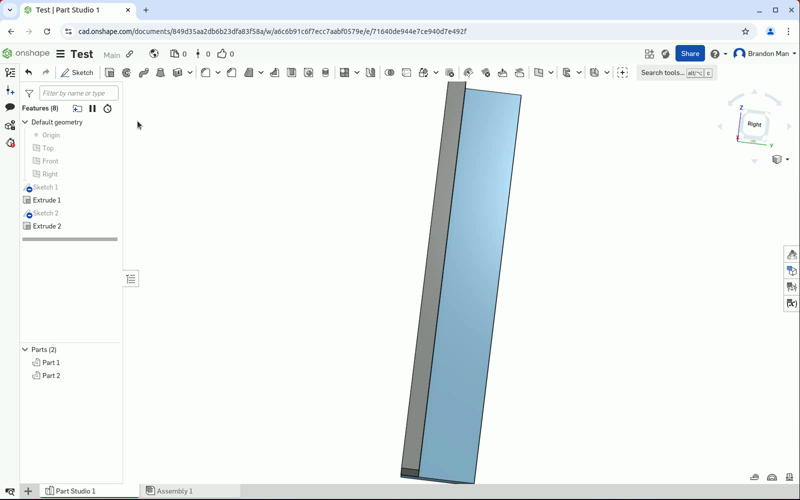
key(right, 3)
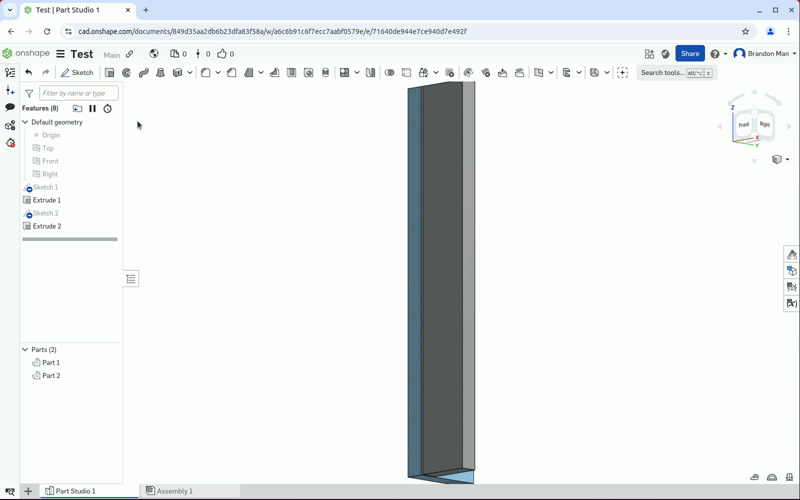
key(down, 3)
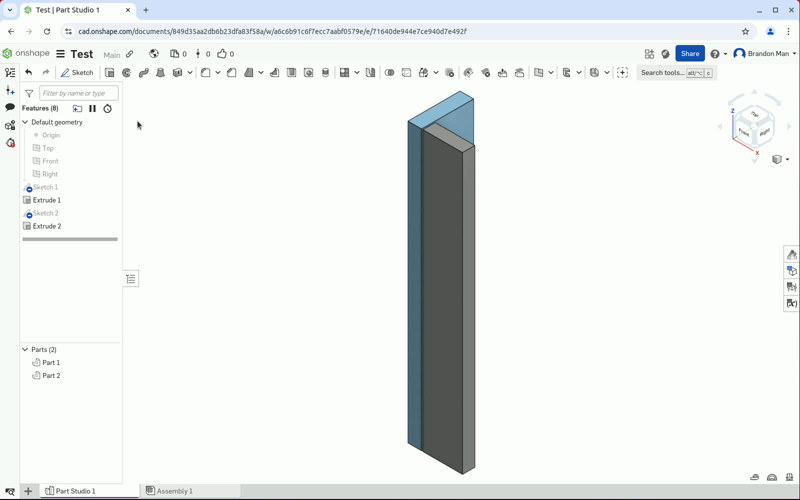
mouse_move(73, 189)
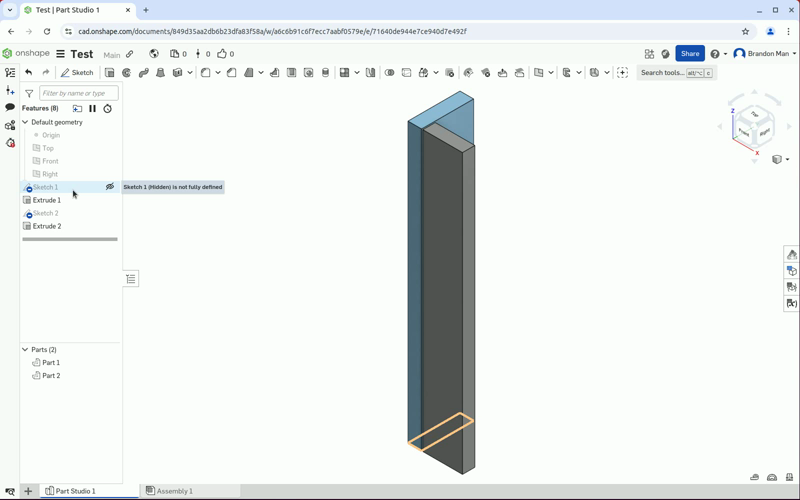
click(73, 189)